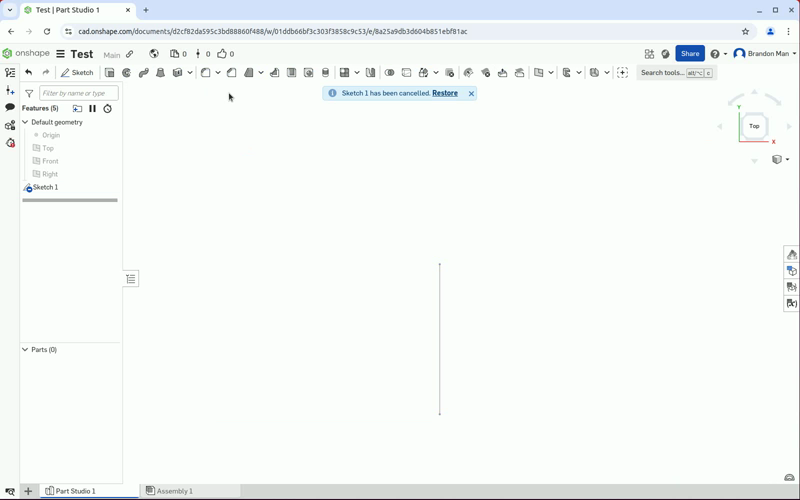
key(shift+h)
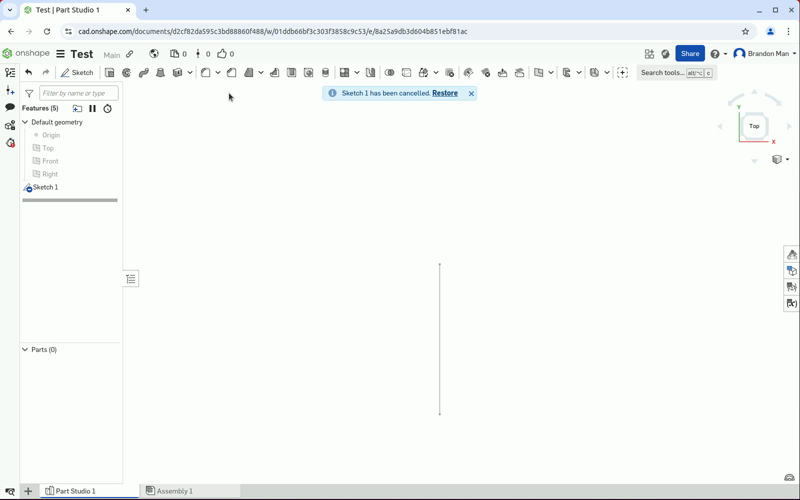
key(shift+s)
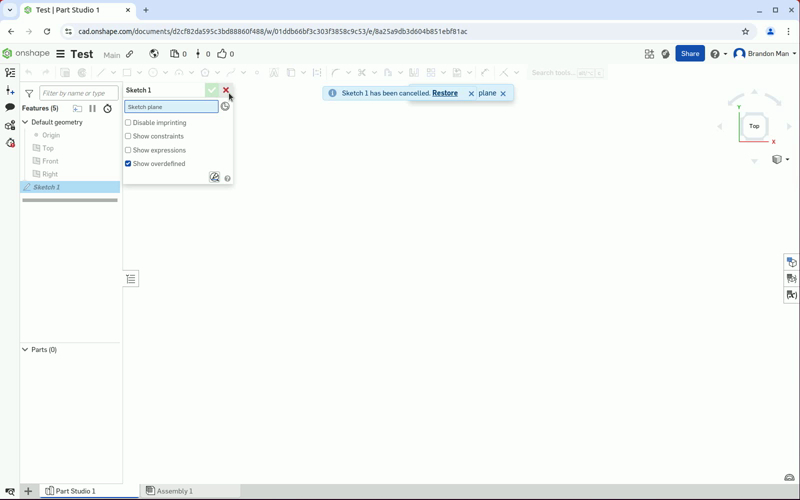
mouse_move(73, 150)
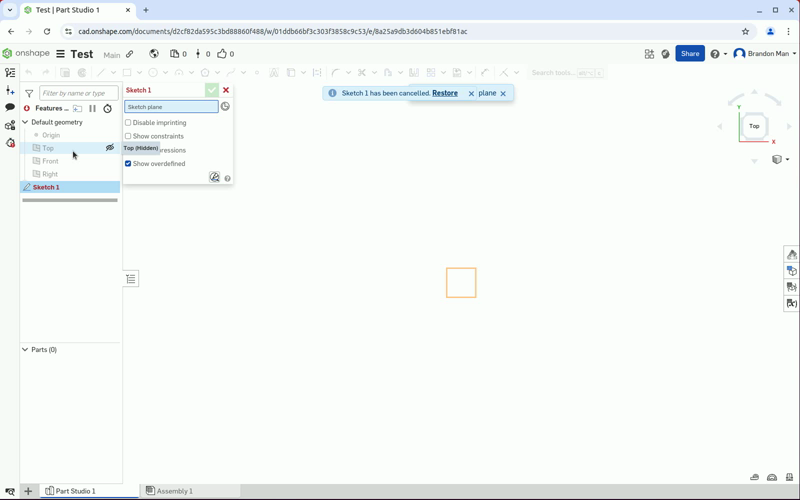
click(73, 150)
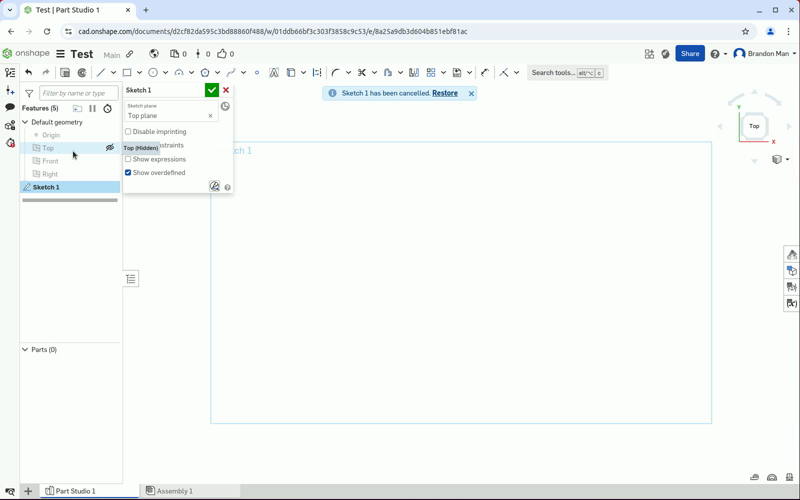
mouse_move(73, 352)
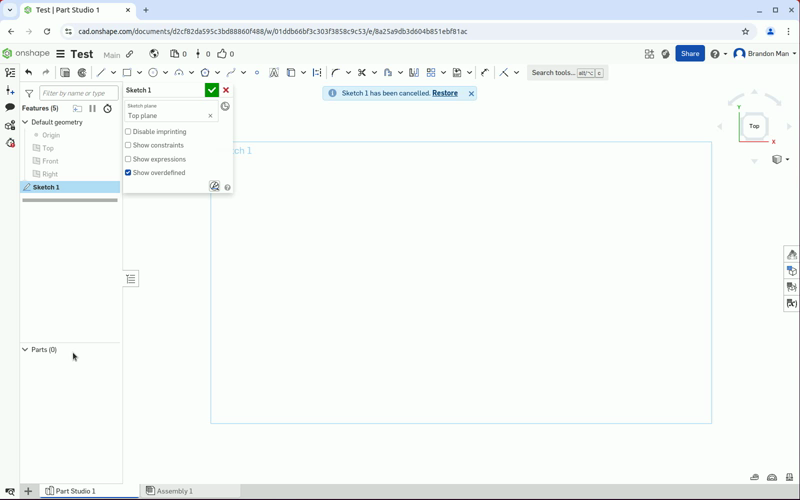
key(y)
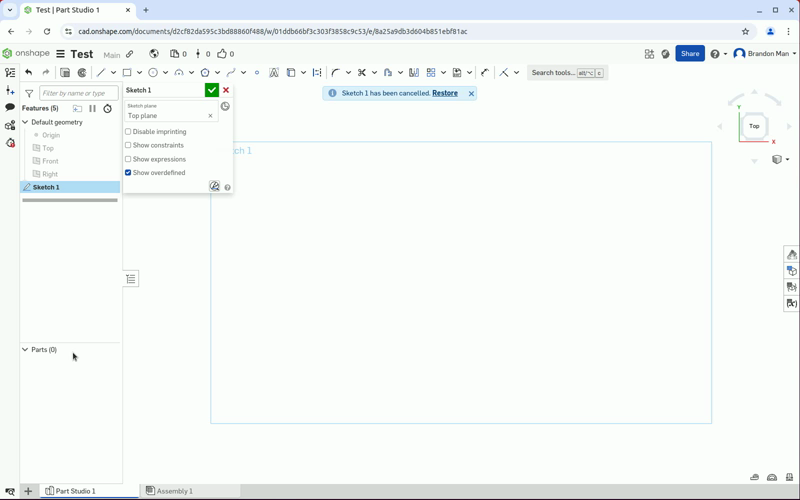
key(c)
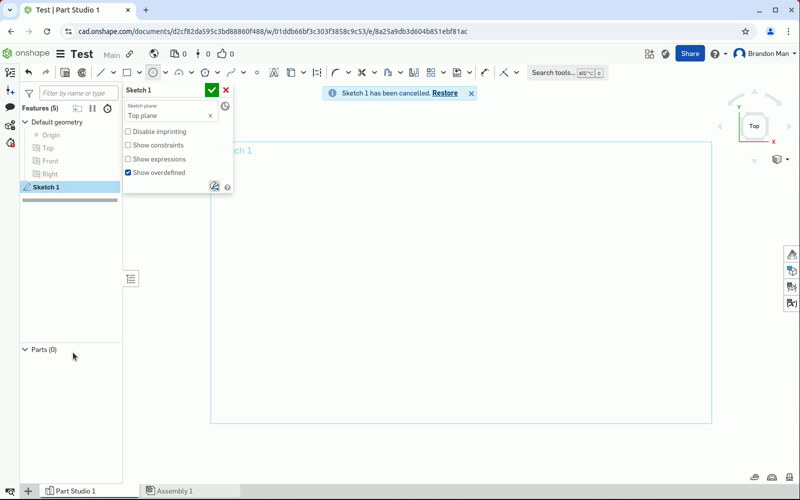
key_down(shift)
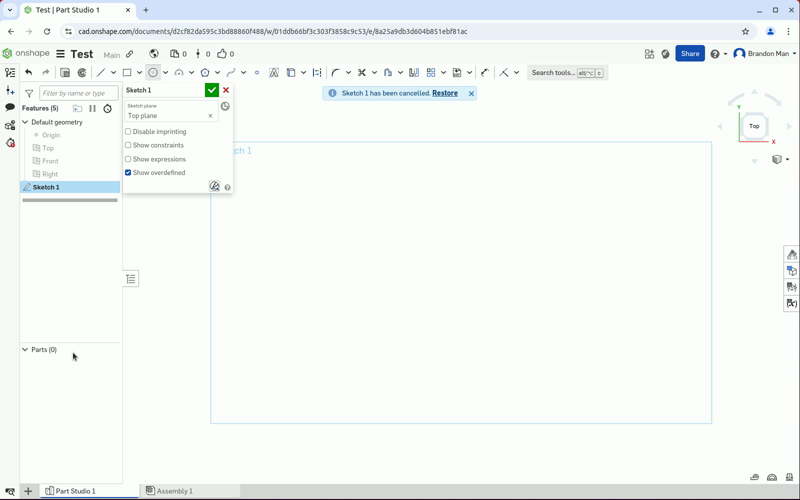
mouse_move(460, 282)
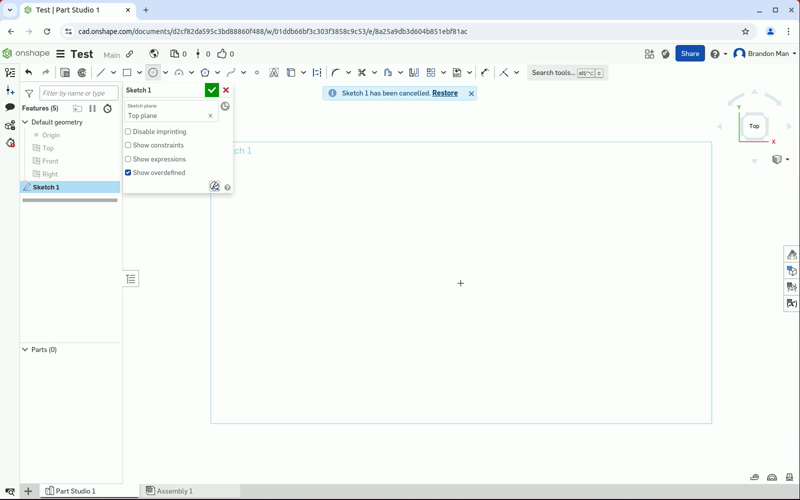
click(460, 282)
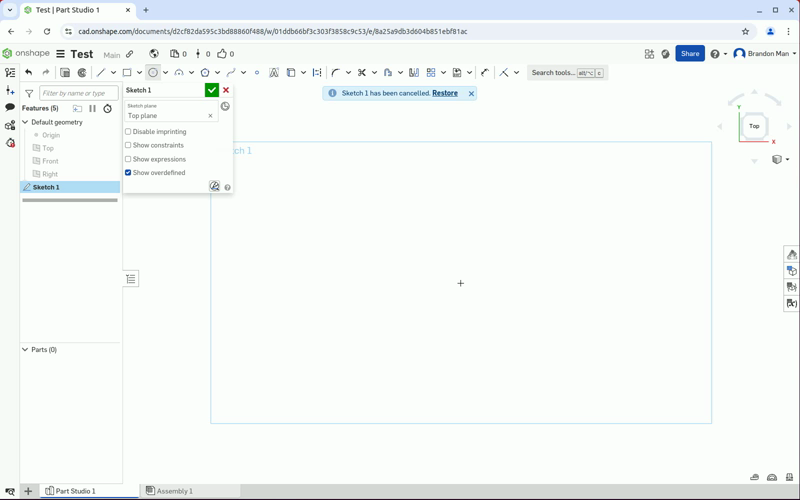
key_up(shift)
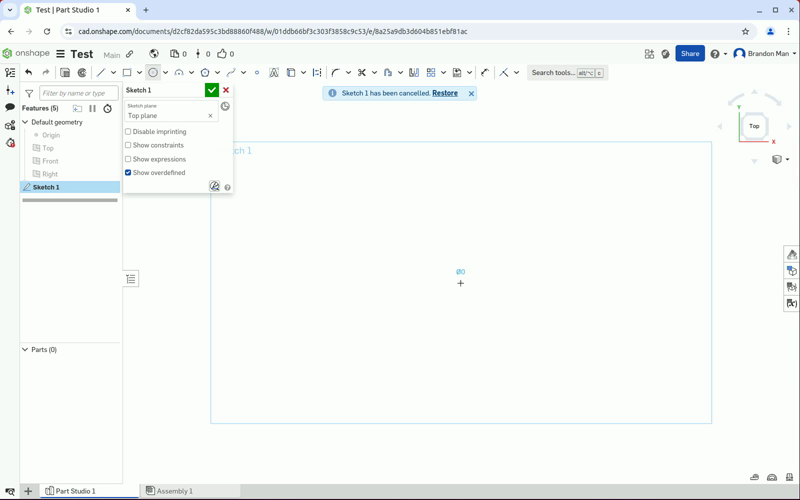
mouse_move(482, 282)
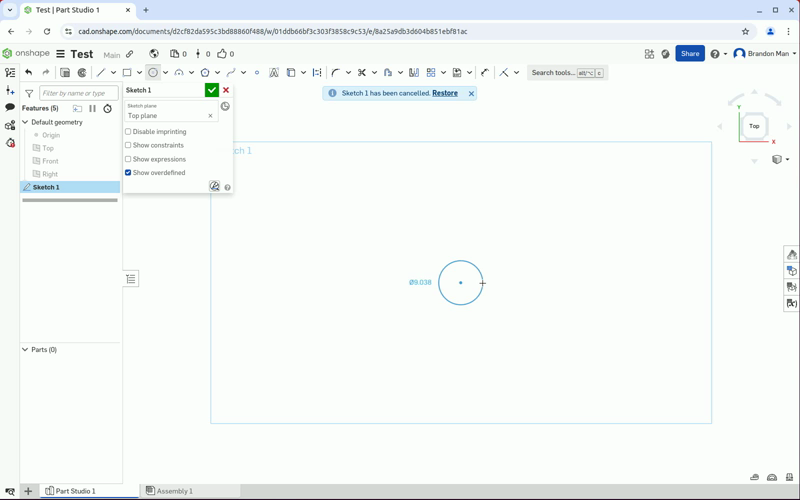
click(482, 282)
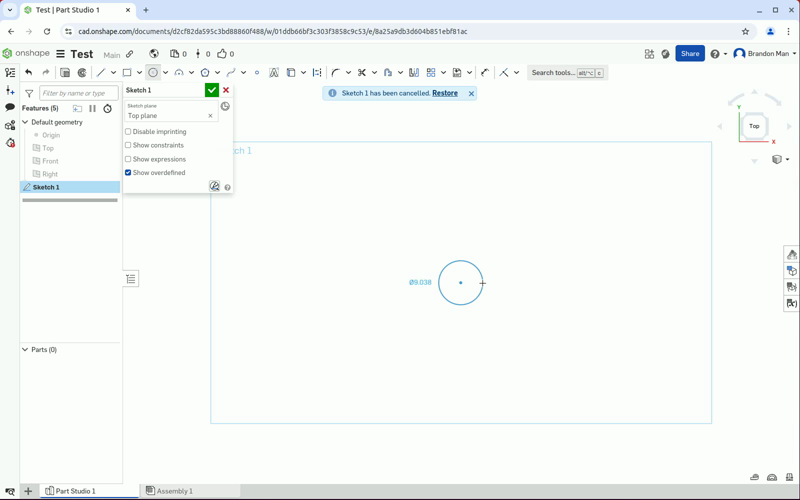
key(esc)
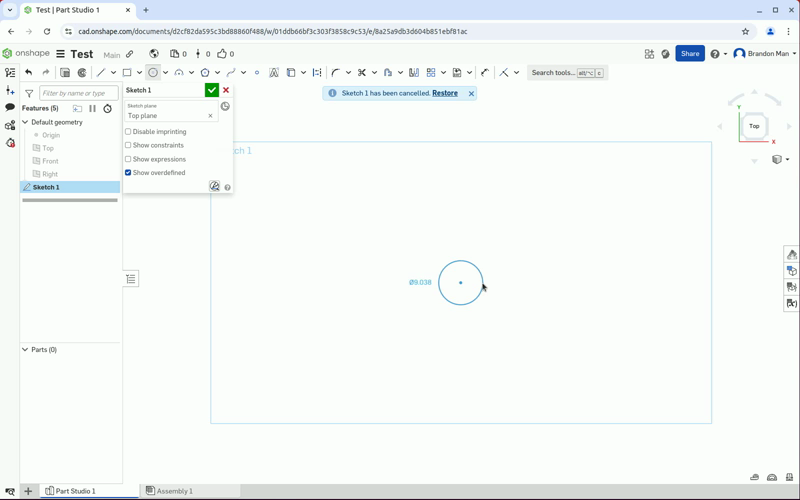
mouse_move(478, 276)
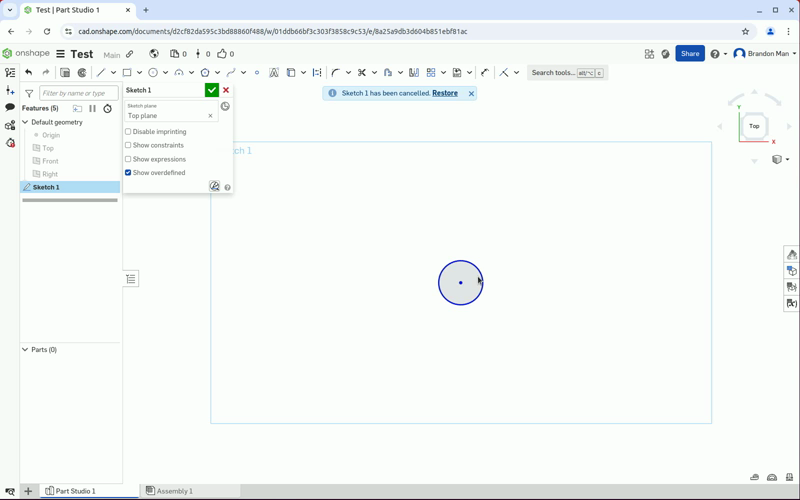
scroll(6)
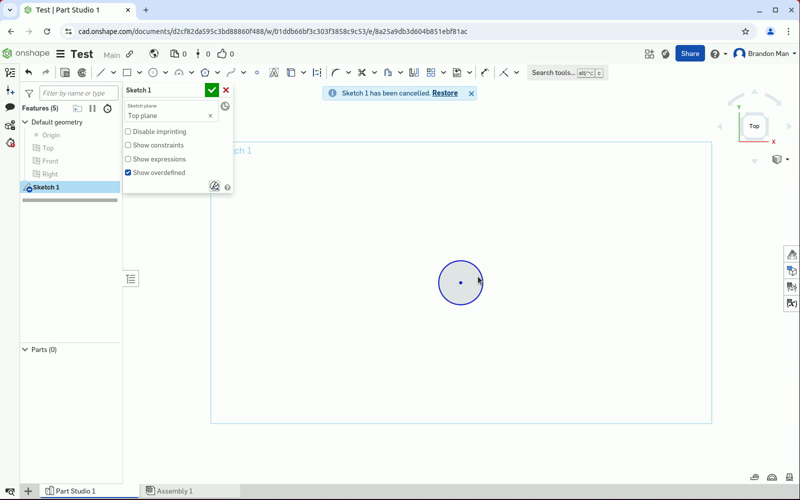
scroll(6)
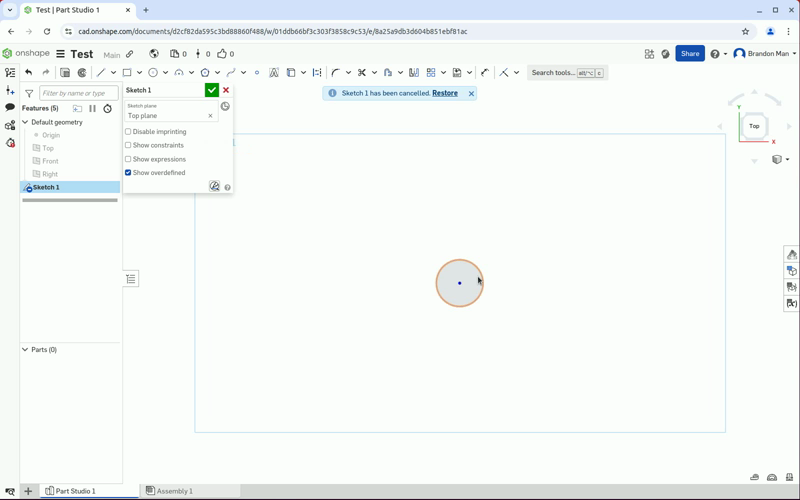
scroll(6)
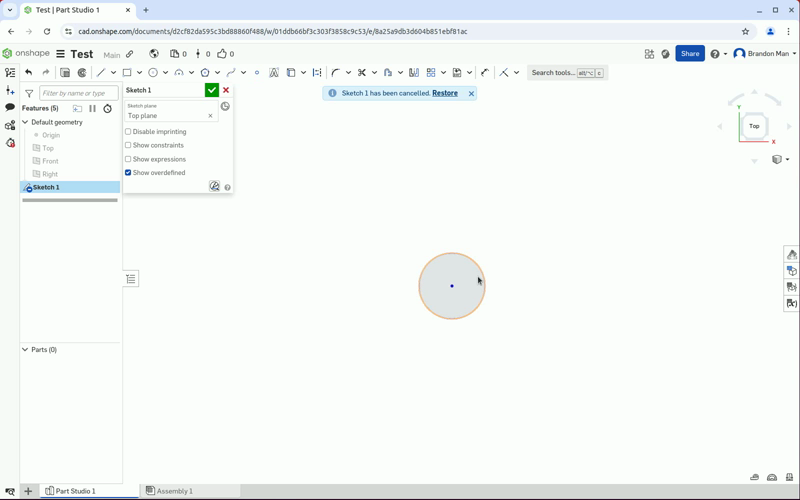
scroll(6)
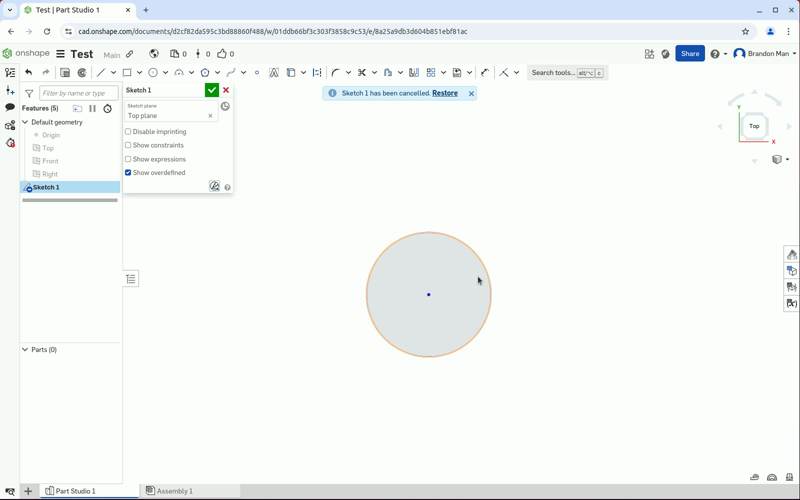
scroll(6)
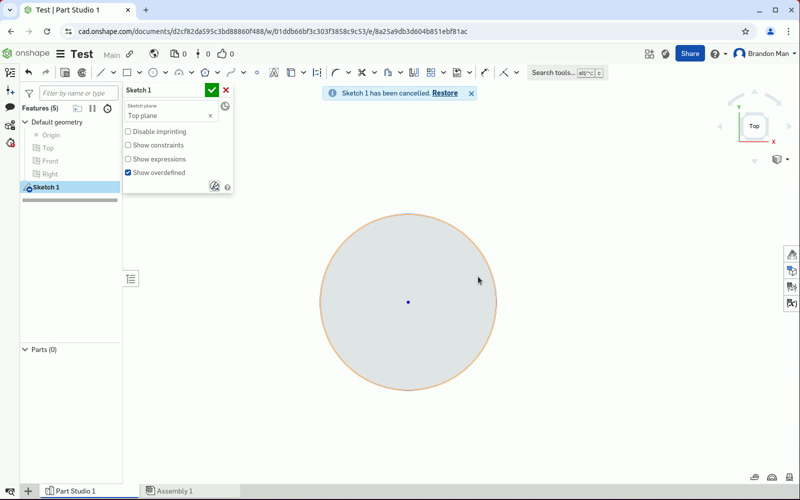
scroll(6)
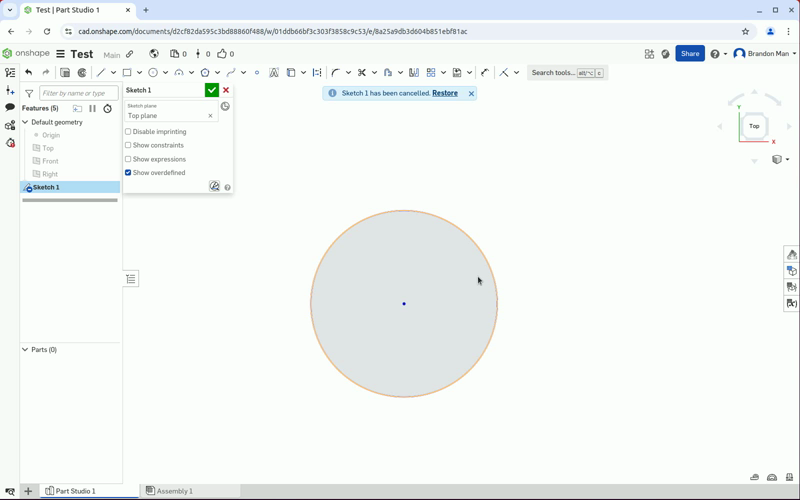
scroll(6)
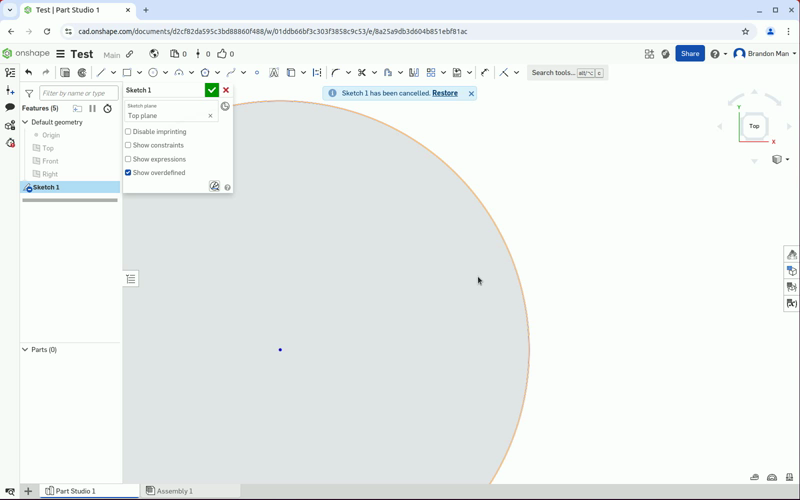
click(478, 276)
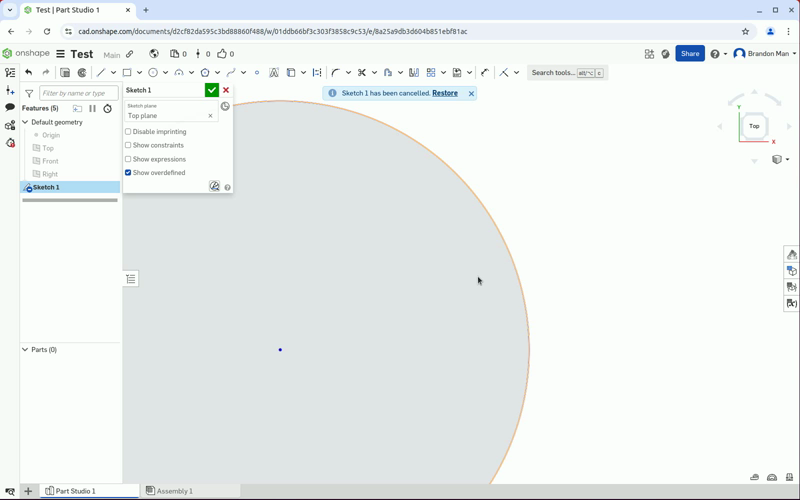
scroll(-6)
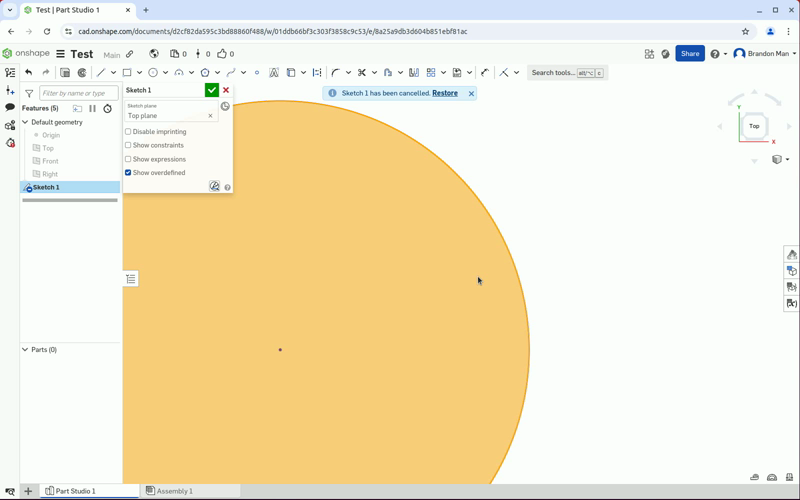
scroll(-6)
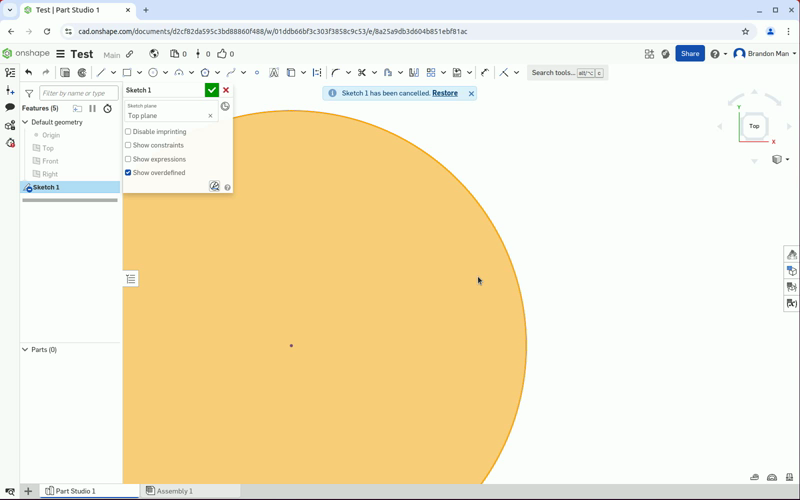
scroll(-6)
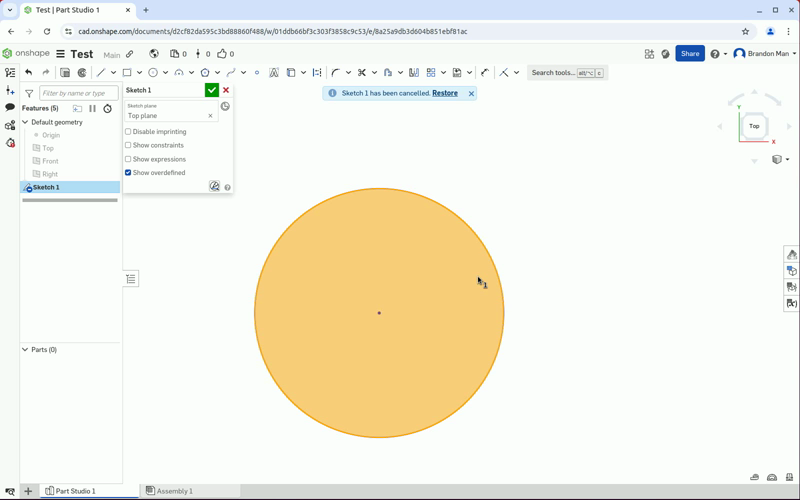
scroll(-6)
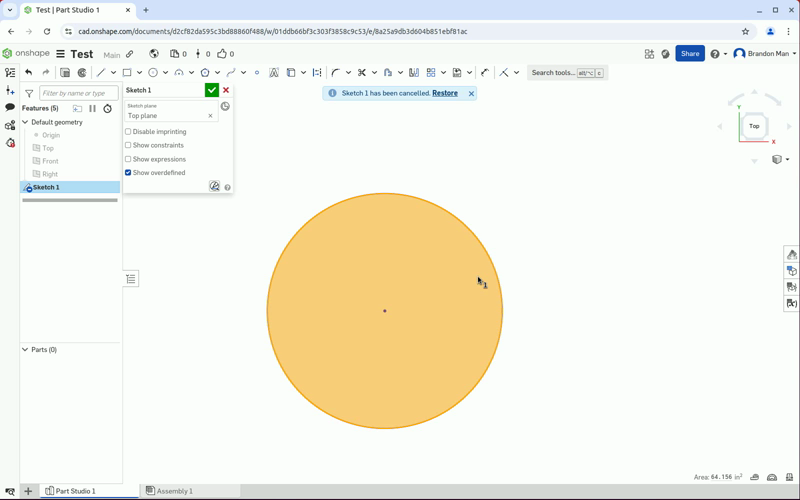
scroll(-6)
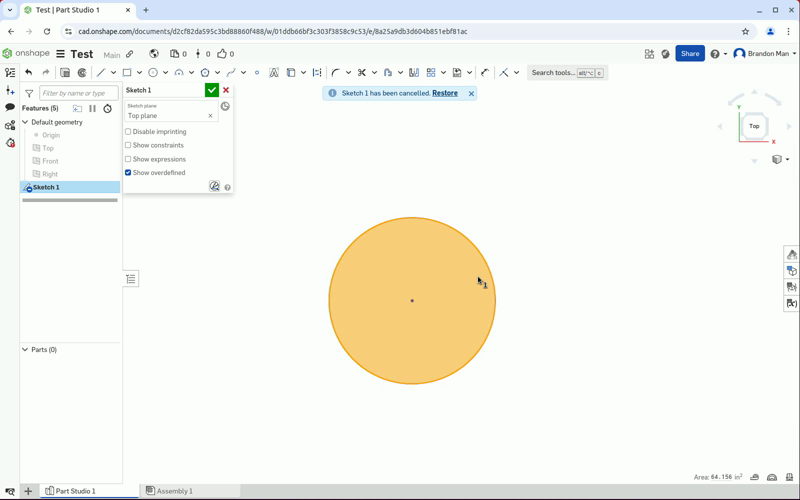
scroll(-6)
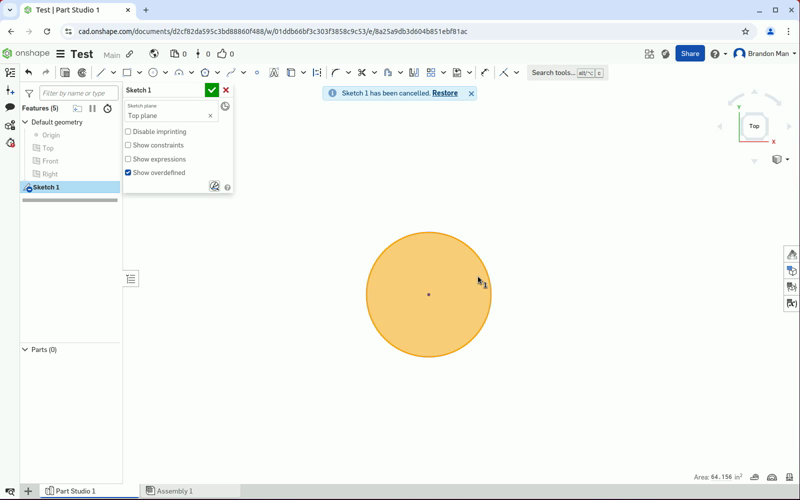
scroll(-6)
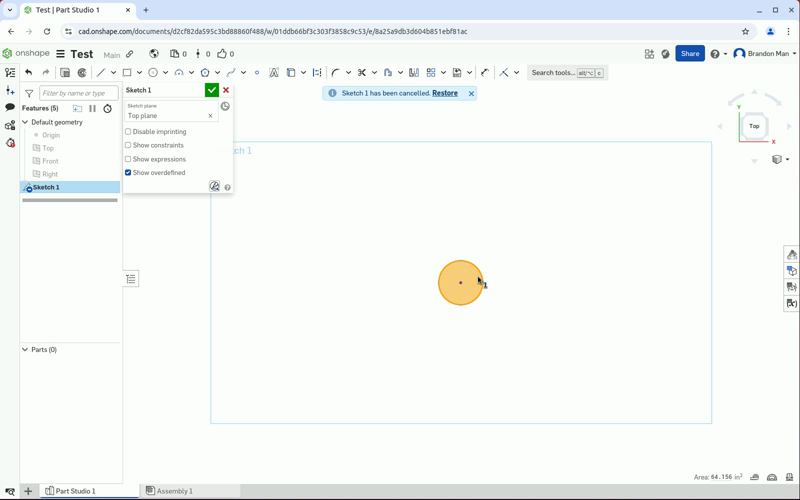
mouse_move(73, 352)
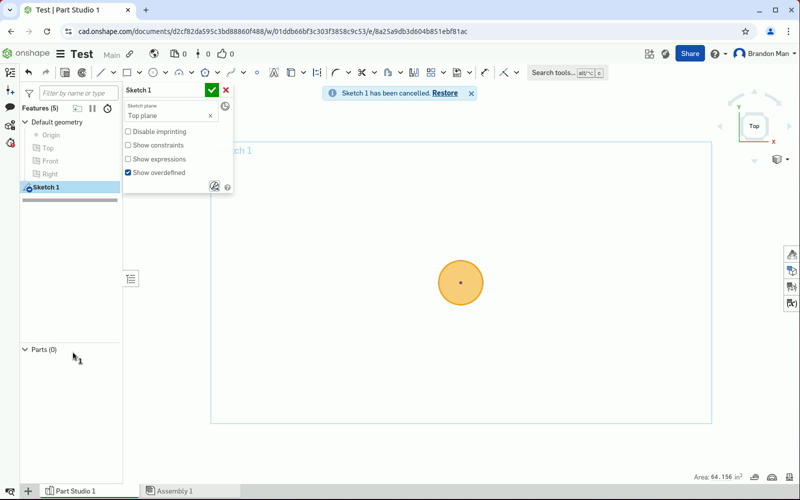
key(shift+y)
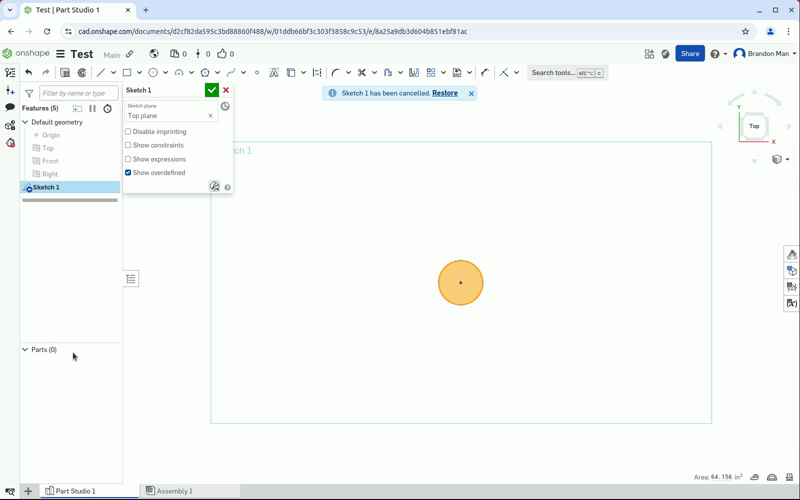
key(shift+e)
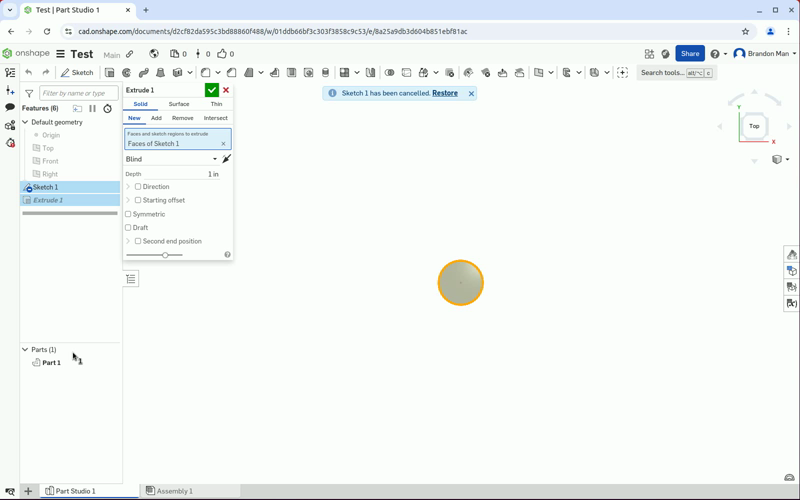
mouse_move(143, 106)
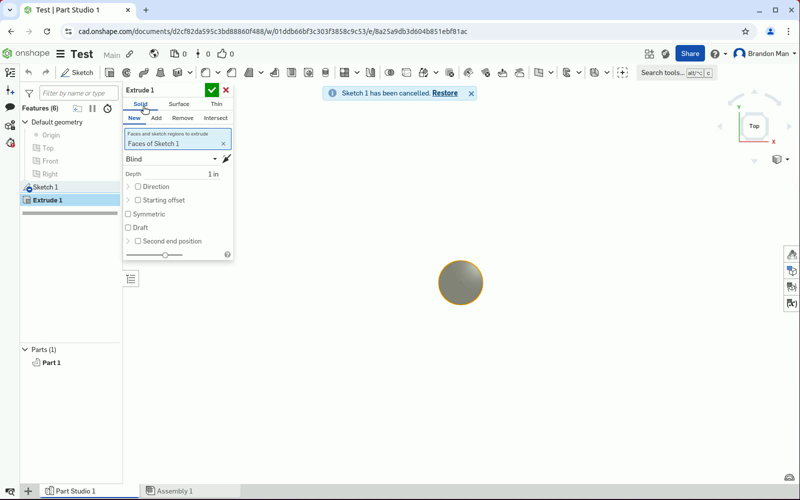
click(143, 106)
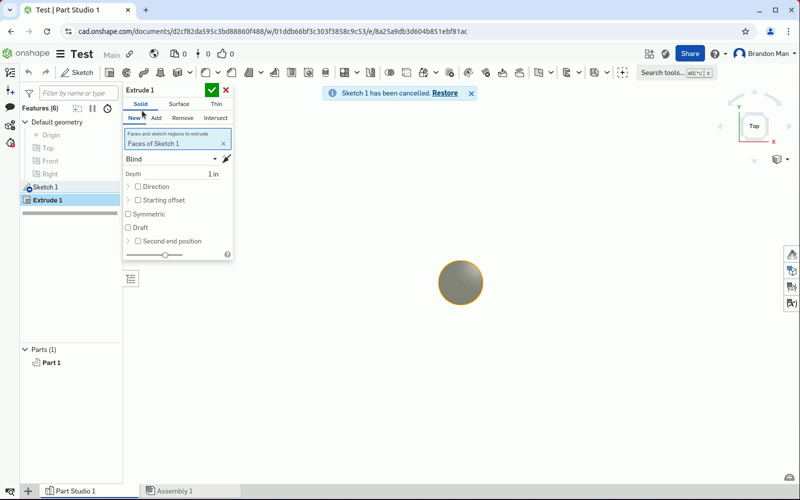
mouse_move(137, 120)
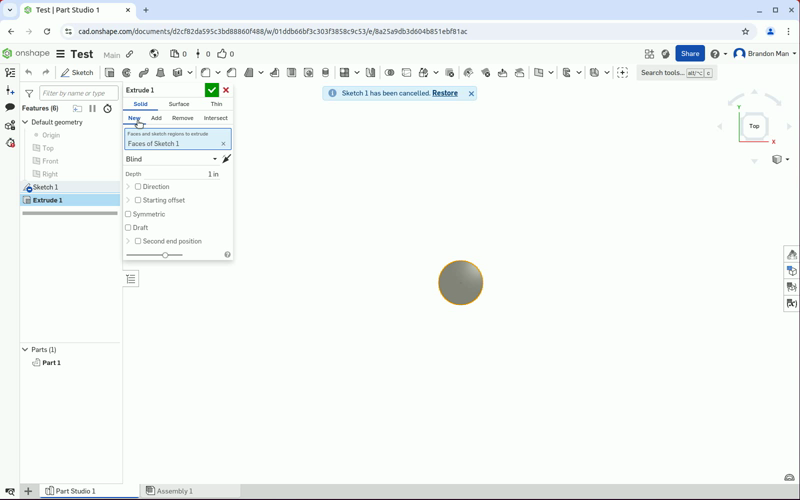
click(137, 120)
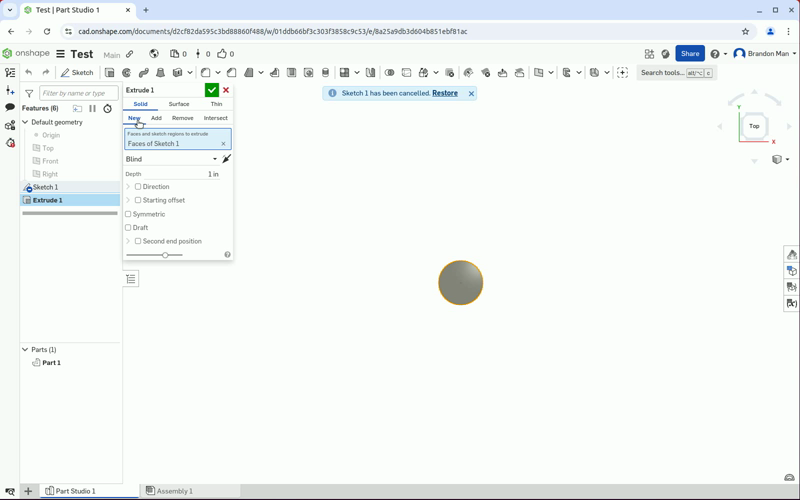
key(tab, 4)
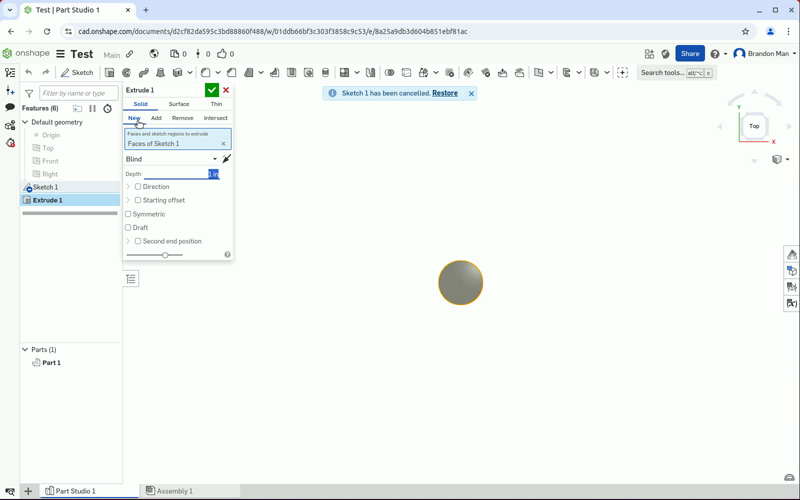
text(15.646)
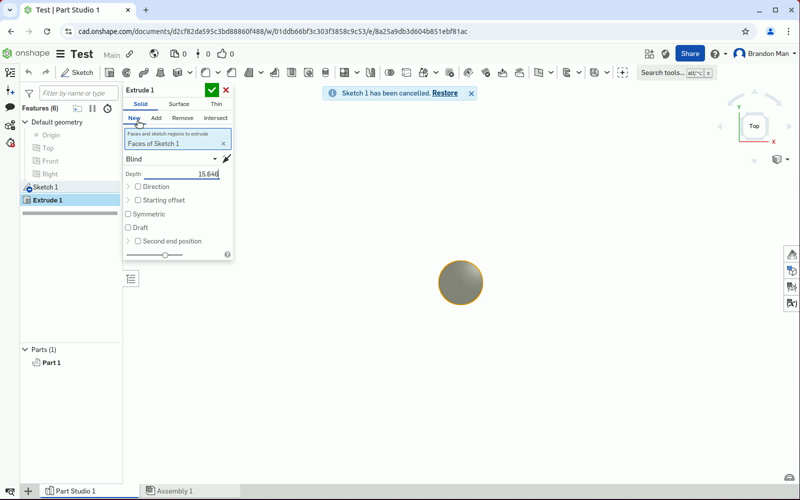
key(enter)
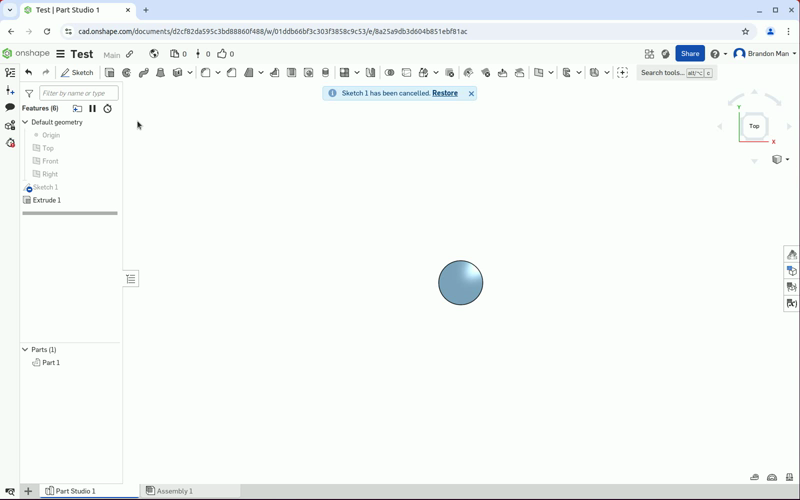
key(shift+h)
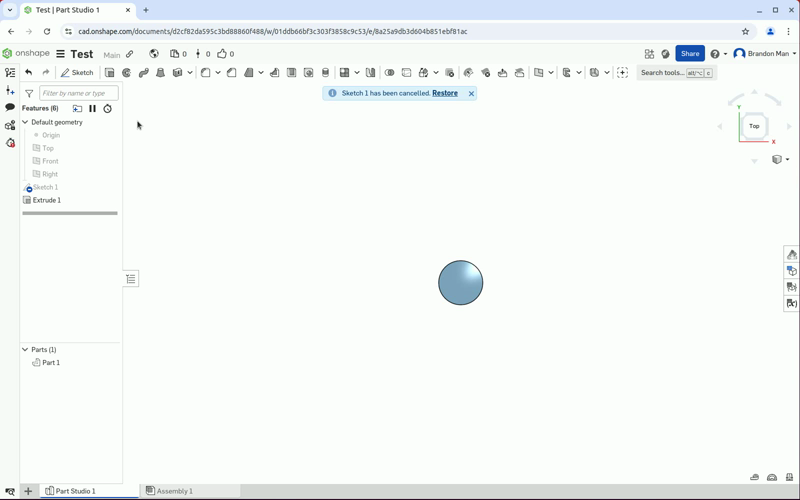
key(shift+h)
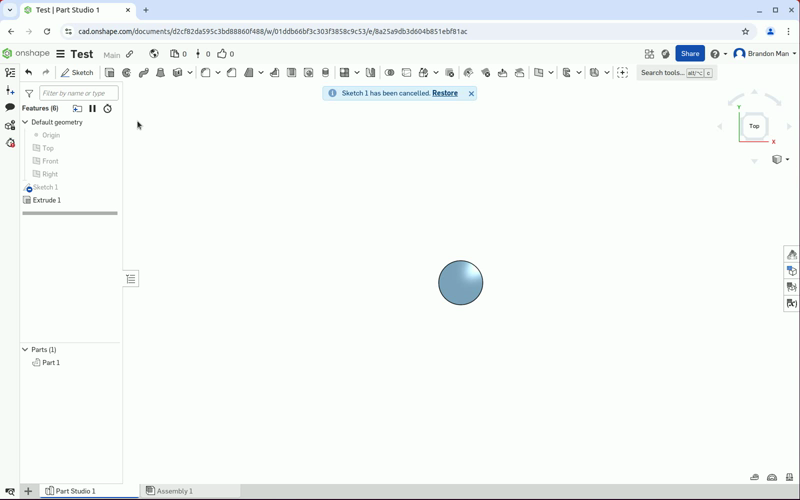
mouse_move(73, 189)
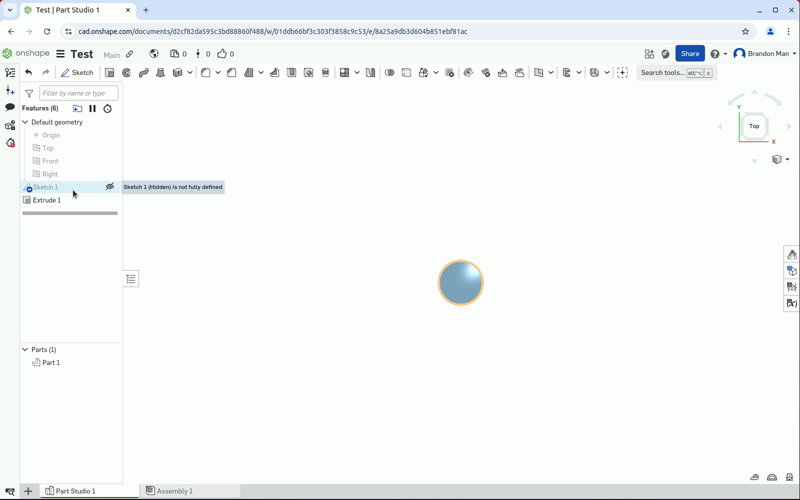
click(73, 189)
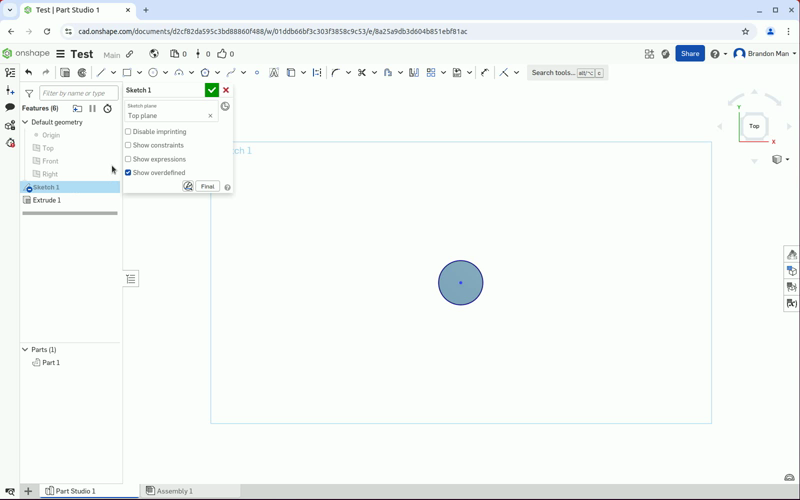
mouse_move(229, 92)
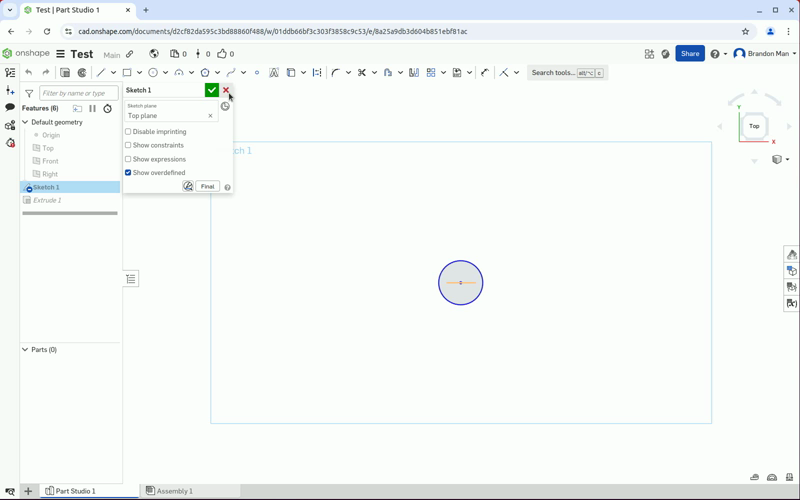
click(229, 92)
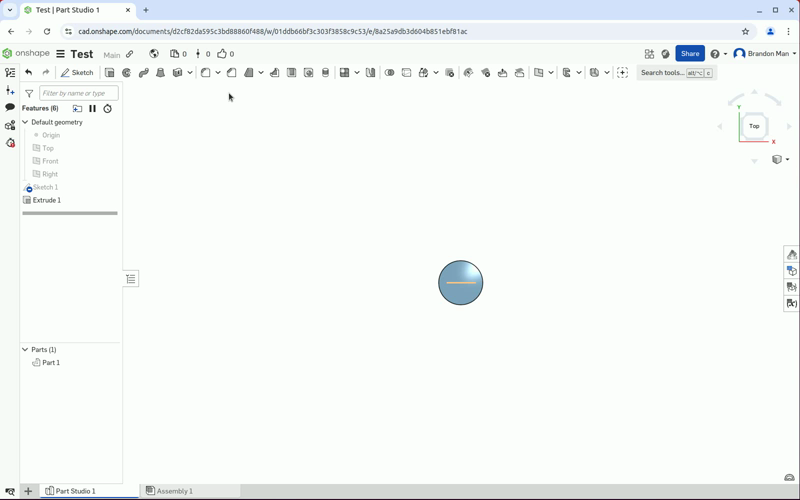
mouse_move(541, 75)
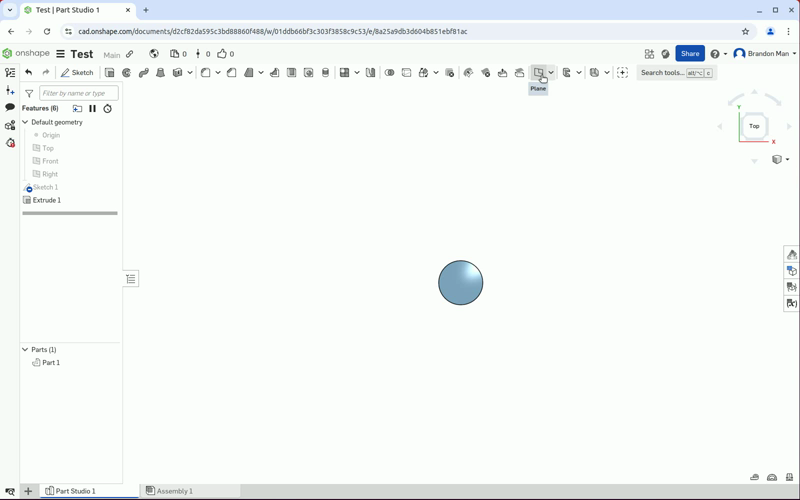
click(541, 75)
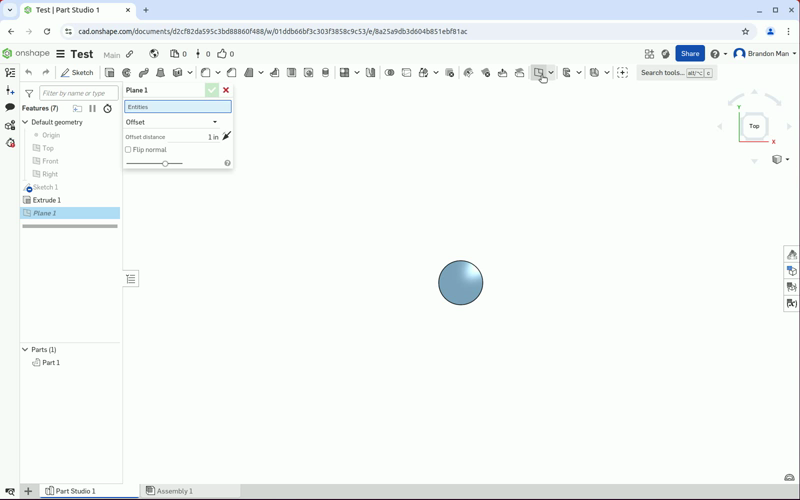
mouse_move(73, 150)
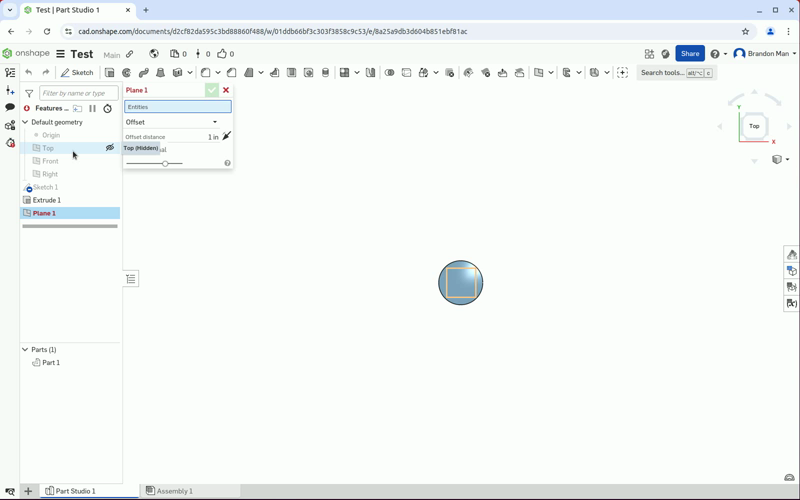
click(73, 150)
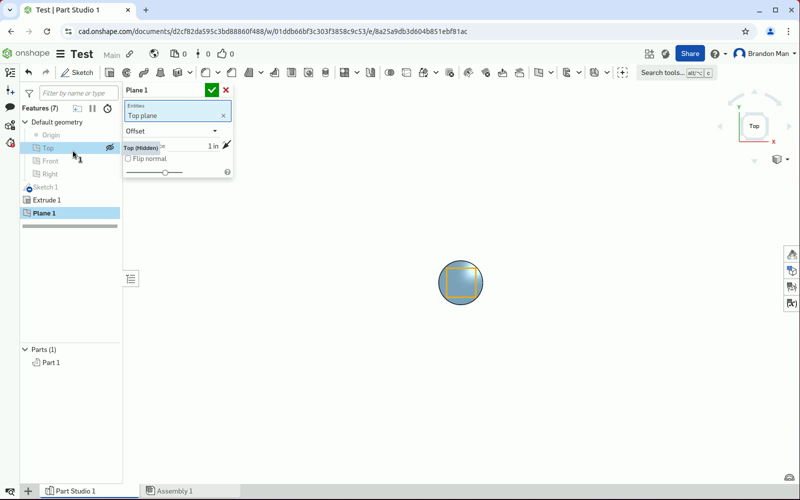
key(tab, 2)
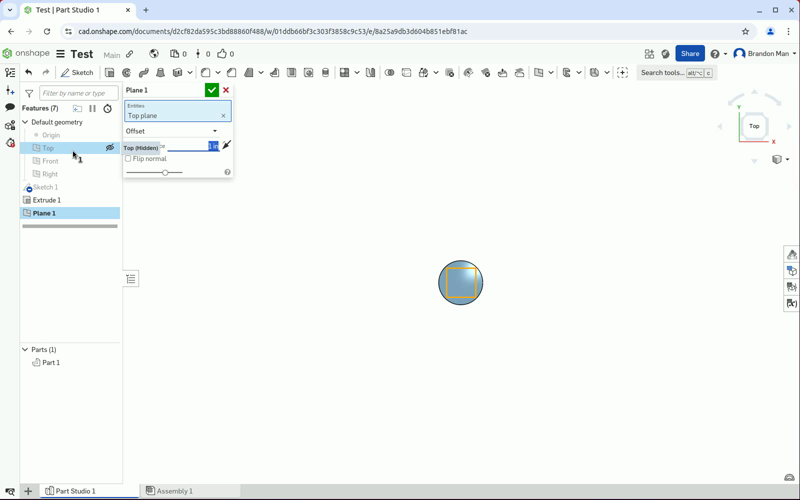
text(15.652)
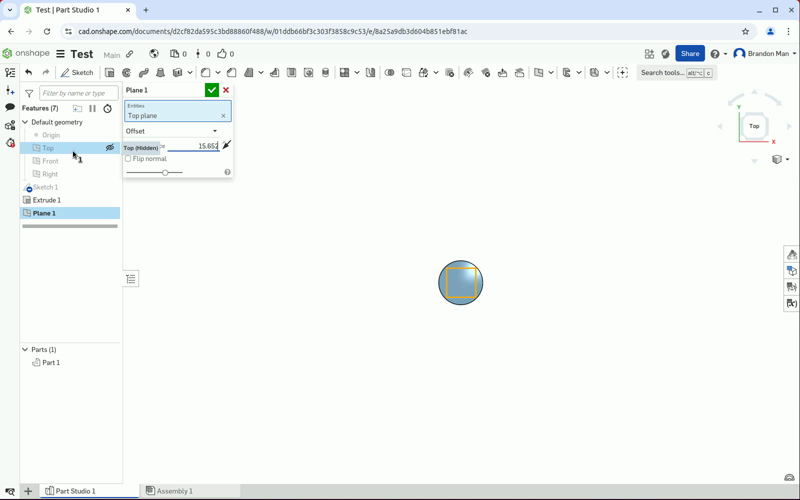
key(enter, 2)
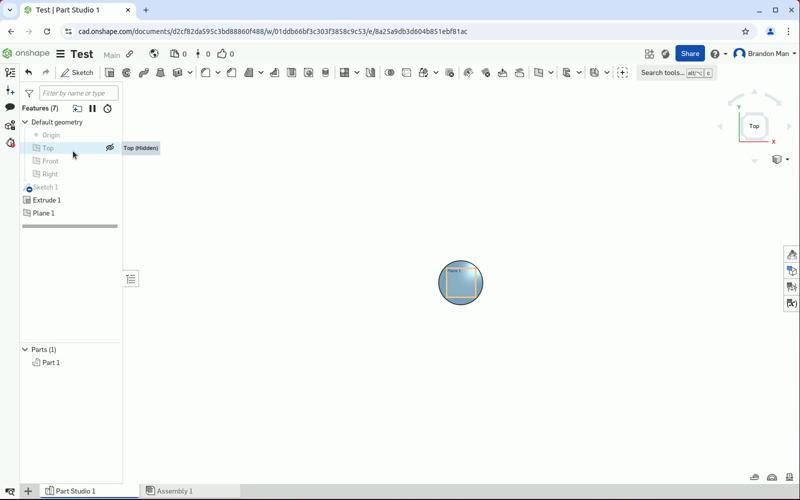
key(shift+s)
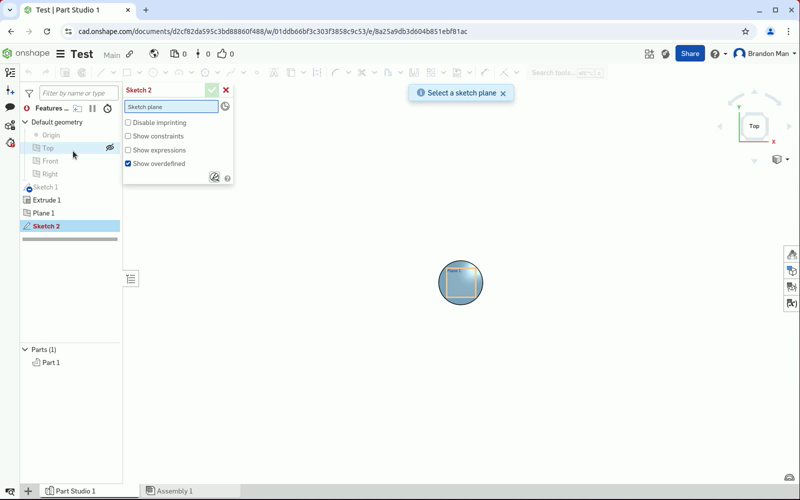
mouse_move(73, 215)
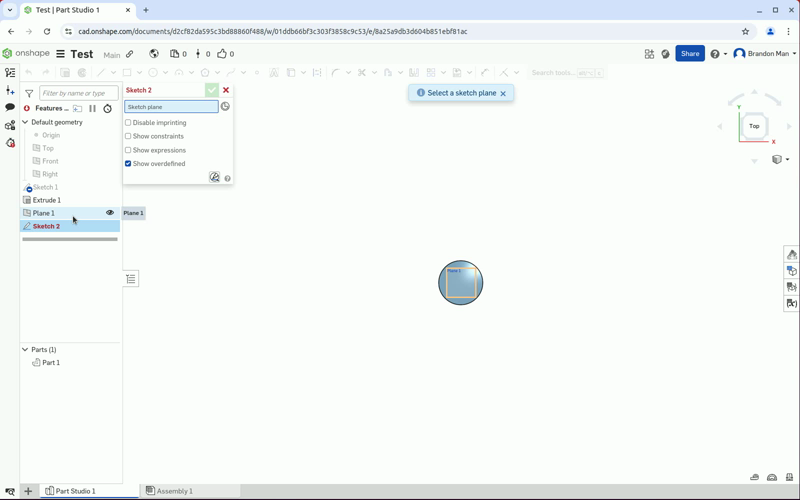
click(73, 215)
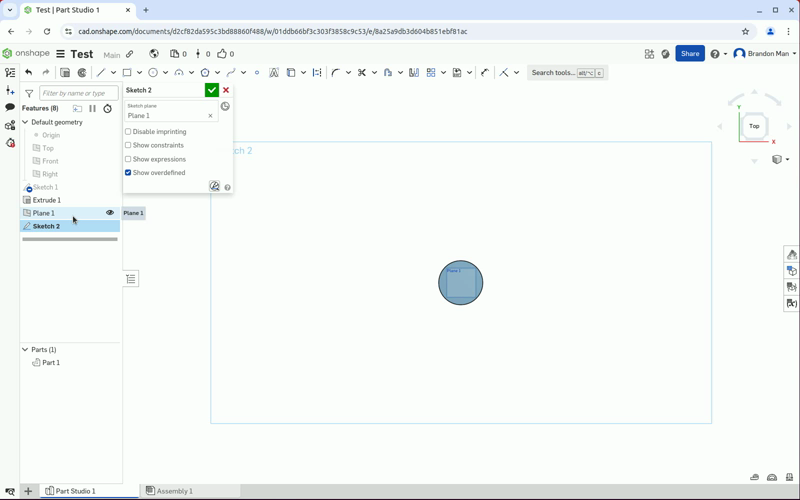
mouse_move(73, 352)
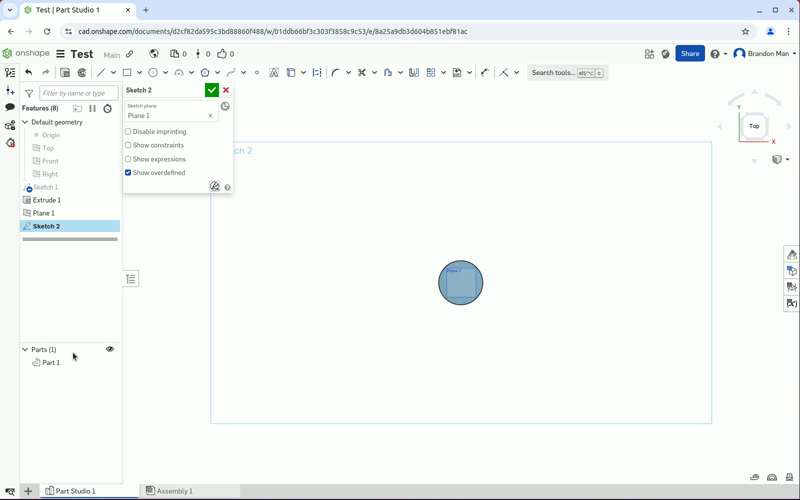
key(y)
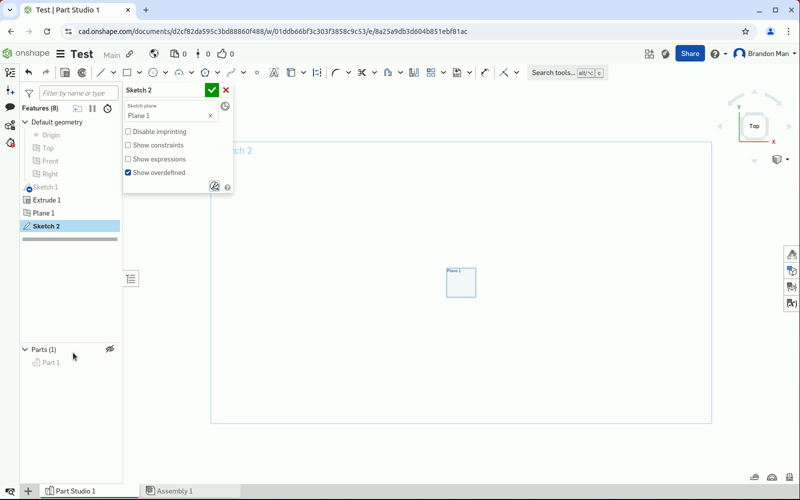
key(a)
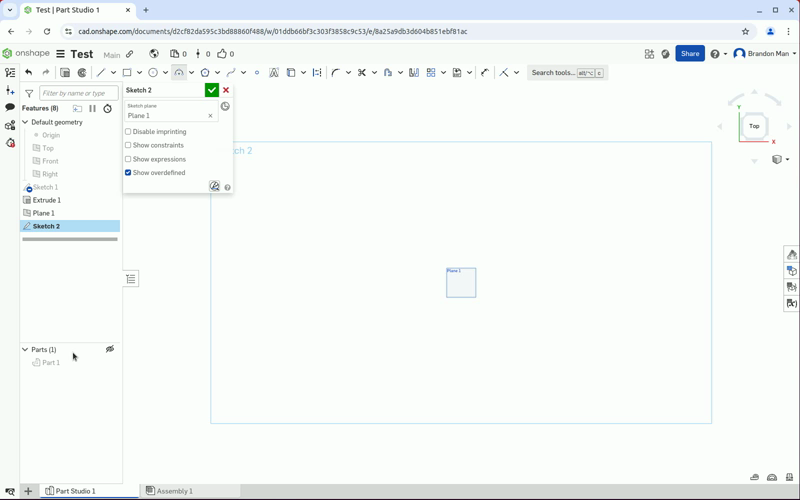
key_down(shift)
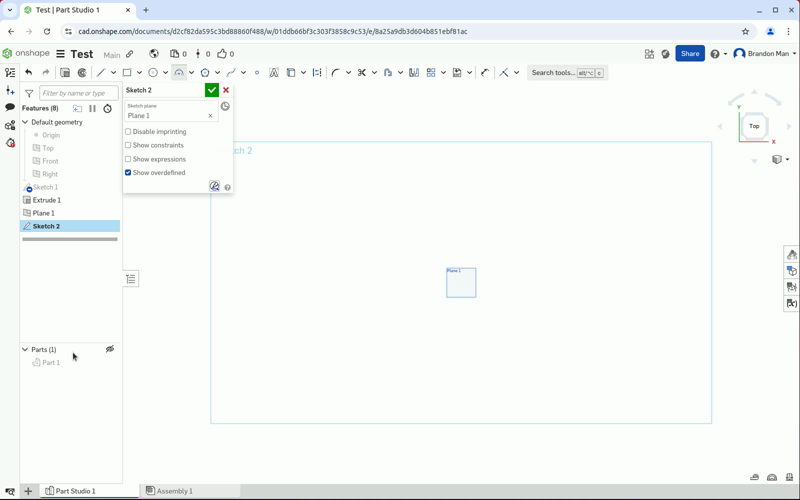
mouse_move(460, 284)
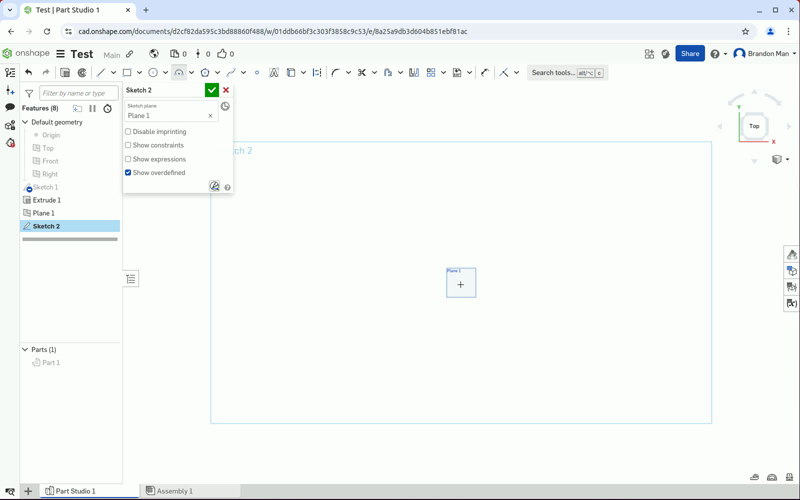
click(460, 284)
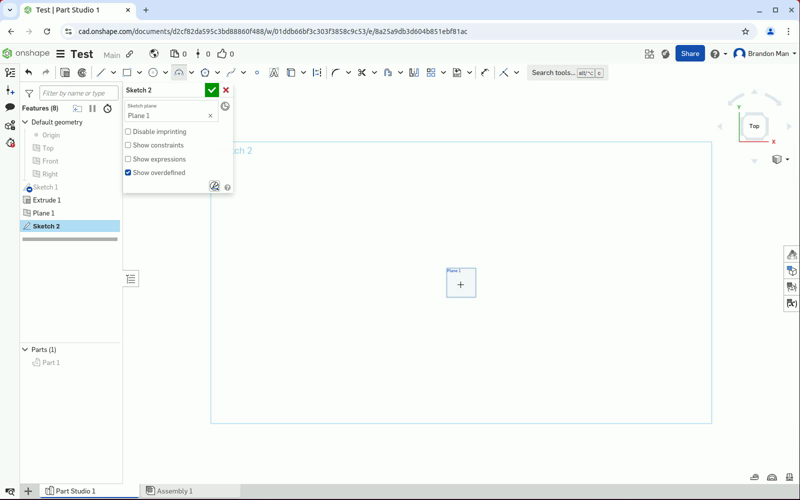
key_up(shift)
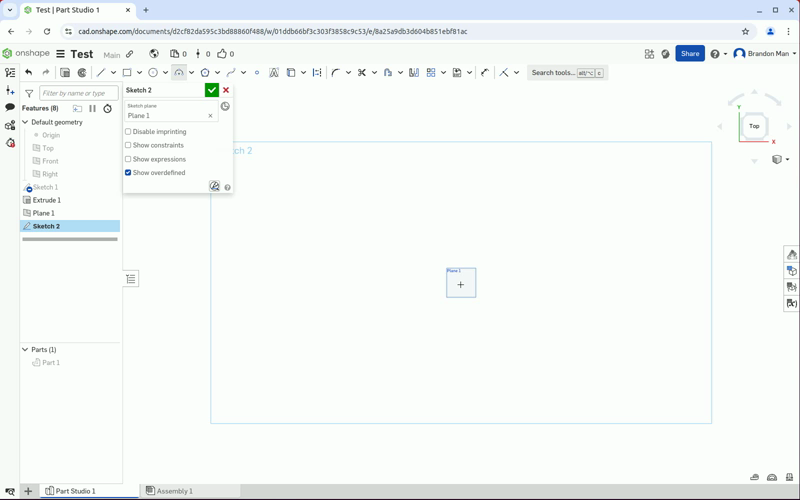
key_down(shift)
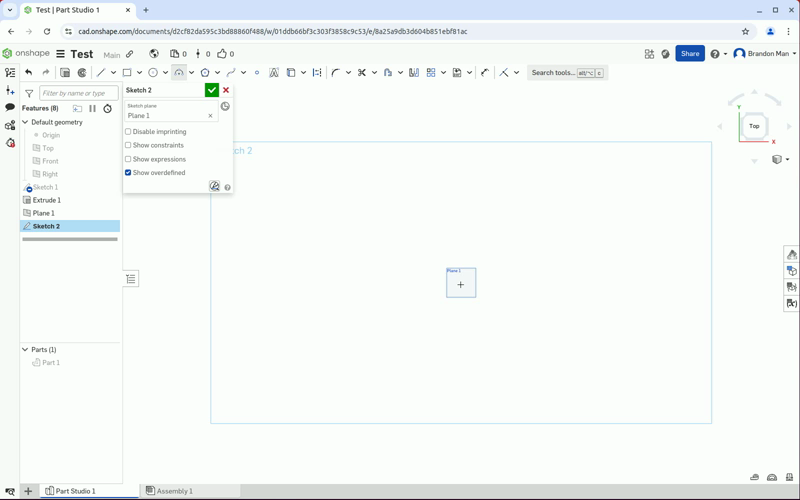
mouse_move(464, 299)
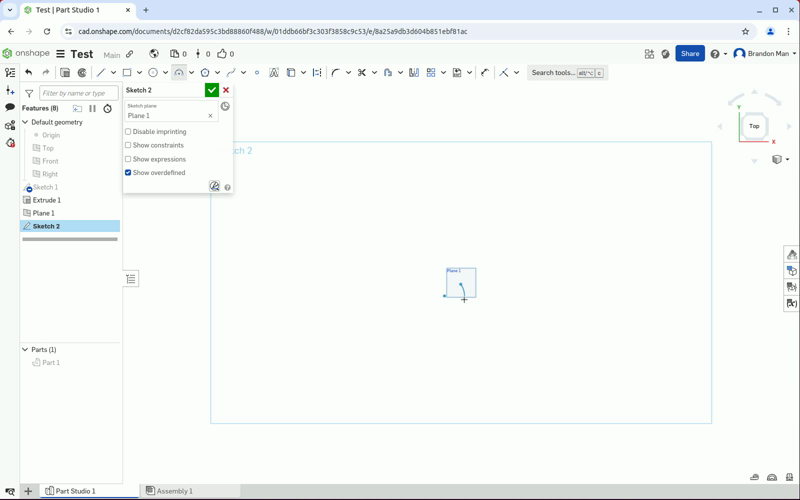
click(464, 299)
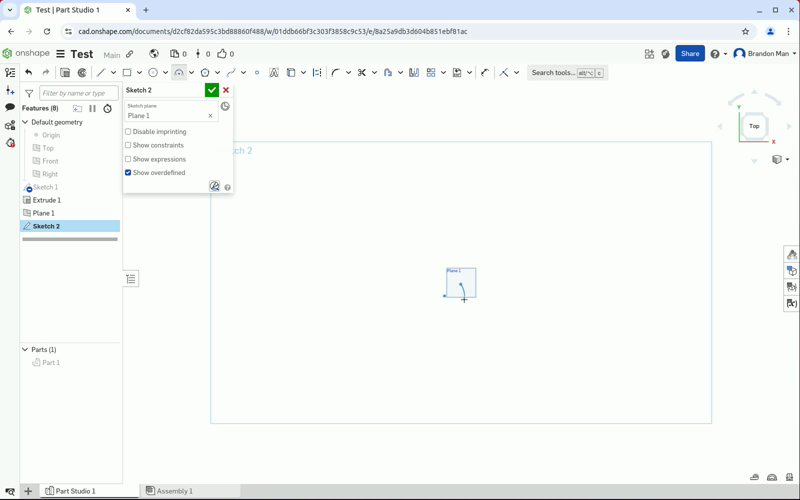
mouse_move(455, 293)
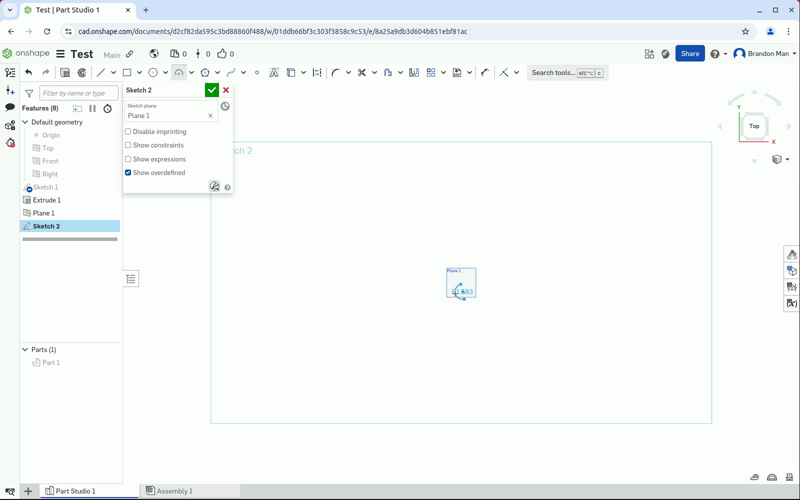
click(455, 293)
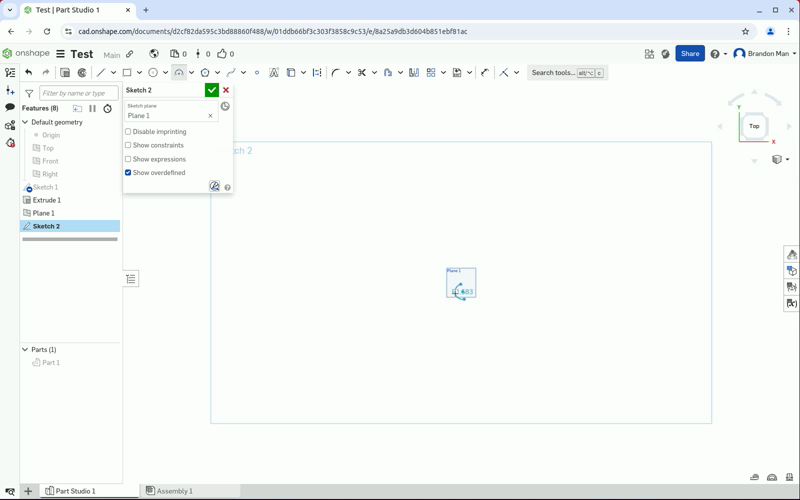
key_up(shift)
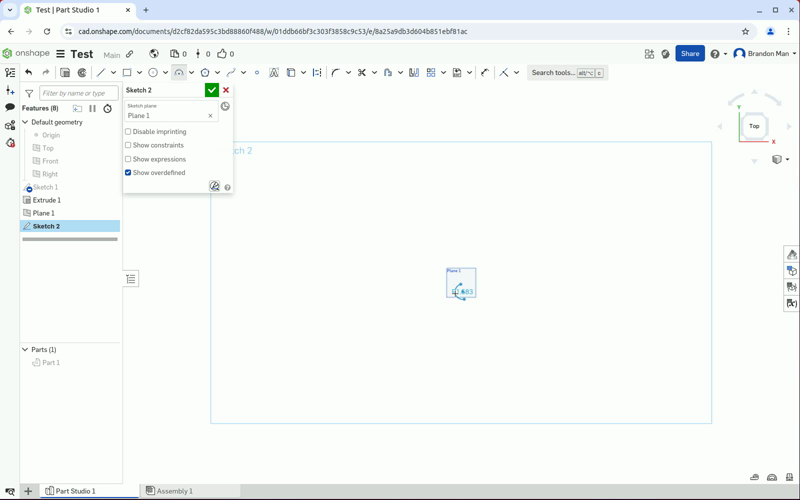
key(esc)
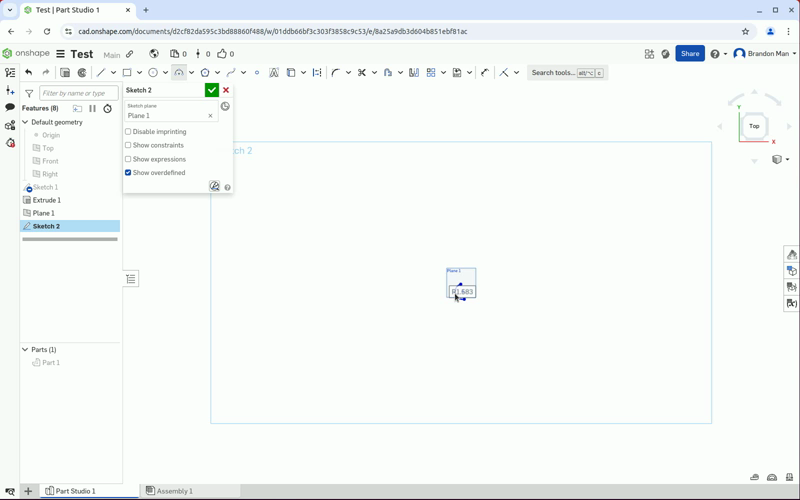
key(l)
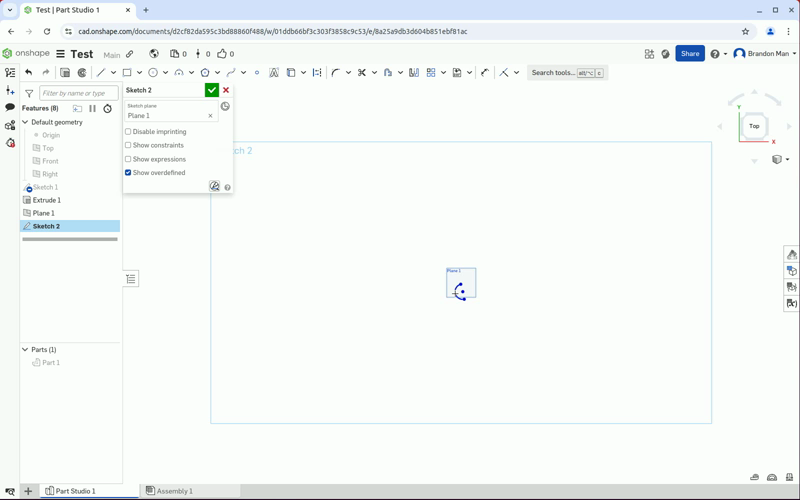
mouse_move(464, 299)
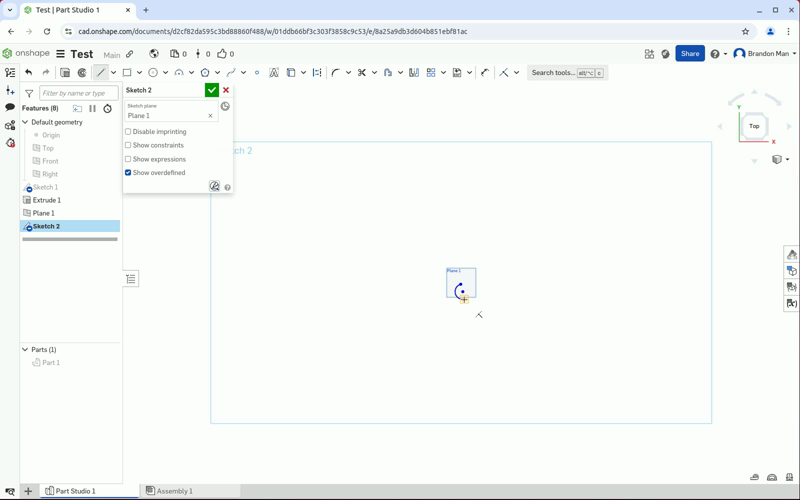
click(464, 299)
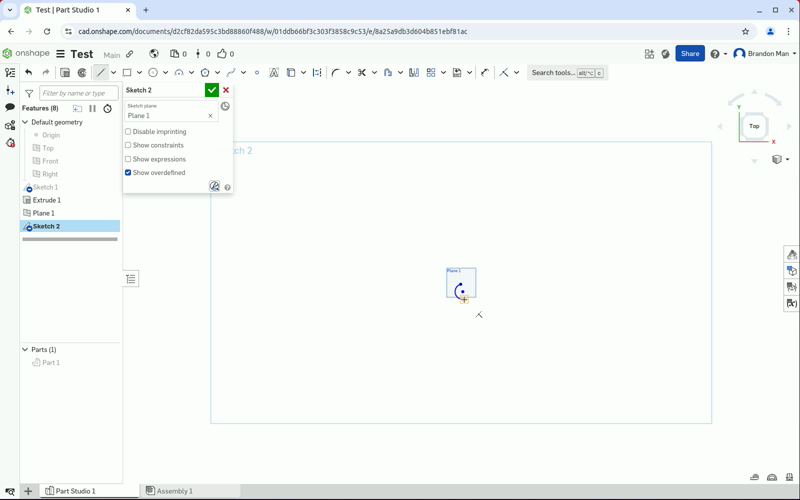
mouse_move(494, 299)
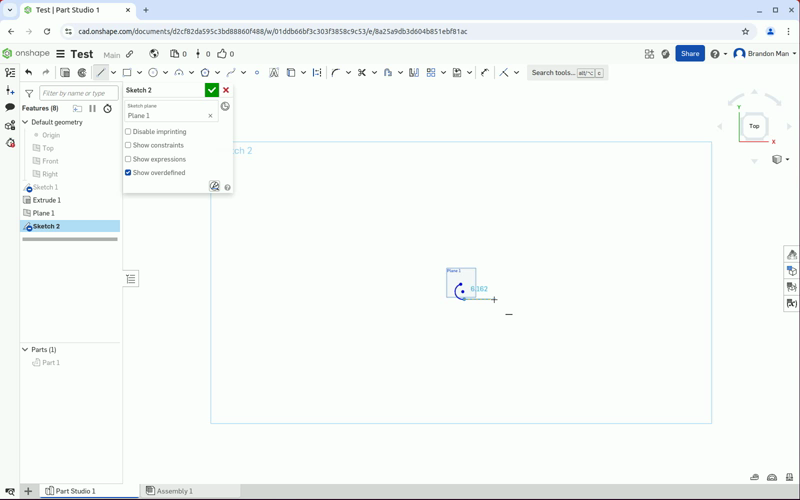
key_down(shift)
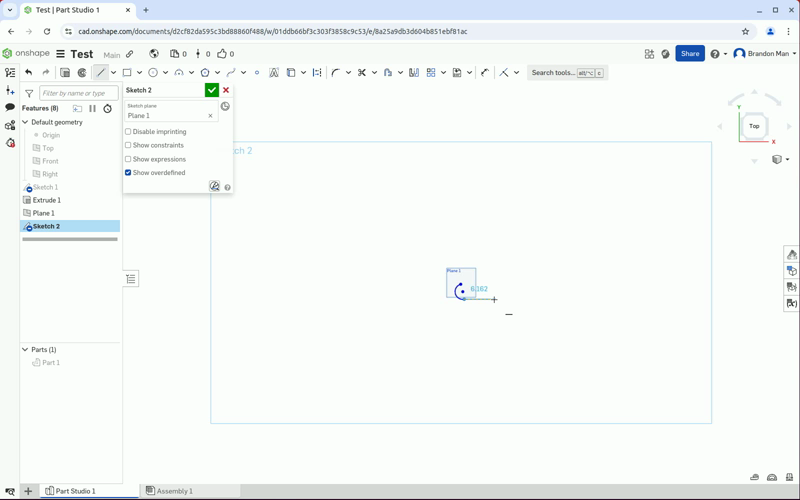
mouse_move(460, 284)
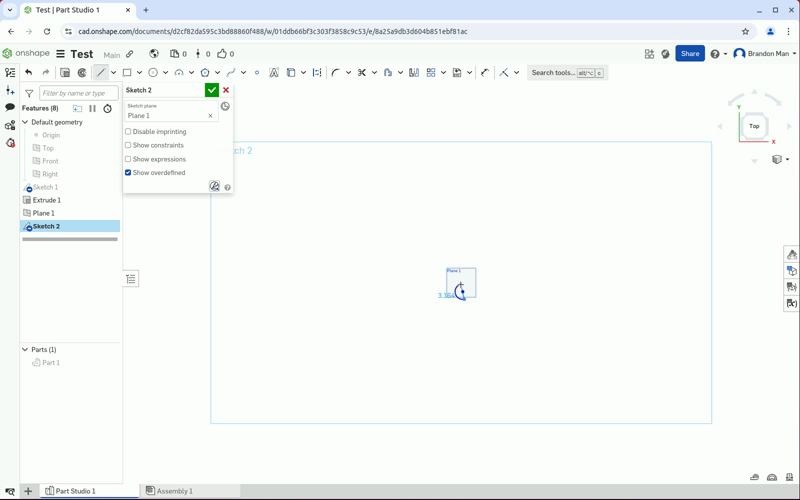
key_up(shift)
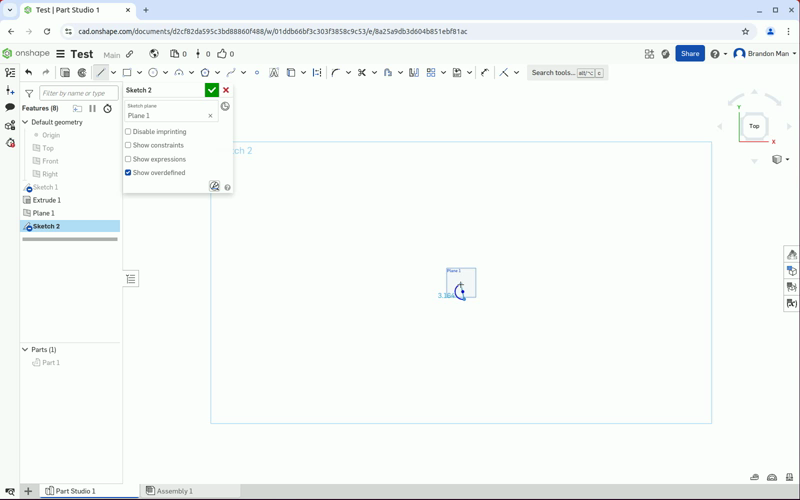
click(460, 284)
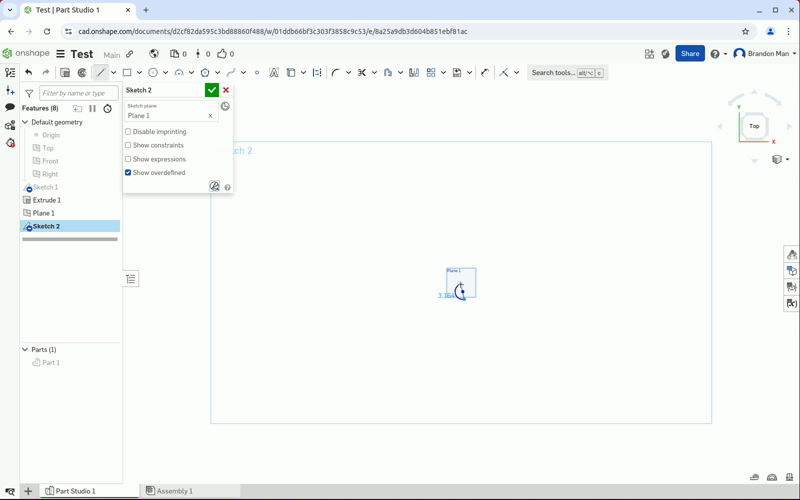
key(esc)
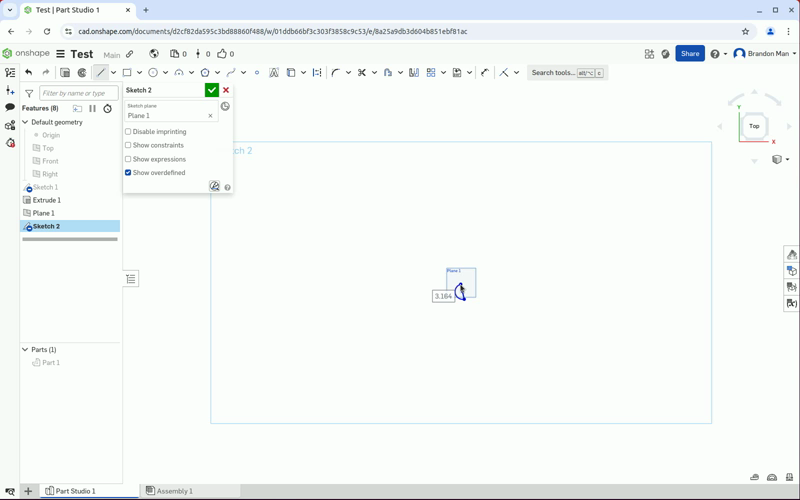
mouse_move(461, 289)
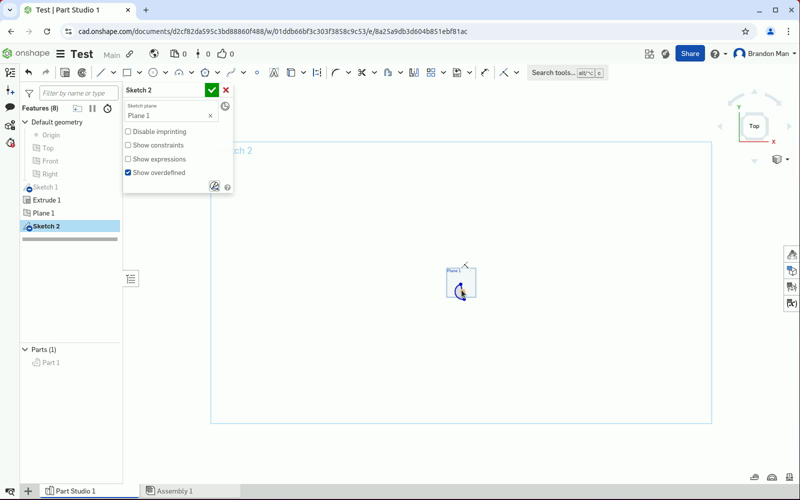
scroll(6)
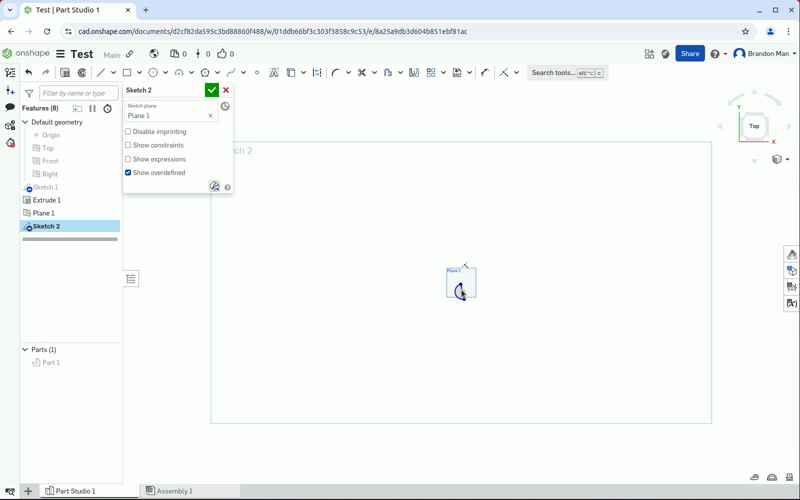
scroll(6)
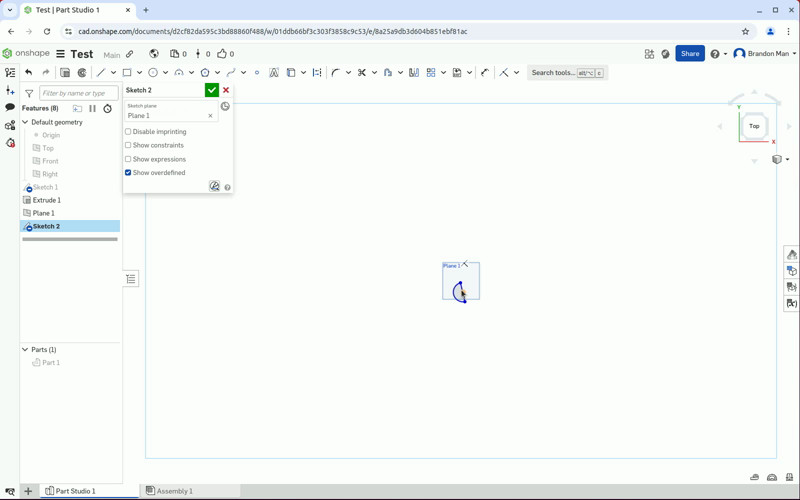
scroll(6)
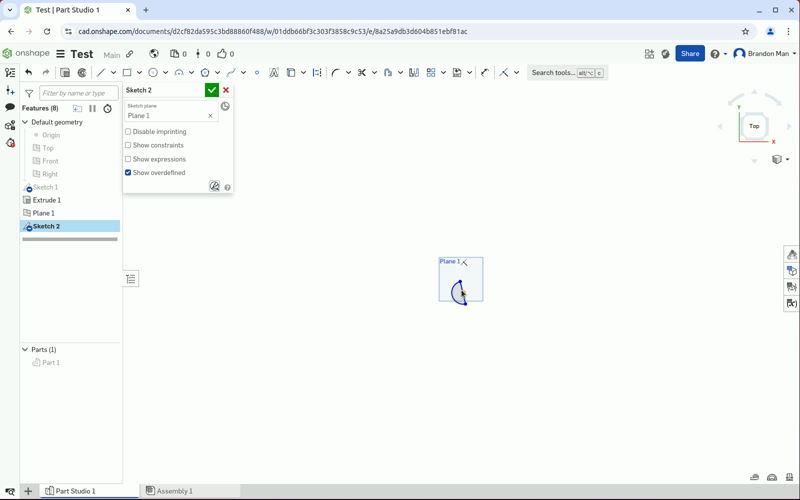
scroll(6)
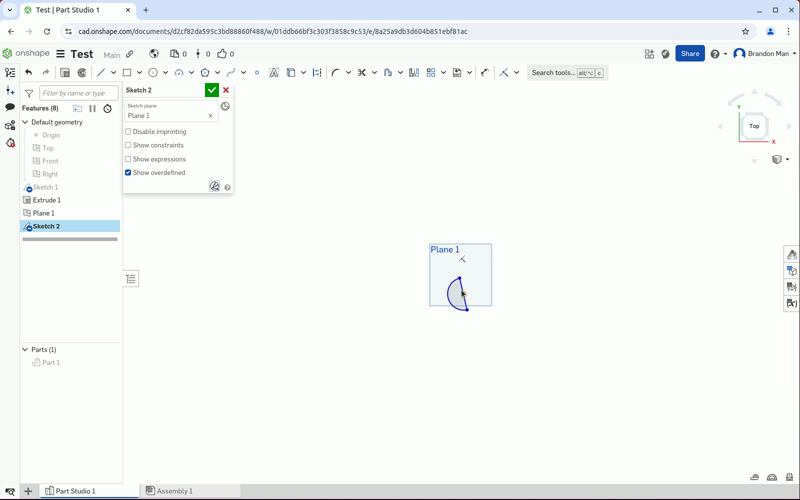
scroll(6)
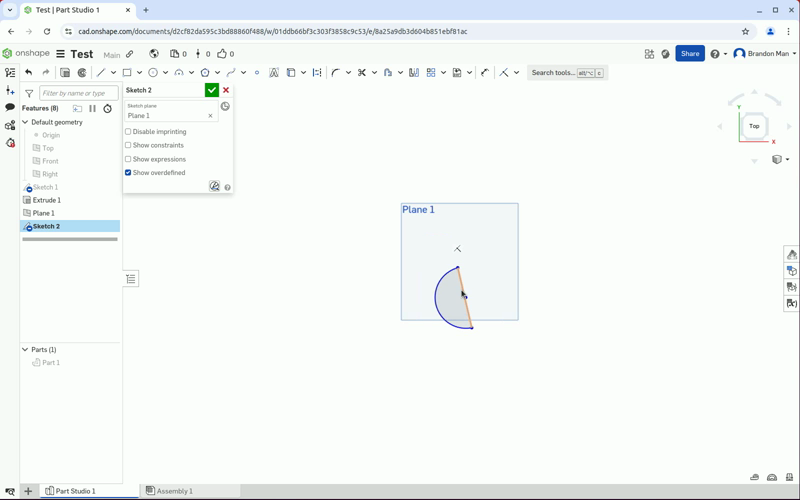
scroll(6)
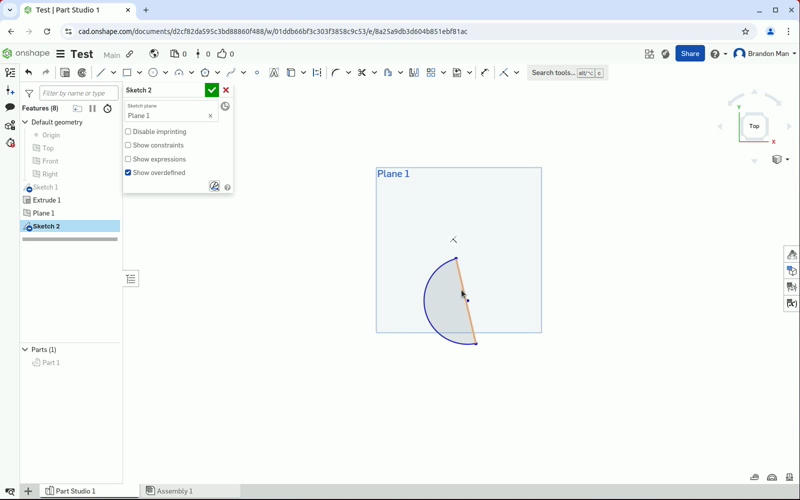
scroll(6)
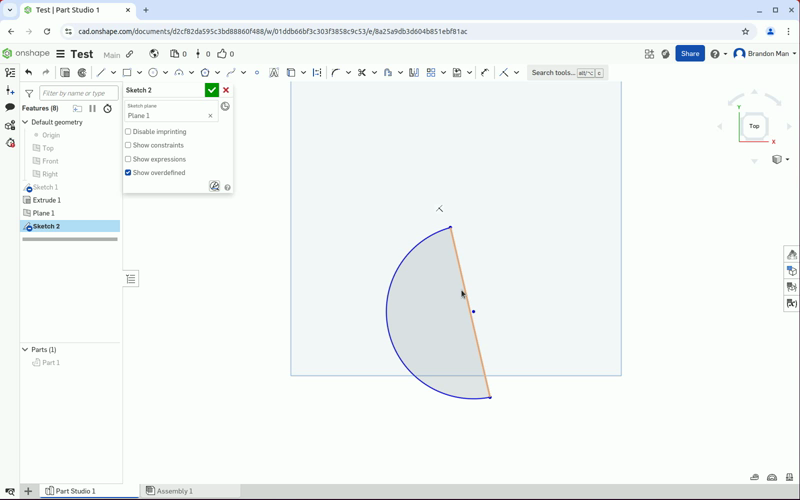
click(461, 289)
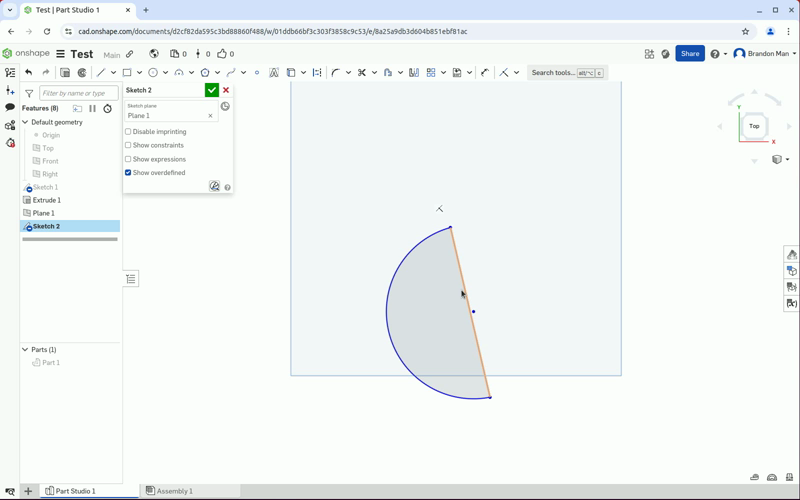
scroll(-6)
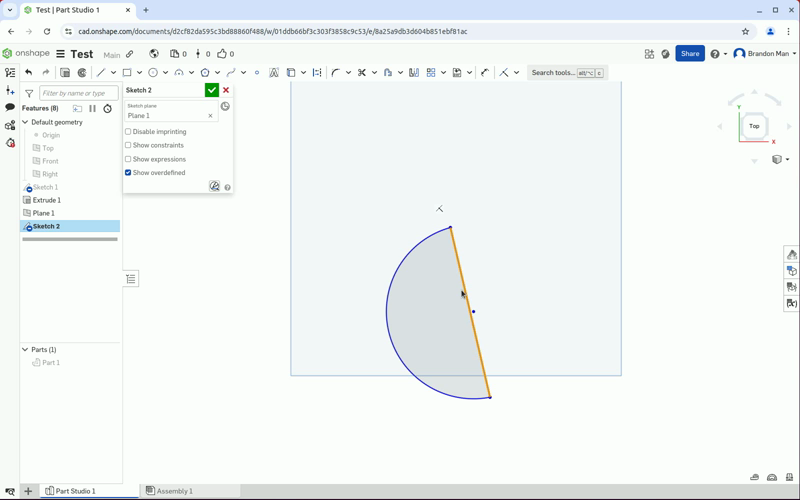
scroll(-6)
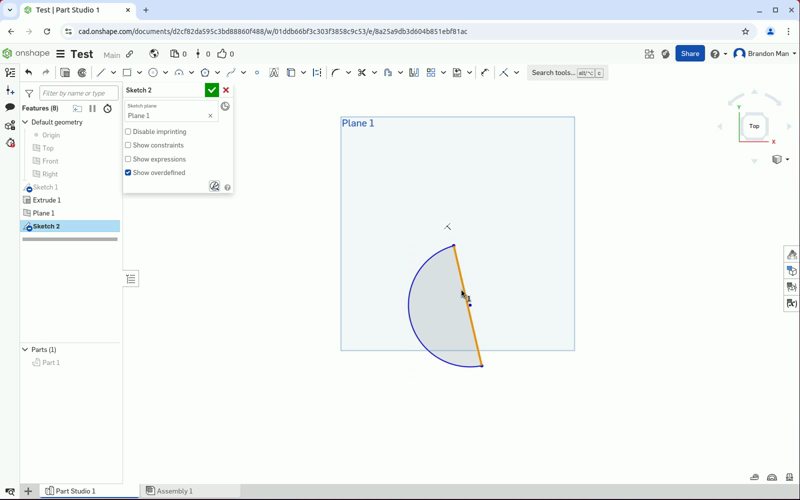
scroll(-6)
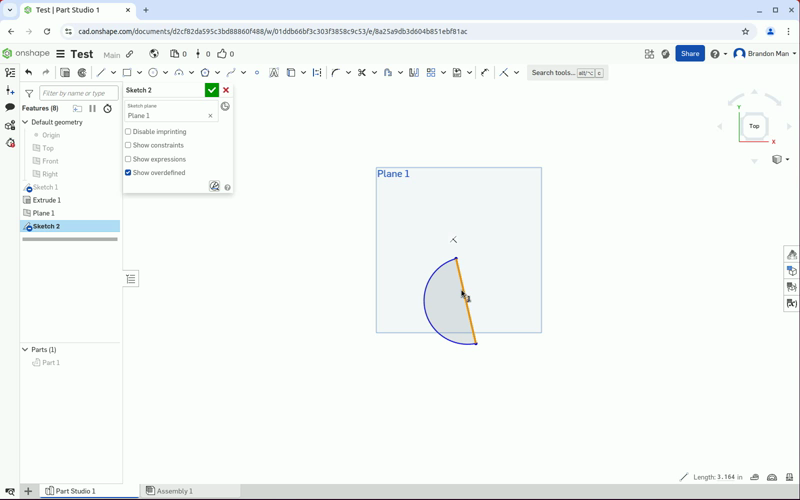
scroll(-6)
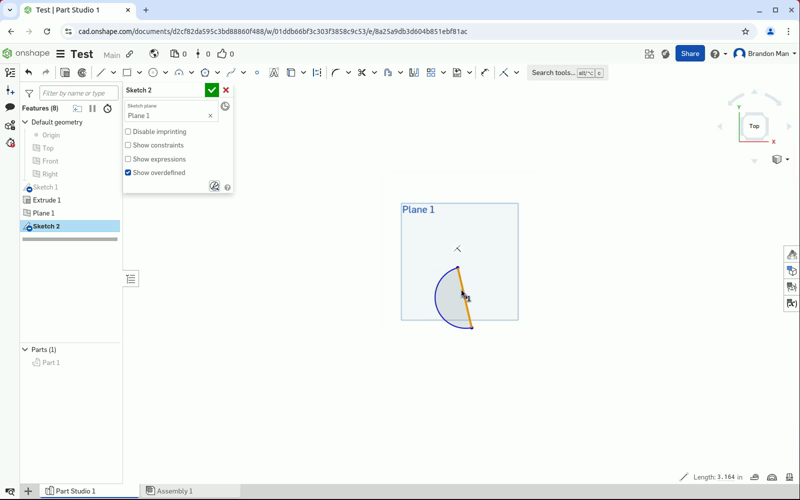
scroll(-6)
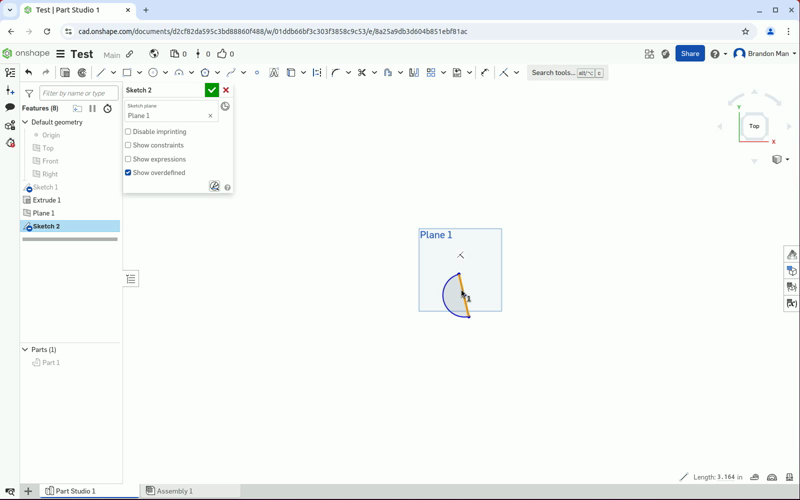
scroll(-6)
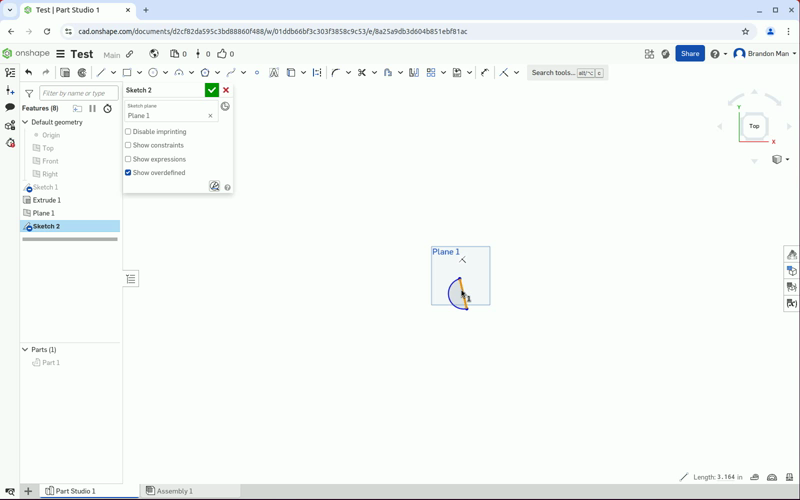
scroll(-6)
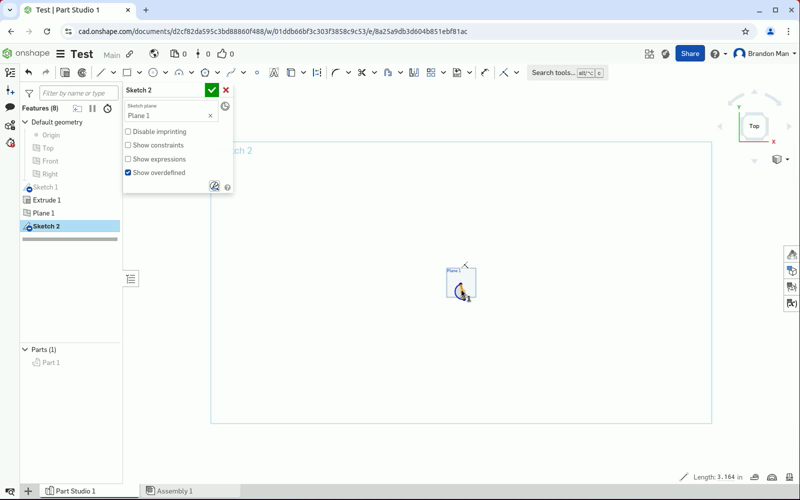
mouse_move(73, 352)
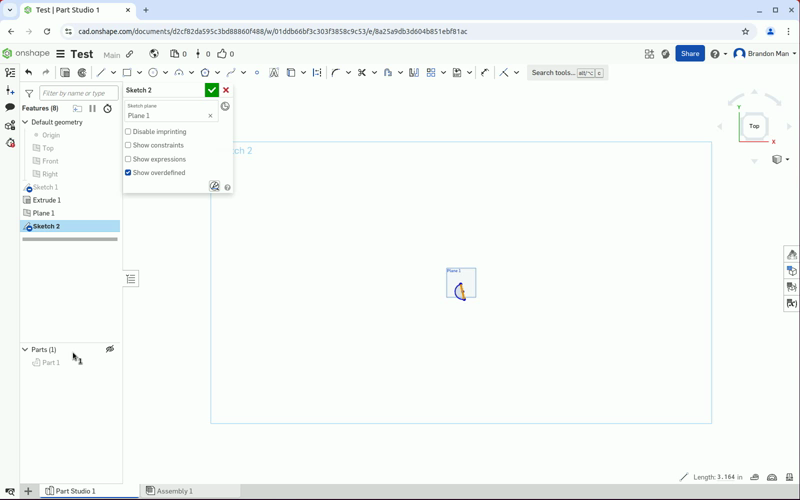
key(shift+y)
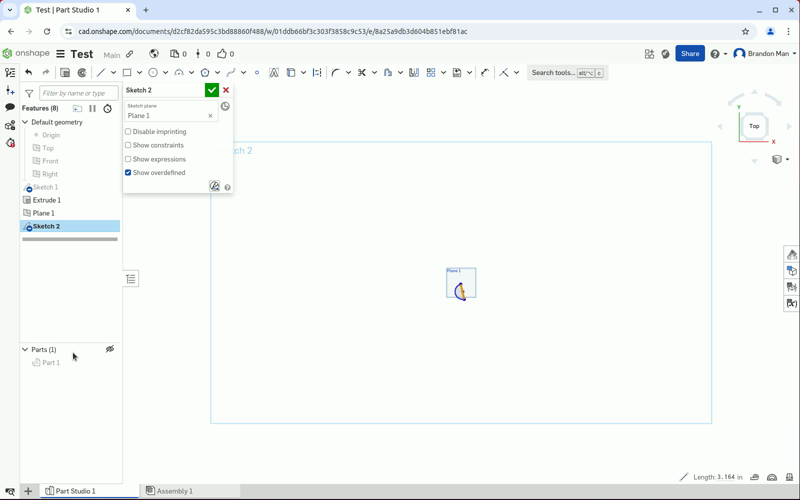
key(shift+e)
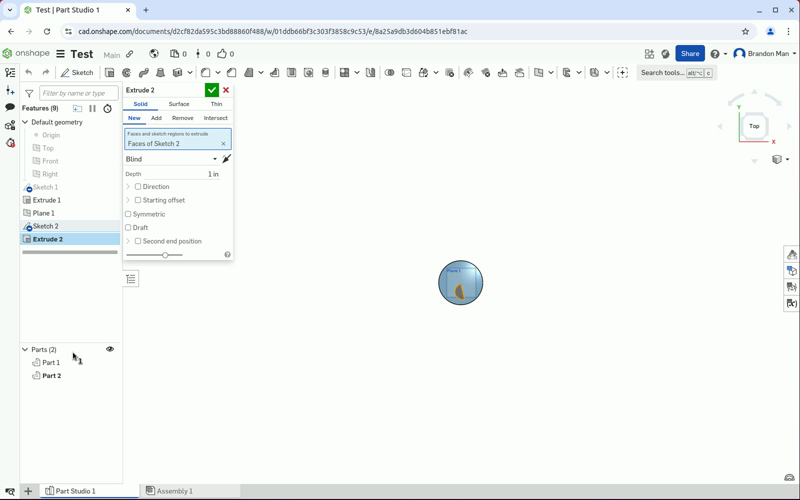
mouse_move(143, 106)
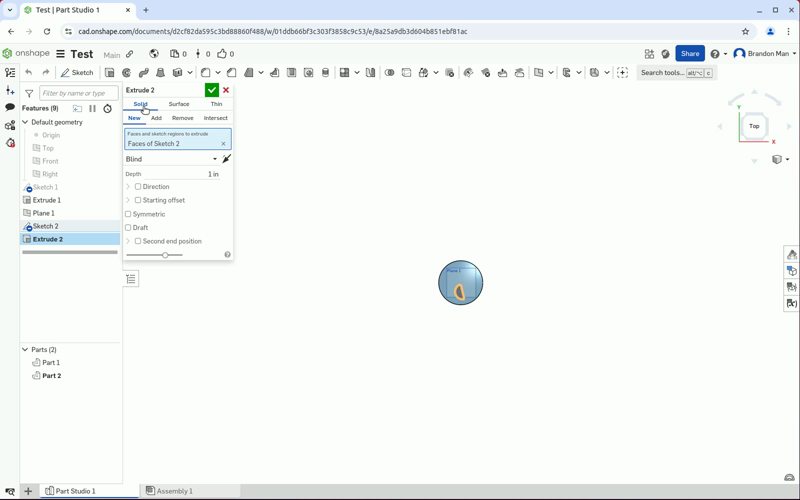
click(143, 106)
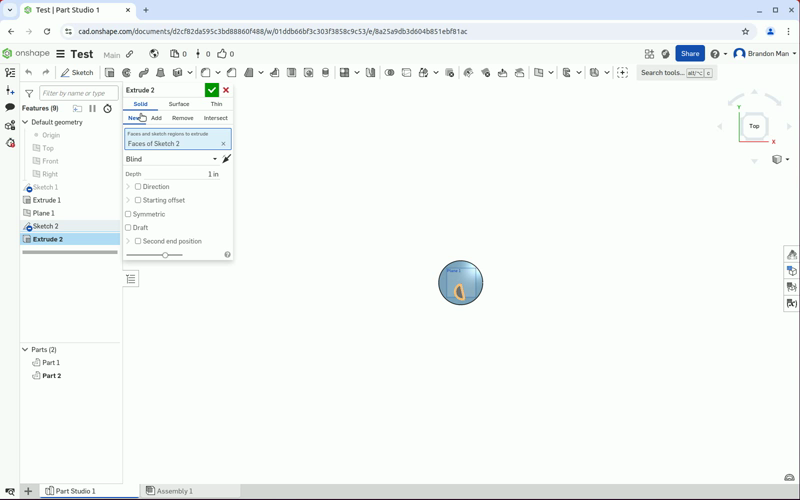
mouse_move(137, 120)
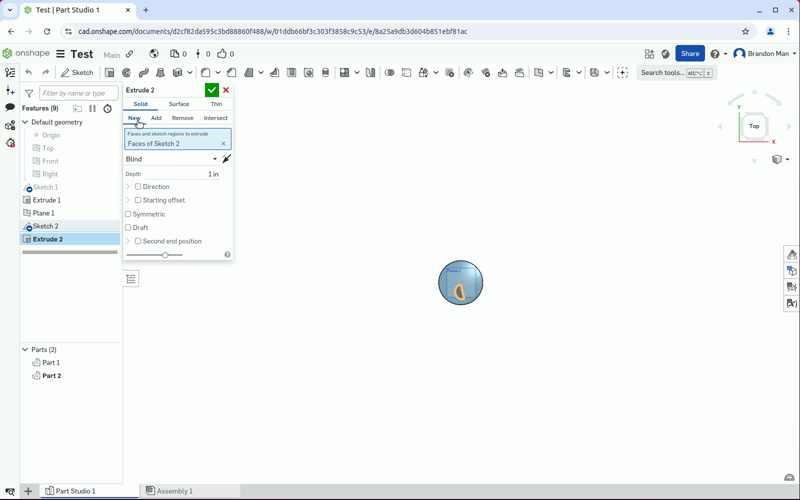
click(137, 120)
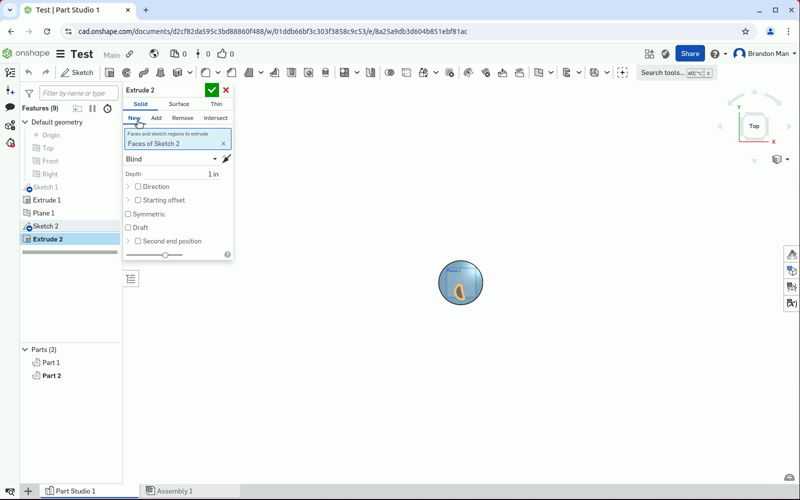
key(tab, 4)
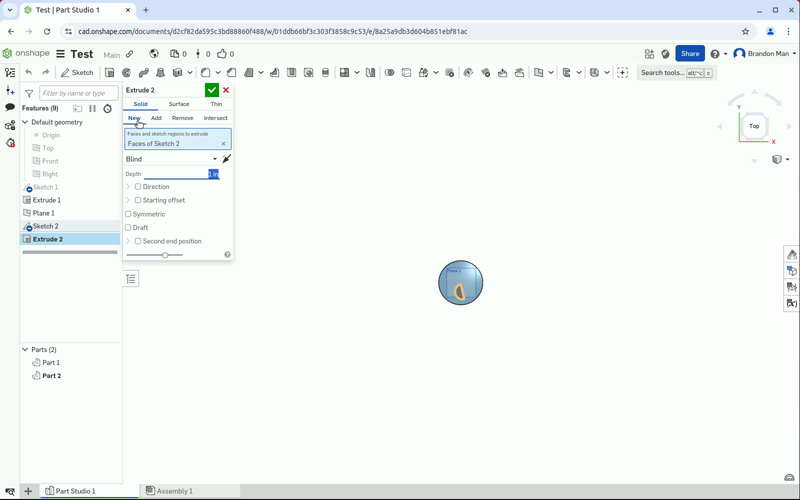
text(1.444)
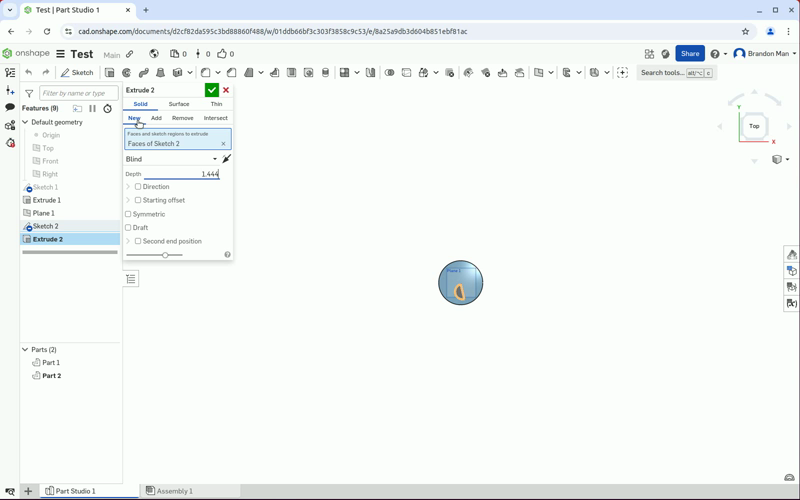
key(enter)
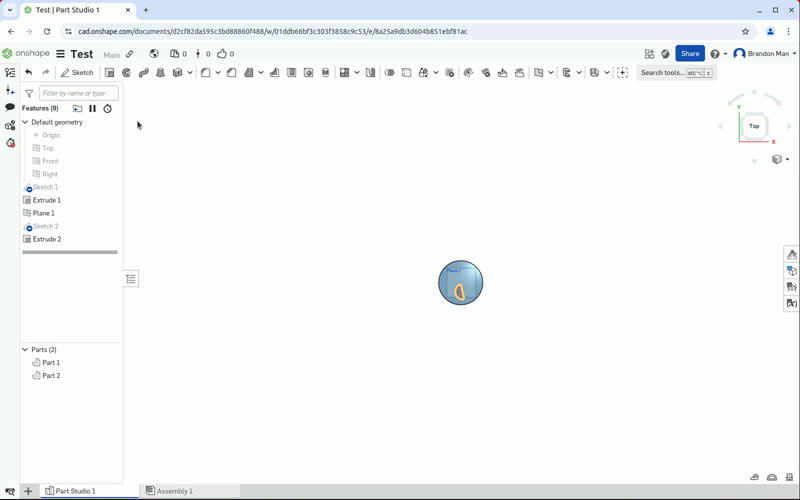
key(shift+h)
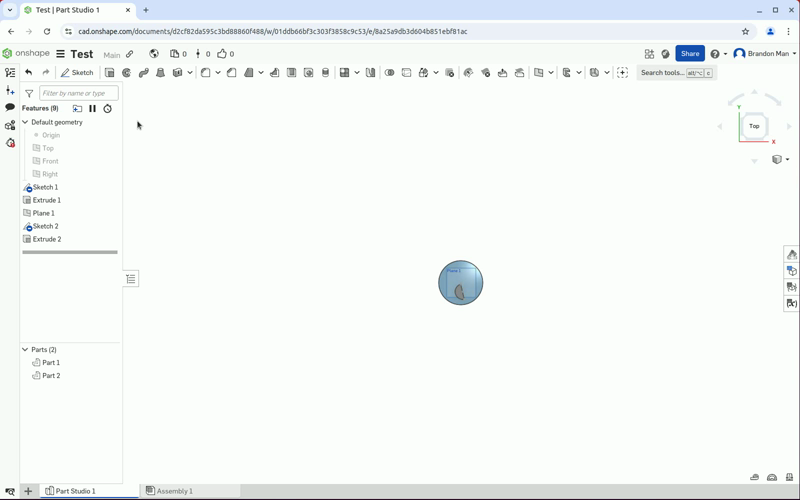
key(shift+h)
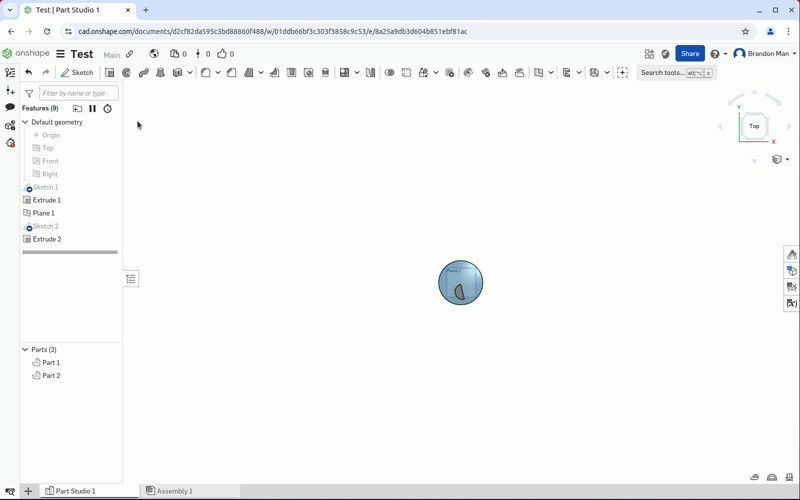
mouse_move(73, 189)
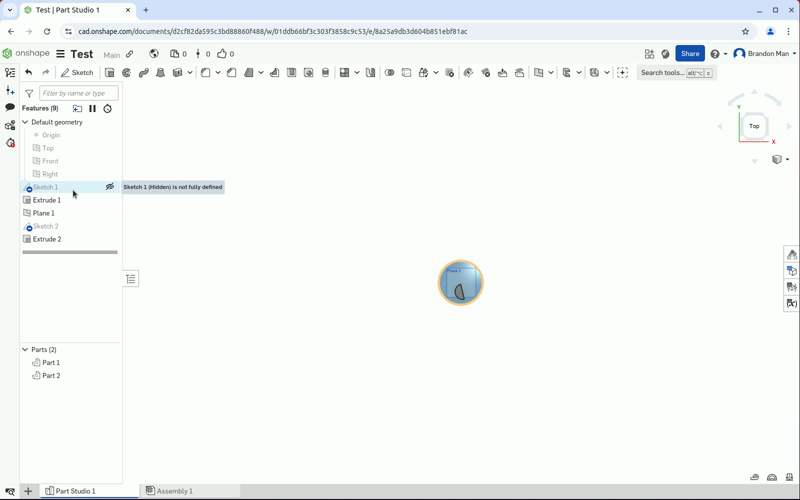
click(73, 189)
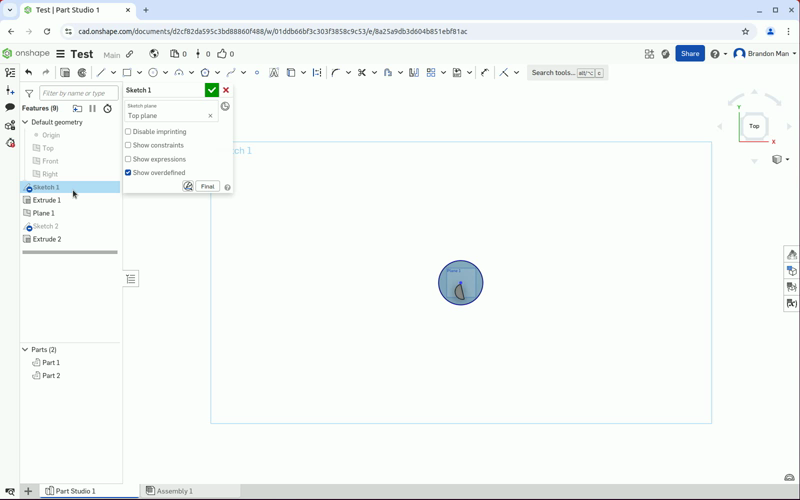
mouse_move(229, 92)
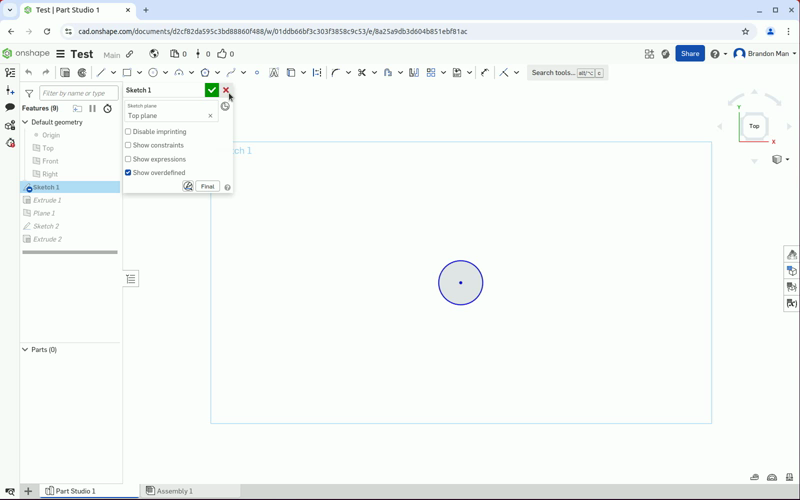
click(229, 92)
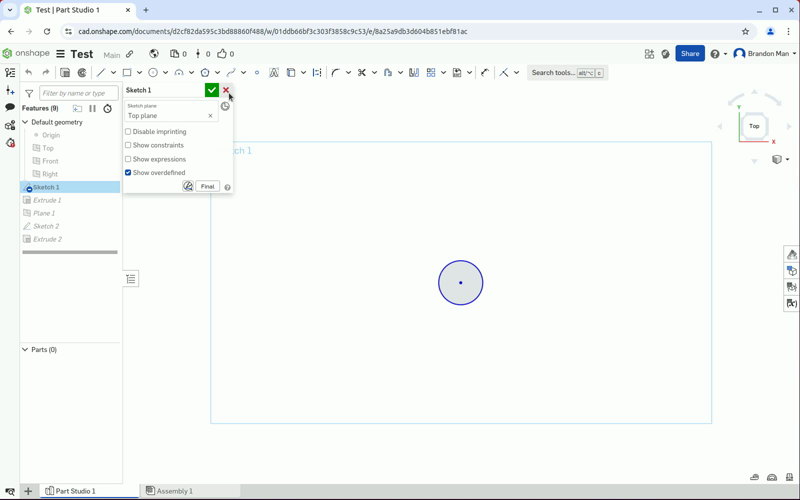
key(shift+s)
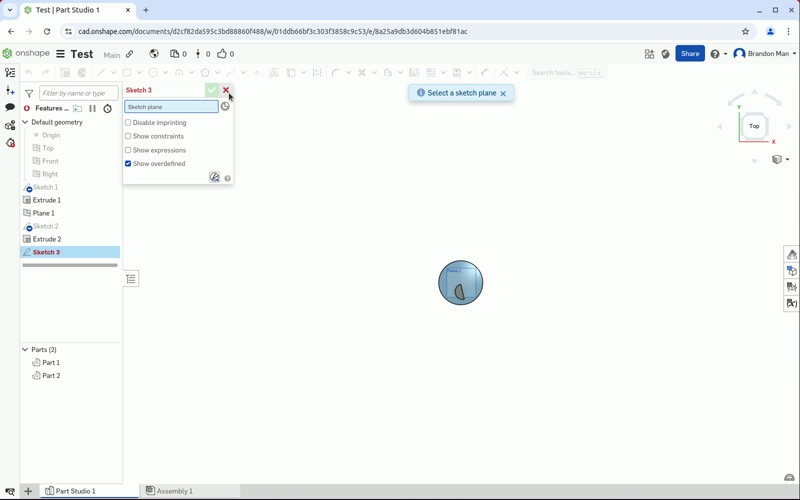
mouse_move(73, 215)
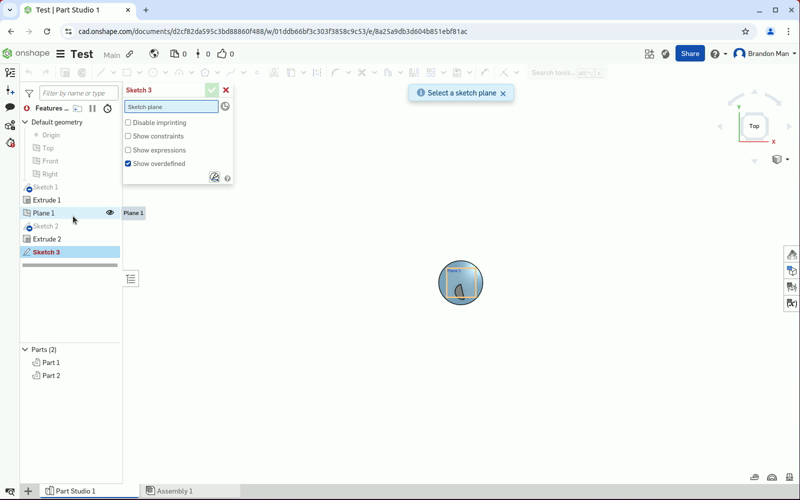
click(73, 215)
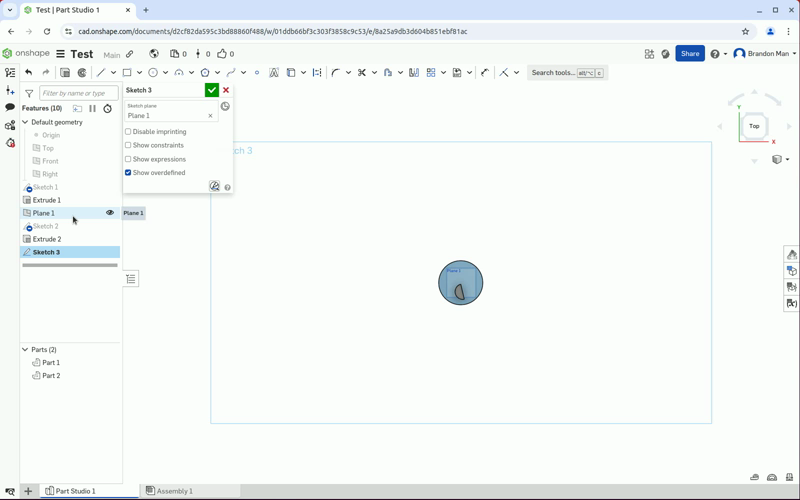
mouse_move(73, 352)
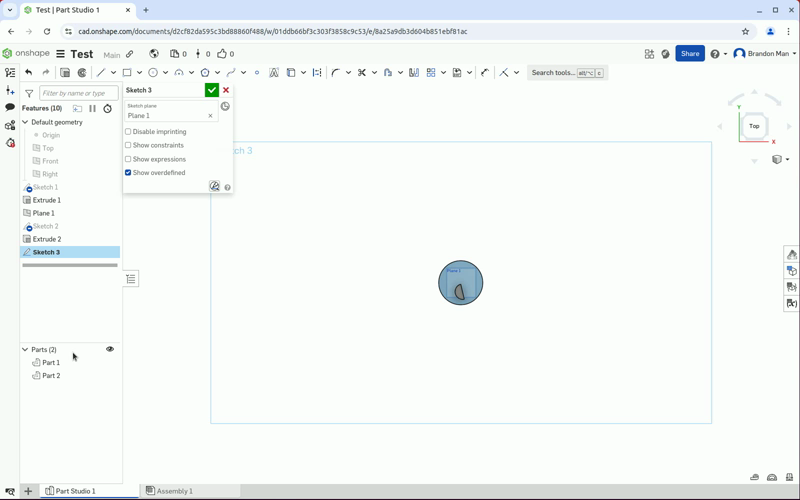
key(y)
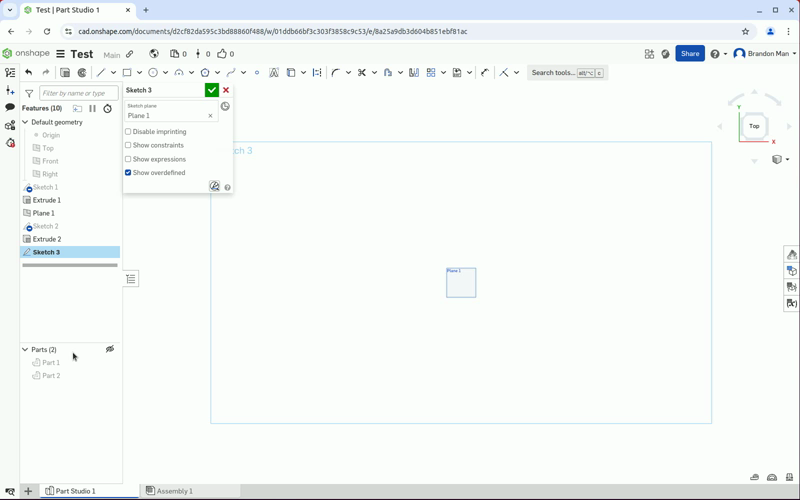
key(l)
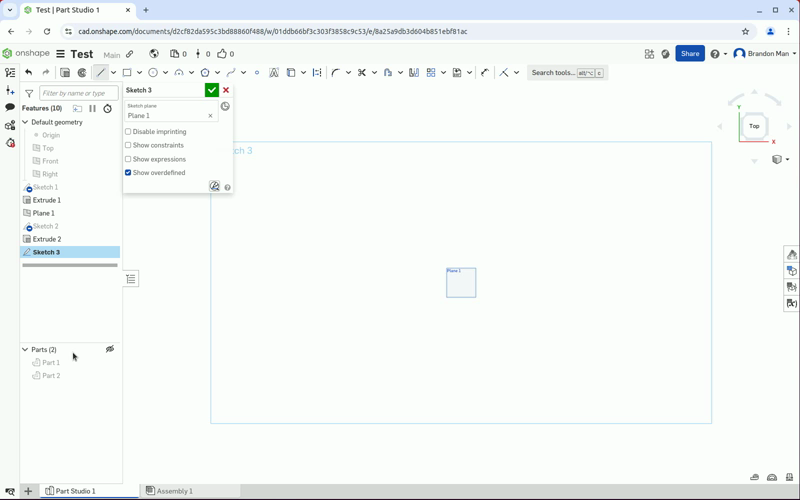
key_down(shift)
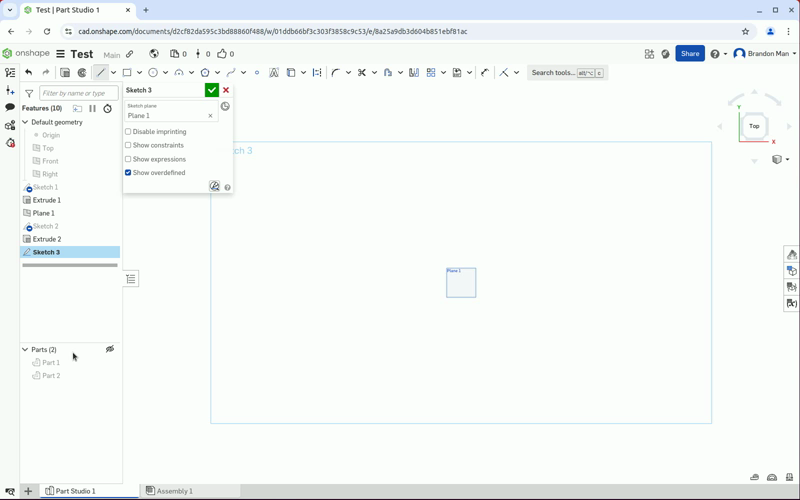
mouse_move(460, 284)
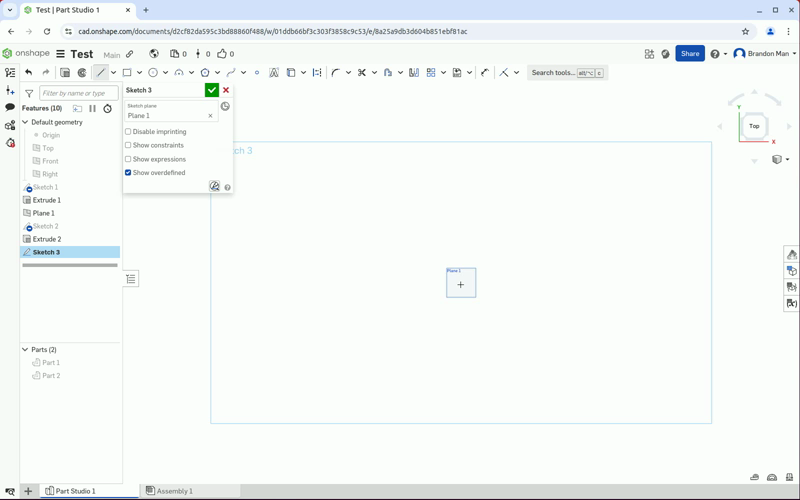
click(460, 284)
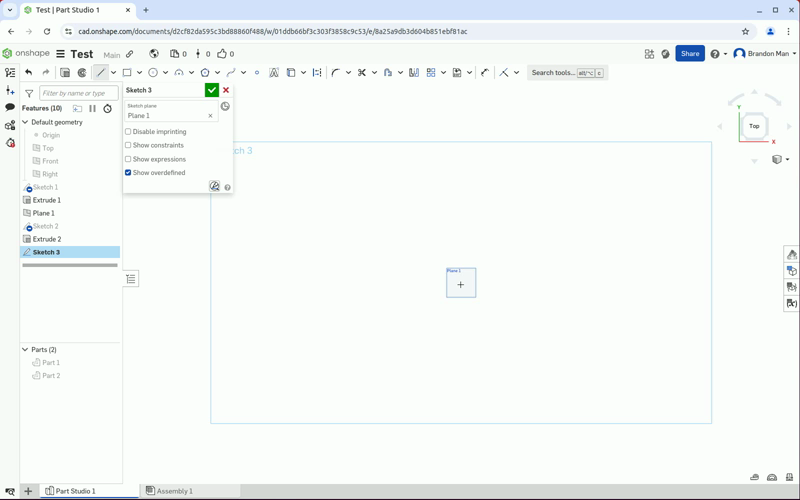
key_up(shift)
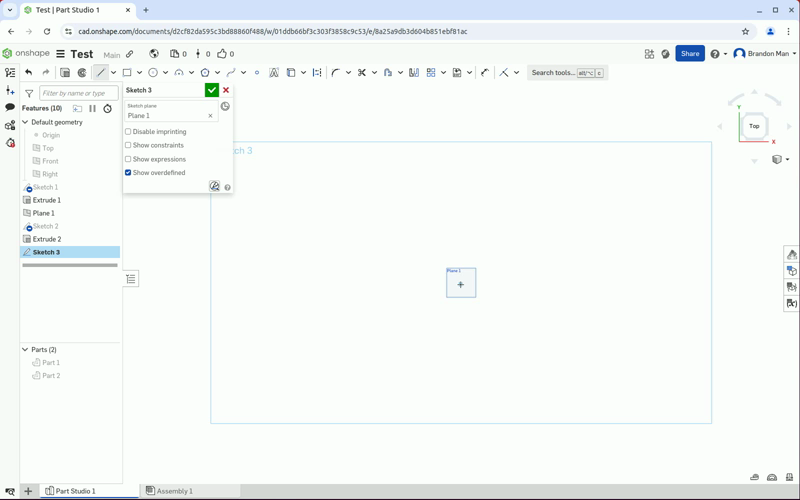
key_down(shift)
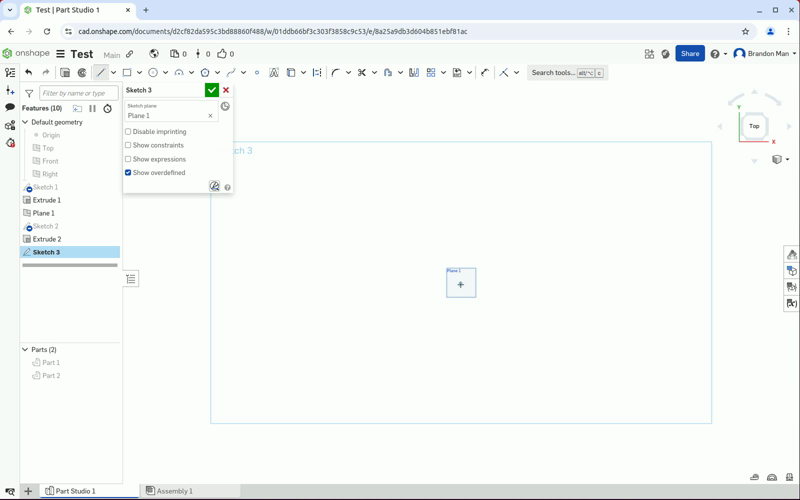
mouse_move(490, 284)
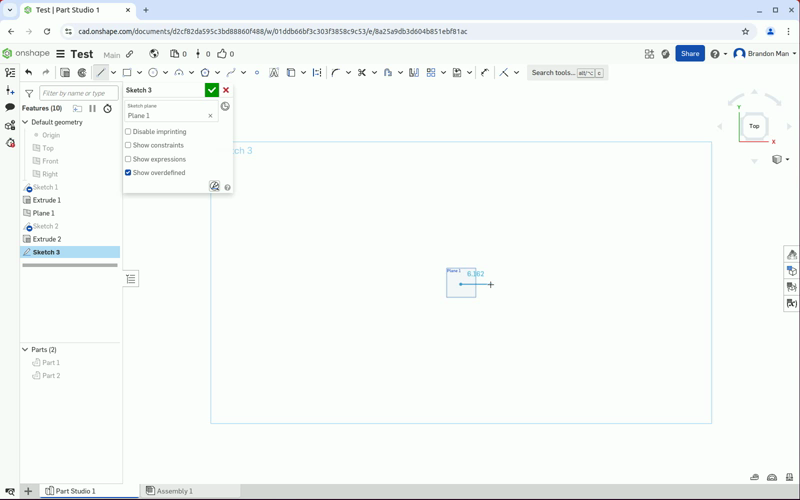
mouse_move(464, 299)
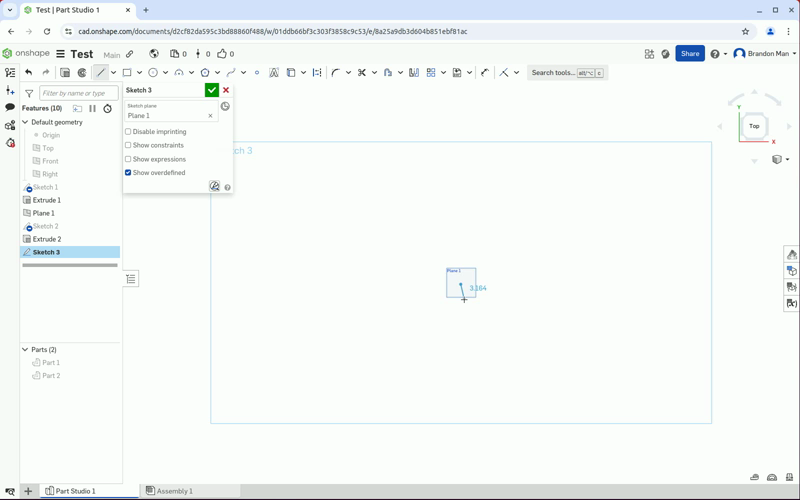
click(464, 299)
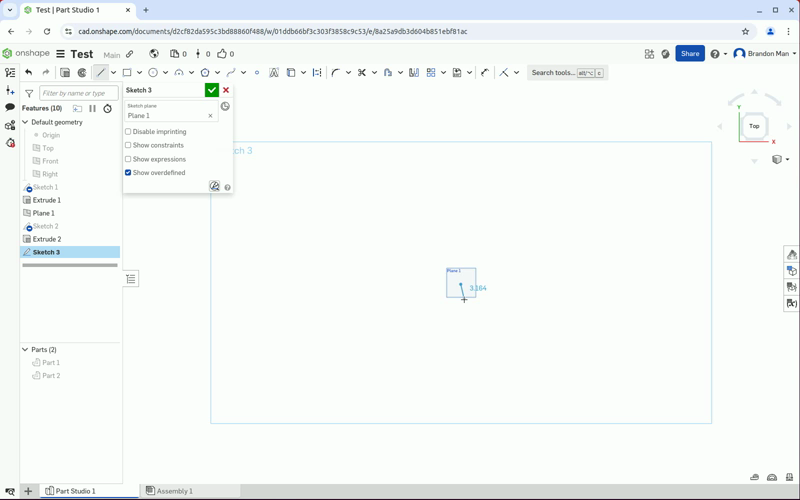
key_up(shift)
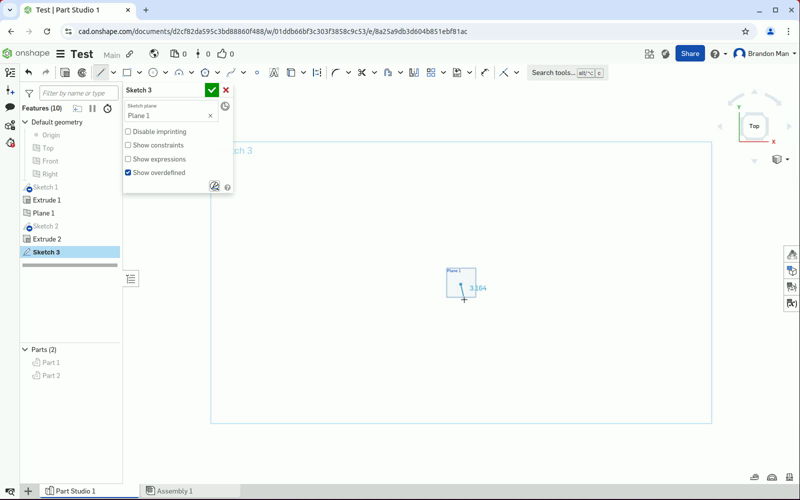
key(esc)
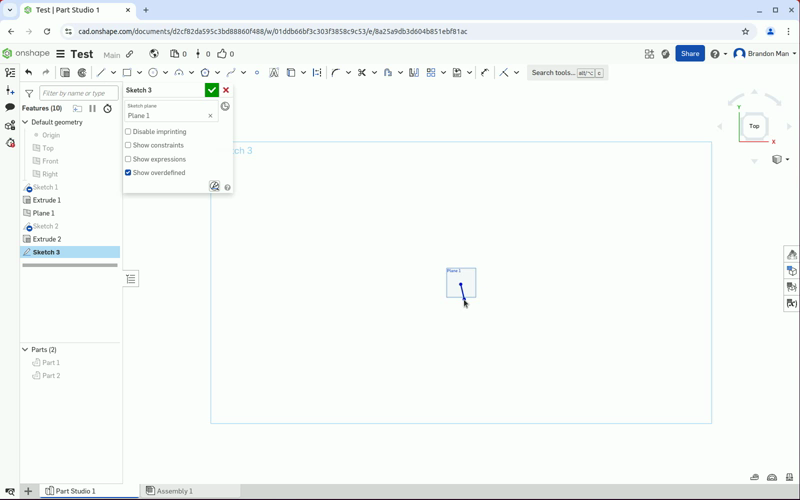
key(a)
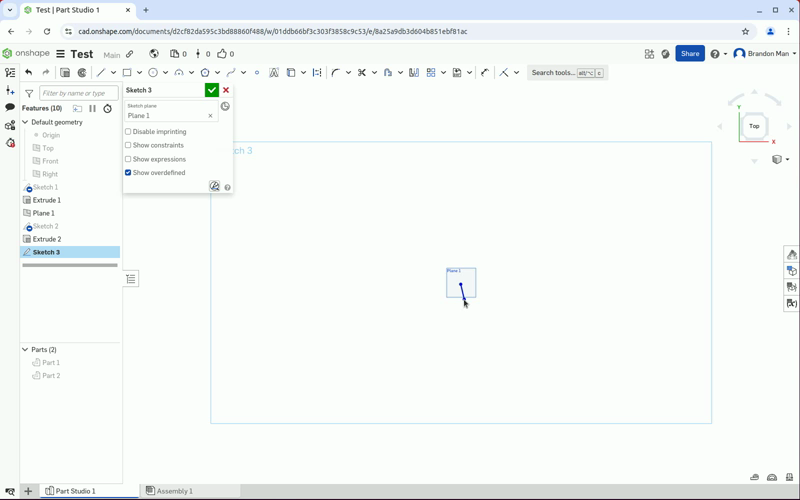
mouse_move(464, 299)
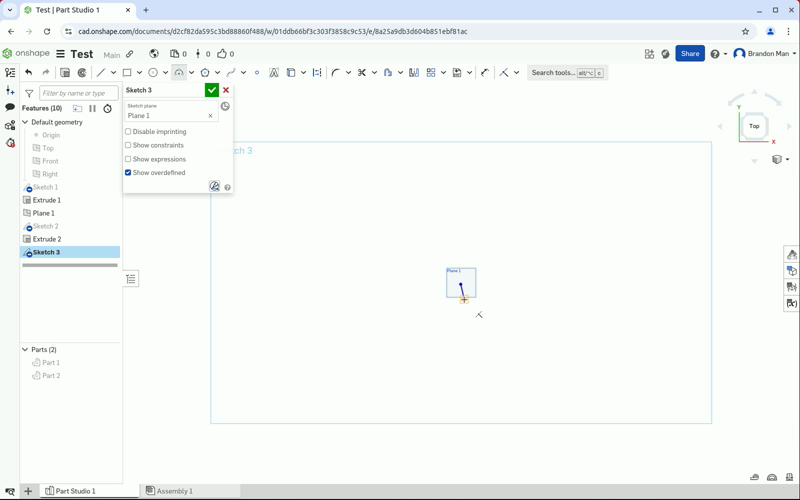
click(464, 299)
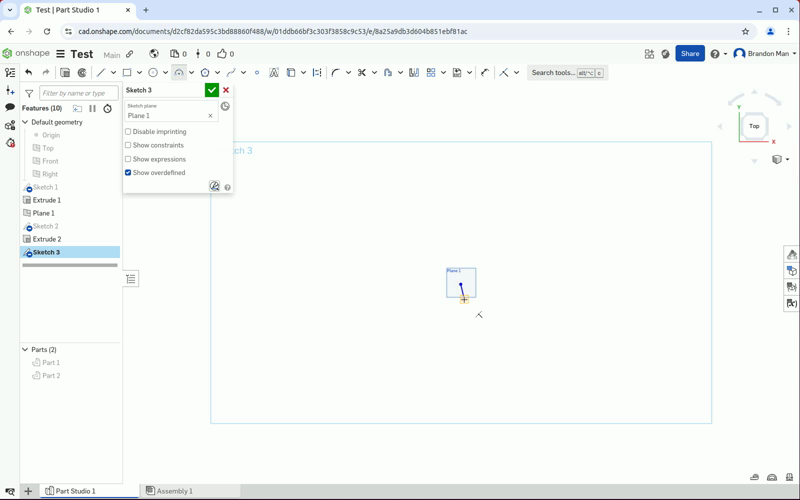
mouse_move(460, 284)
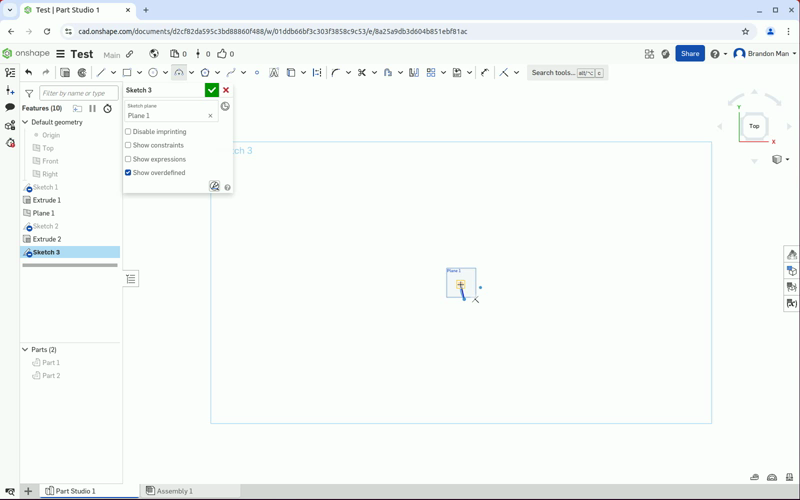
click(460, 284)
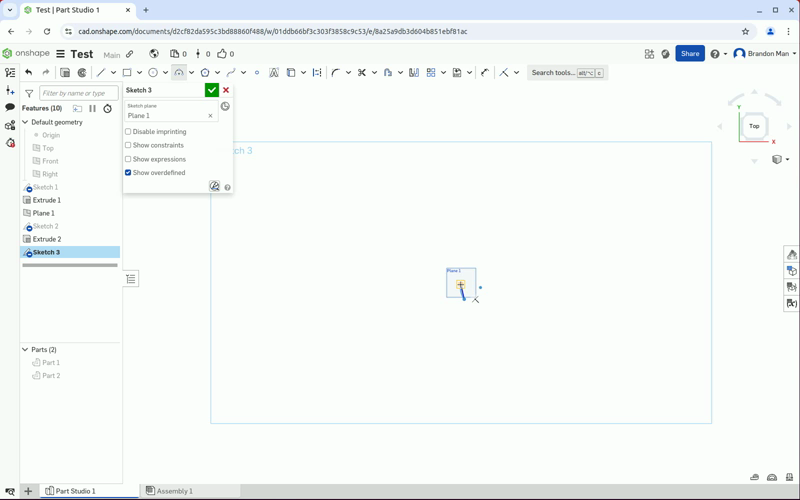
key_down(shift)
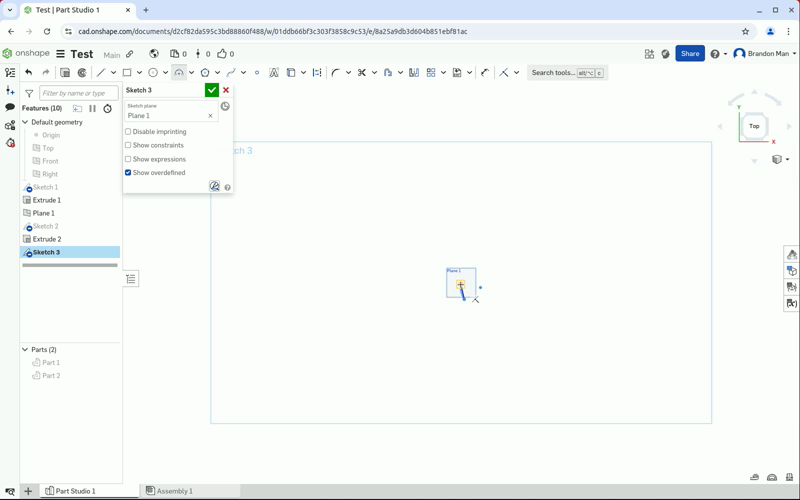
mouse_move(470, 289)
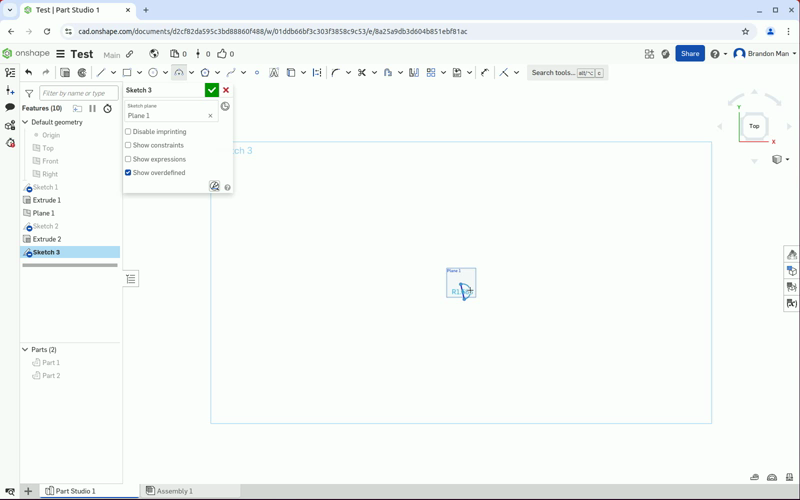
click(470, 289)
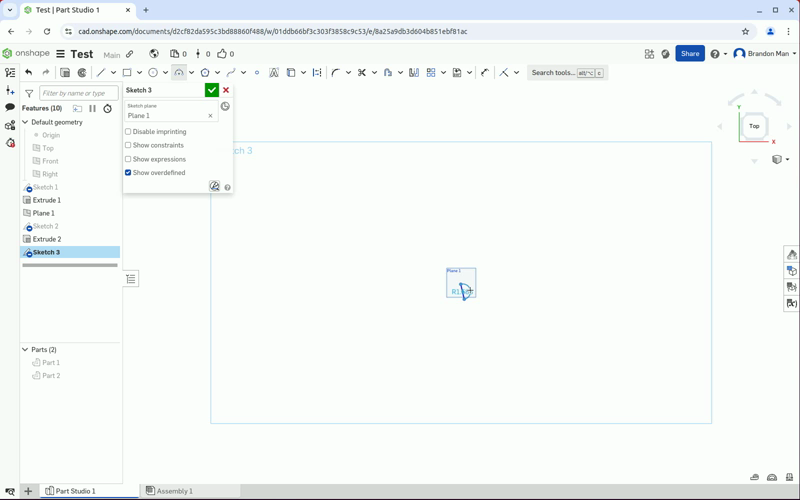
key_up(shift)
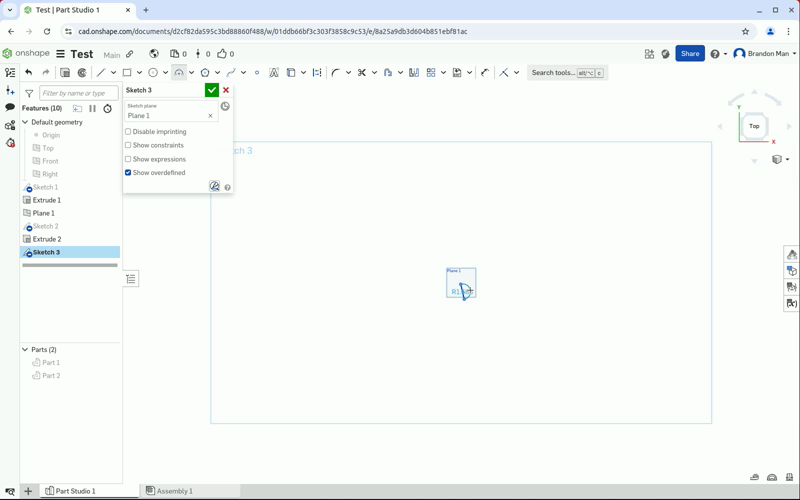
key(esc)
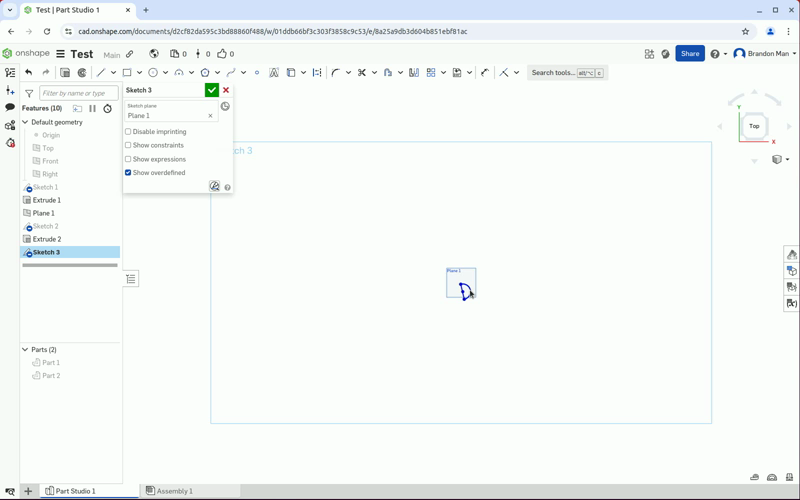
mouse_move(464, 293)
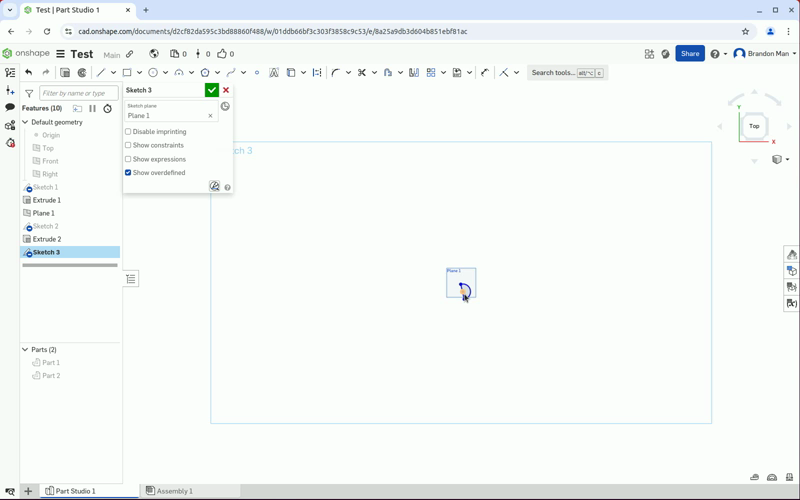
scroll(6)
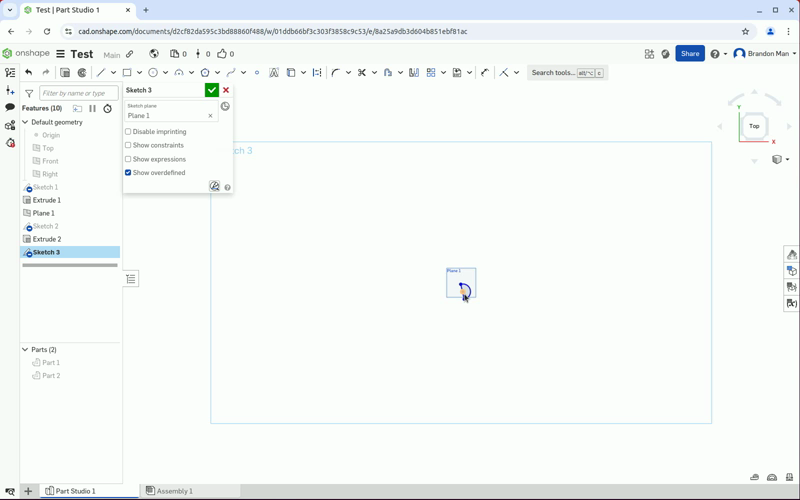
scroll(6)
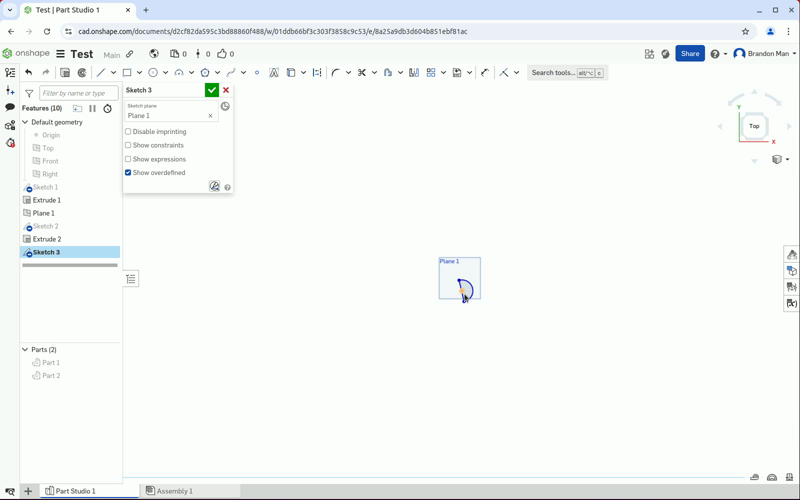
scroll(6)
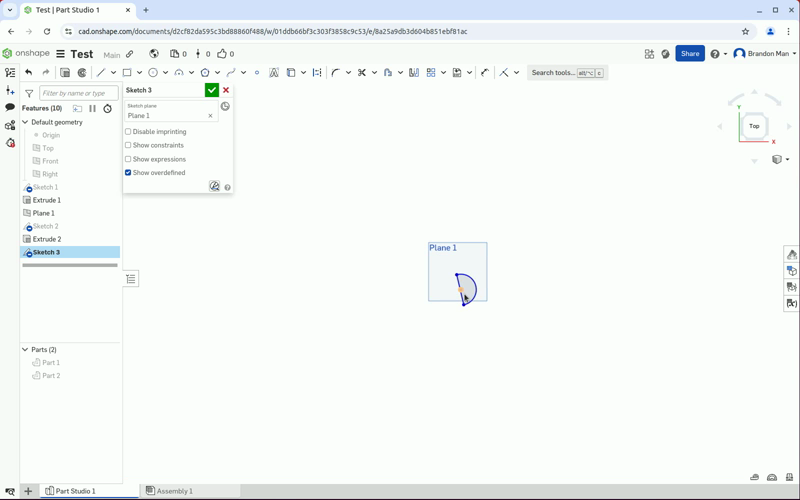
scroll(6)
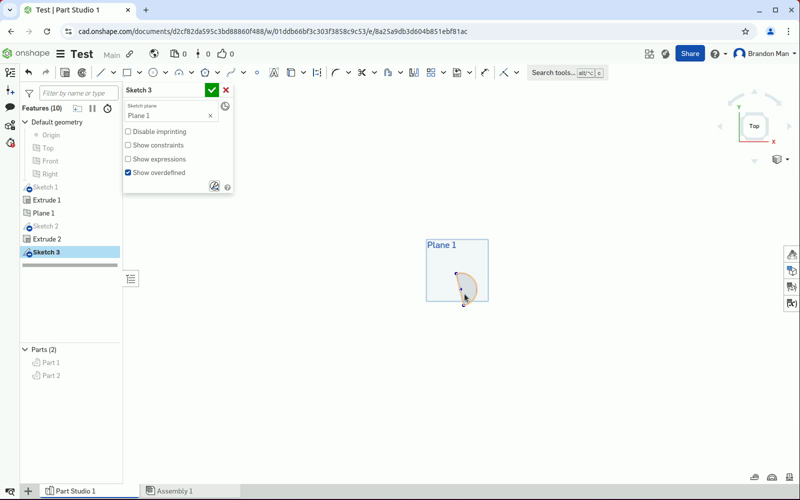
scroll(6)
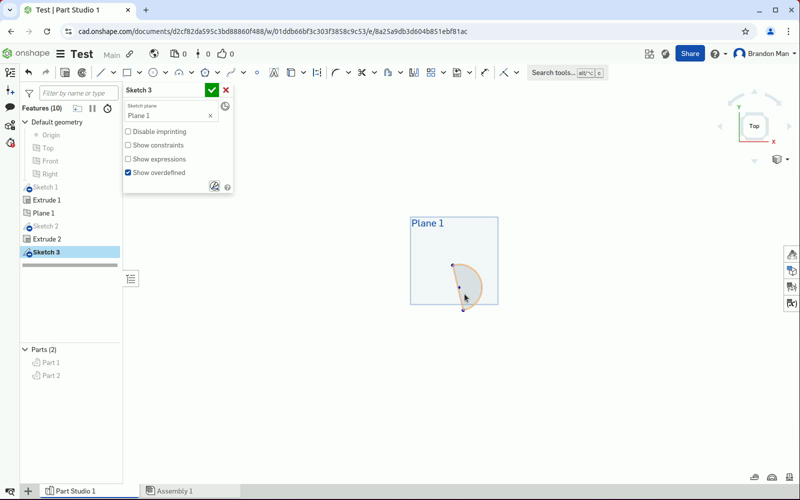
scroll(6)
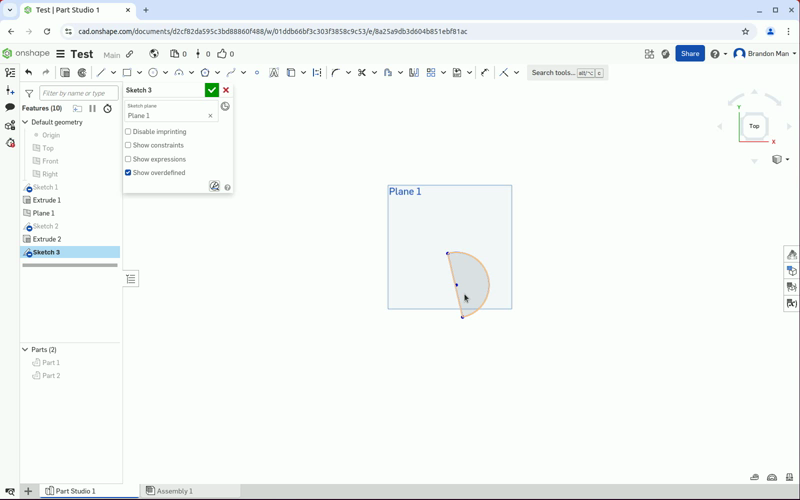
scroll(6)
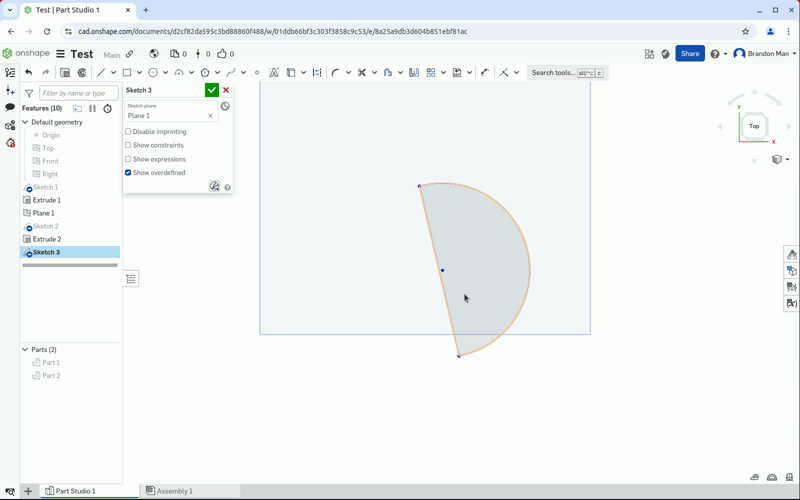
click(464, 293)
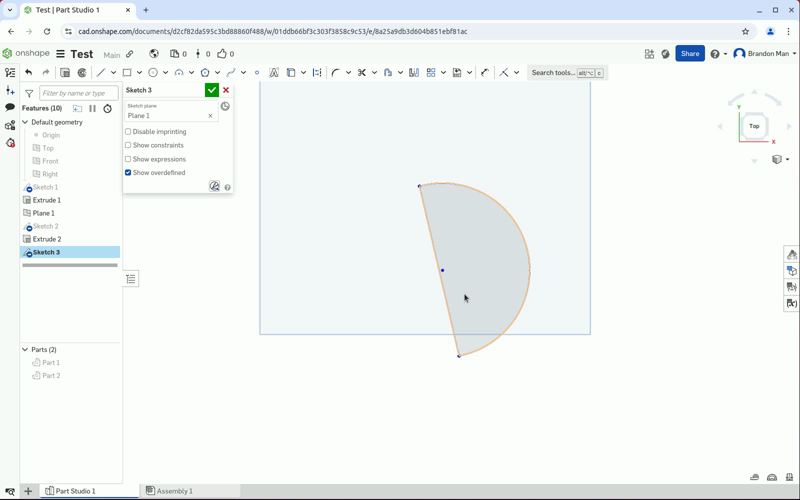
scroll(-6)
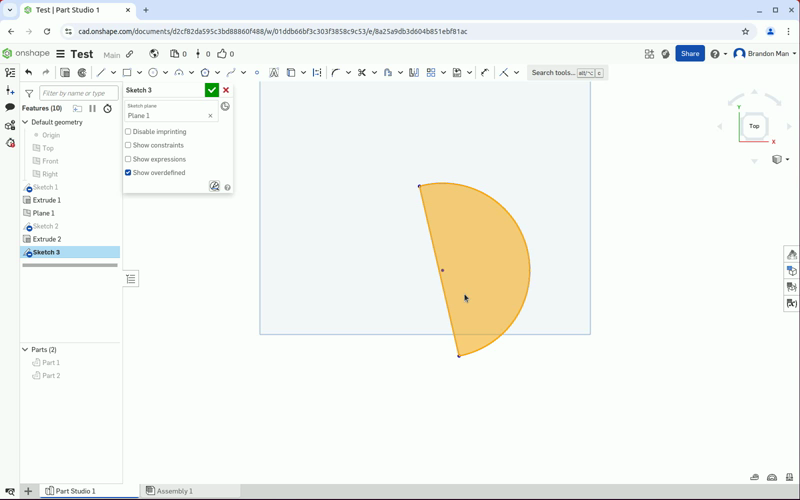
scroll(-6)
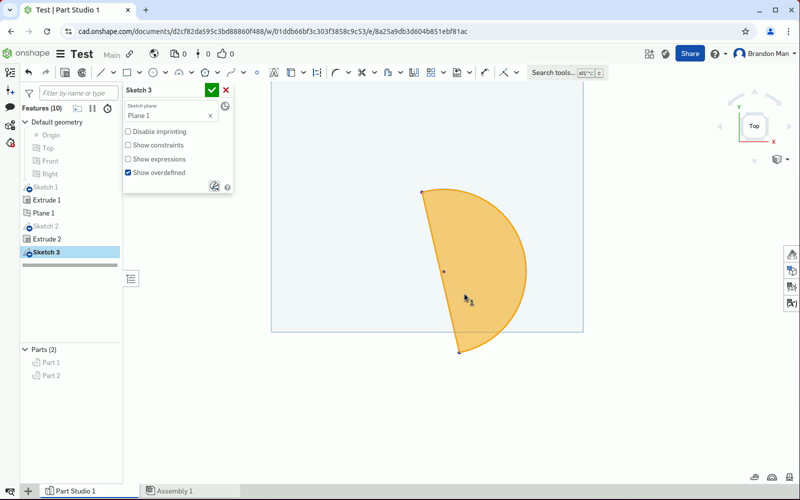
scroll(-6)
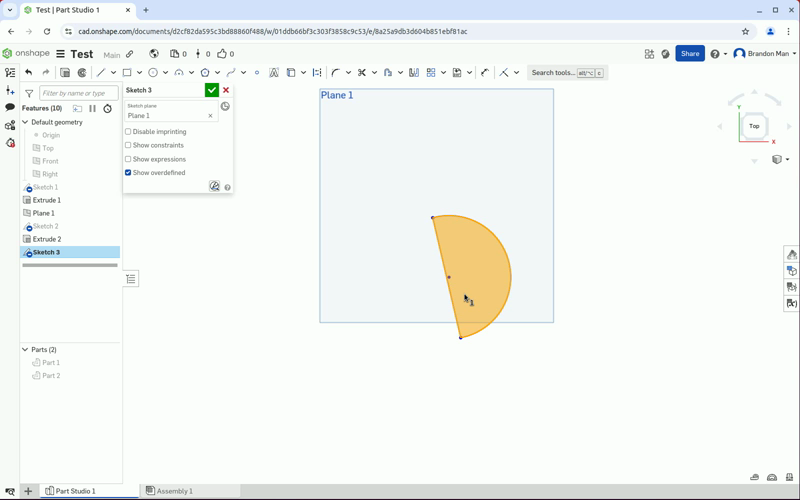
scroll(-6)
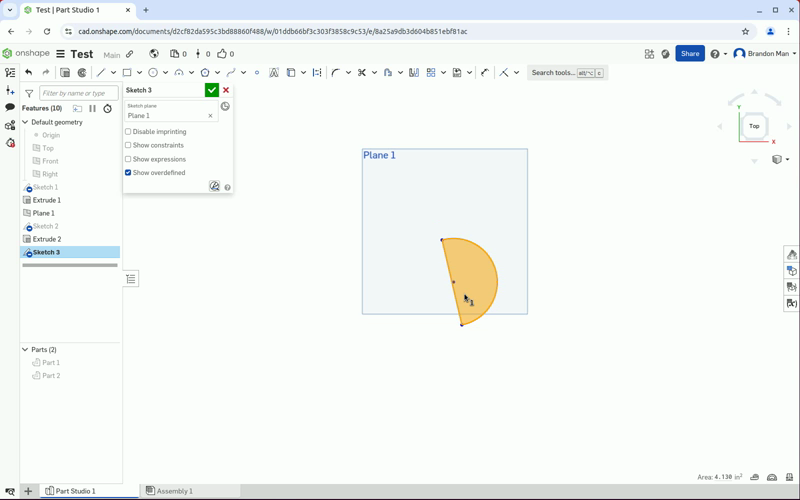
scroll(-6)
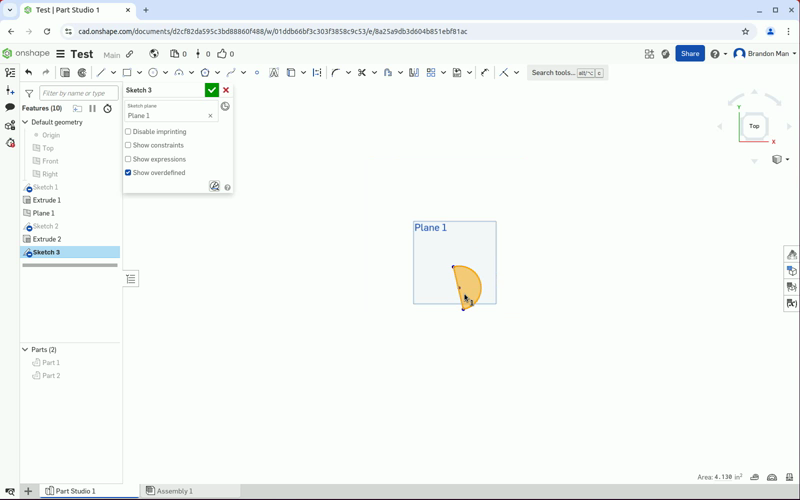
scroll(-6)
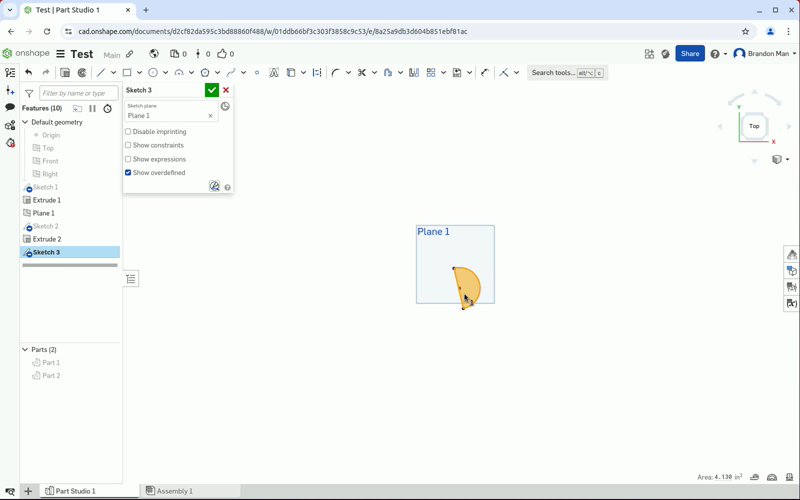
scroll(-6)
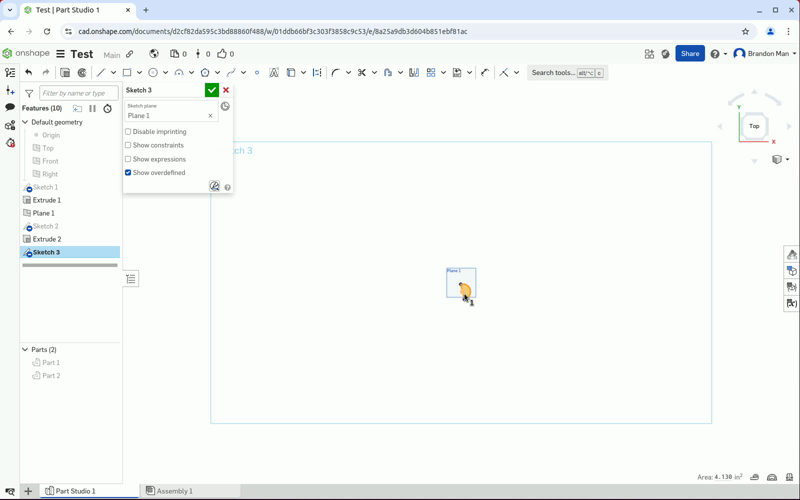
mouse_move(73, 352)
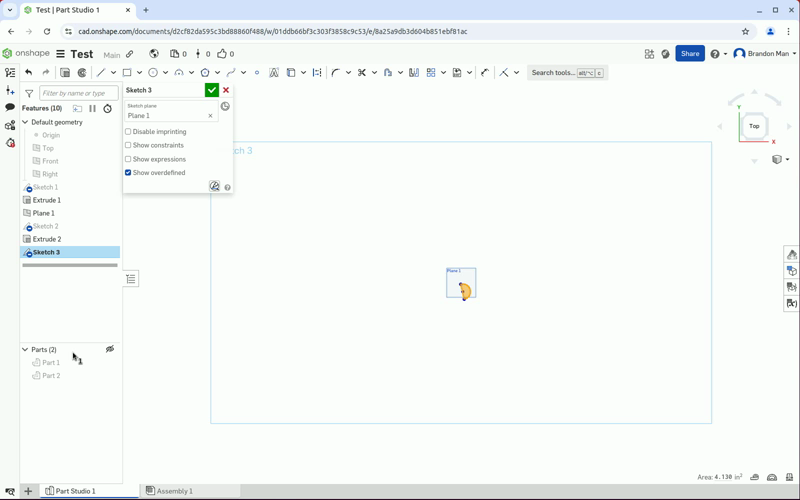
key(shift+y)
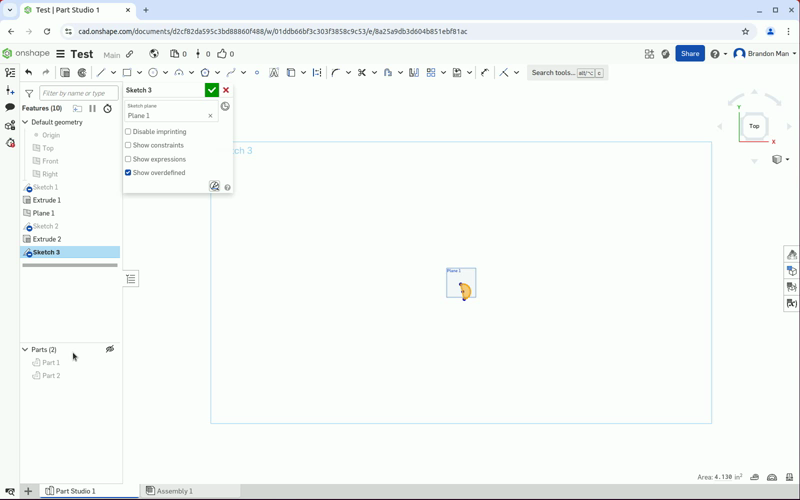
key(shift+e)
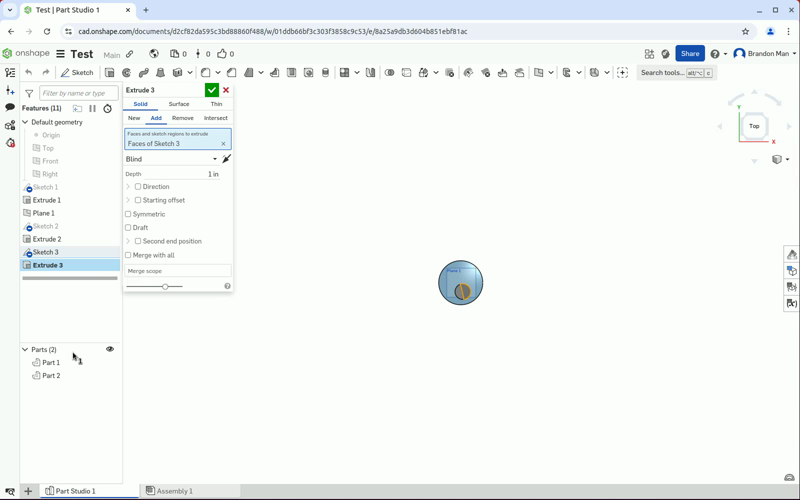
mouse_move(143, 106)
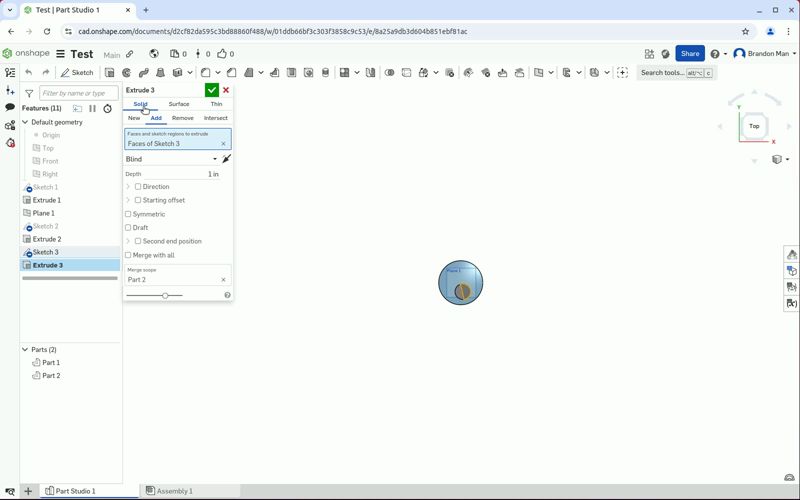
click(143, 106)
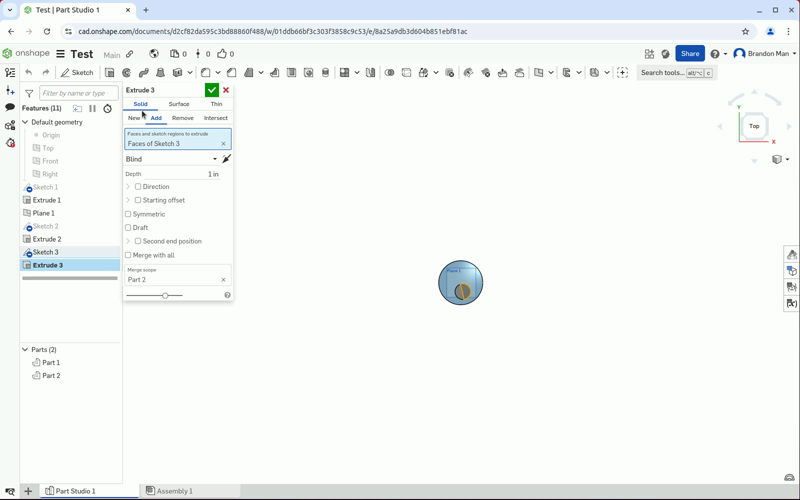
mouse_move(137, 120)
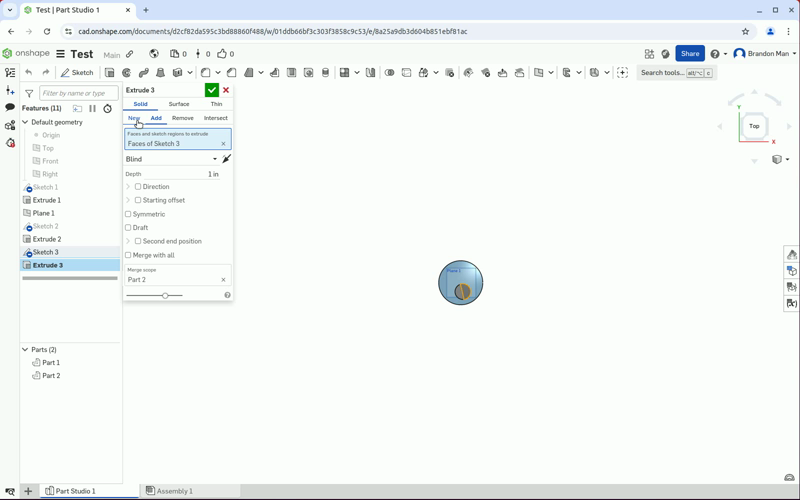
click(137, 120)
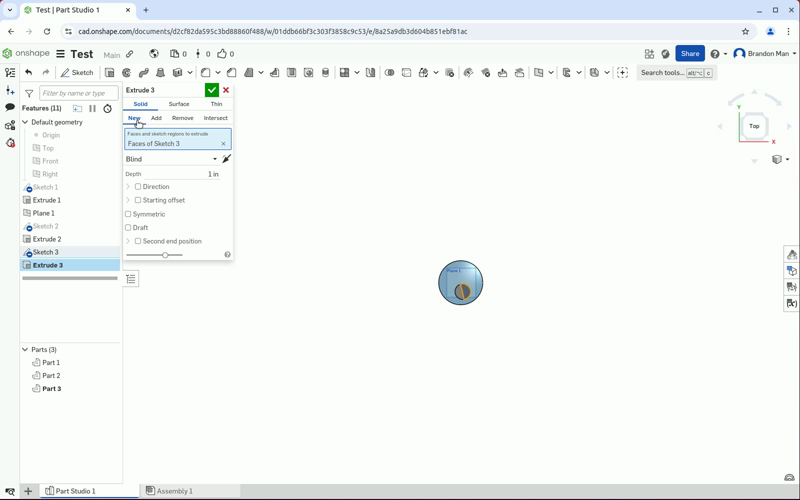
key(tab, 4)
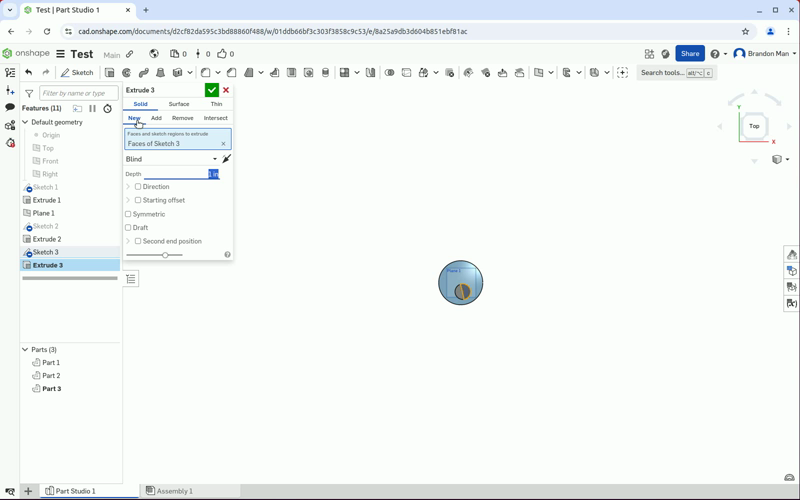
text(1.444)
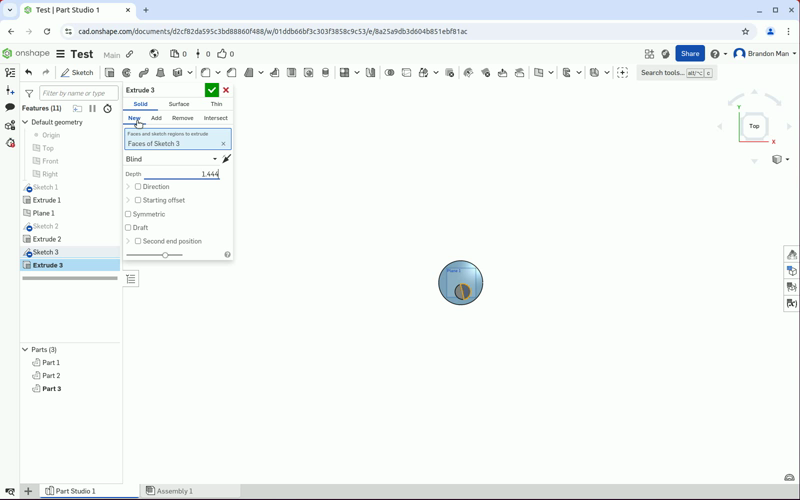
key(enter)
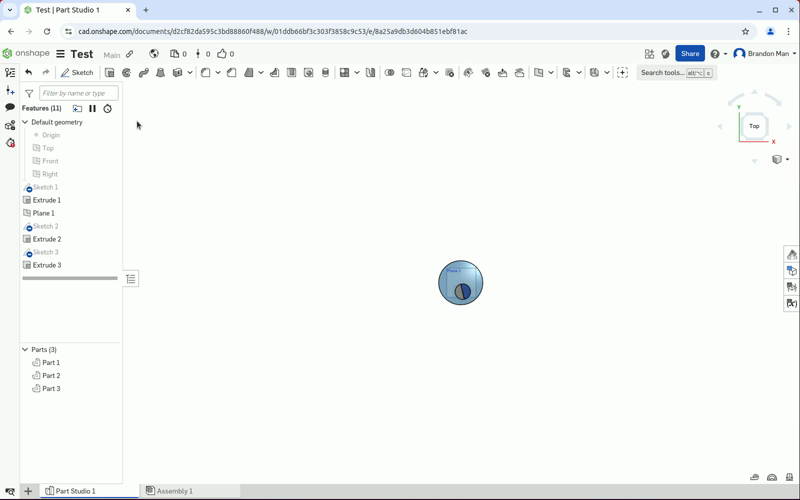
key(shift+h)
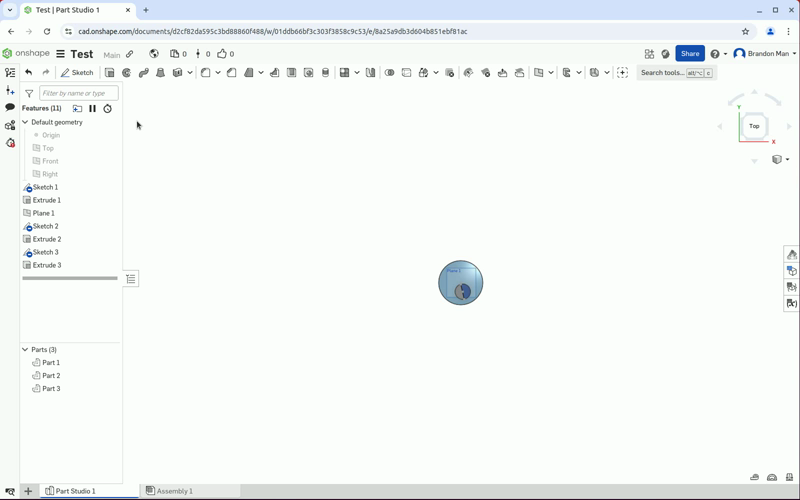
key(shift+h)
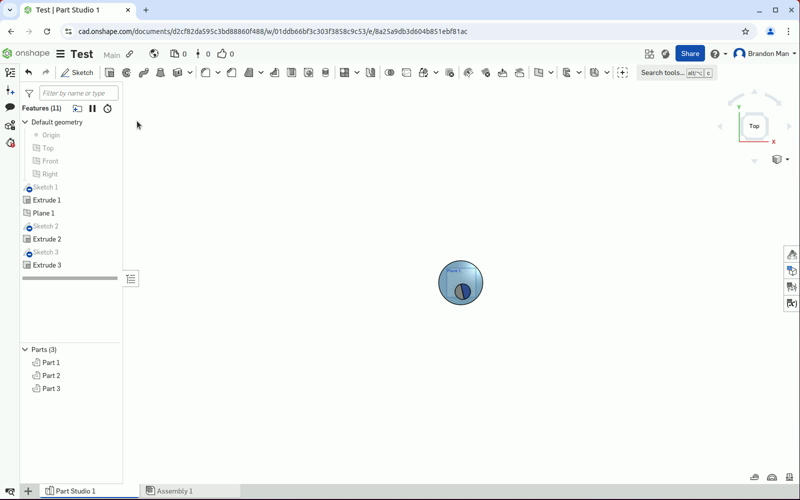
mouse_move(73, 189)
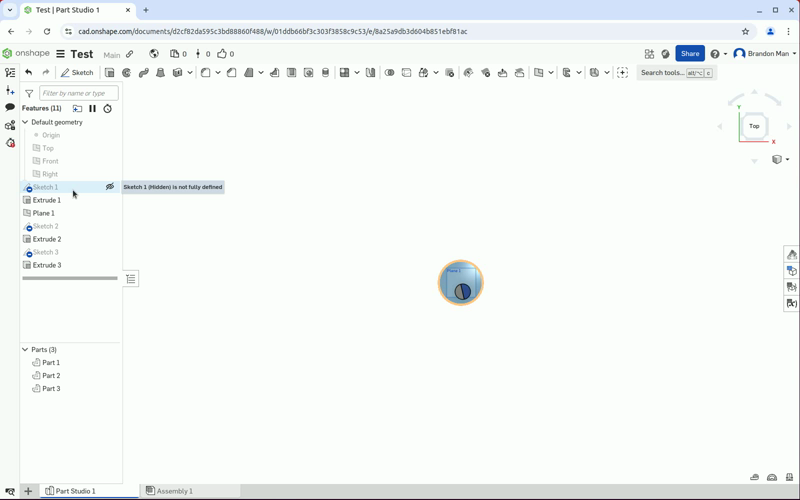
click(73, 189)
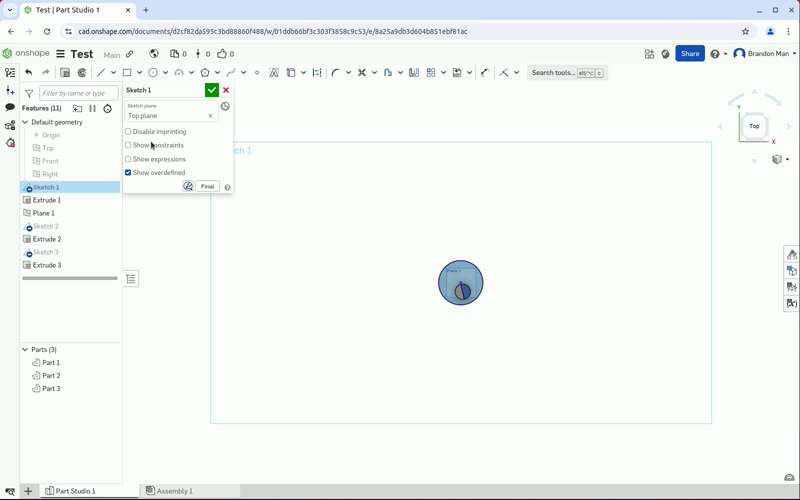
mouse_move(229, 92)
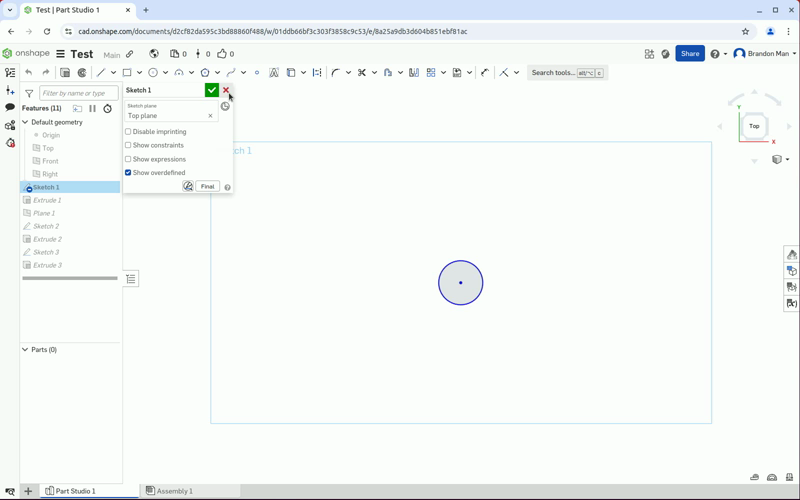
click(229, 92)
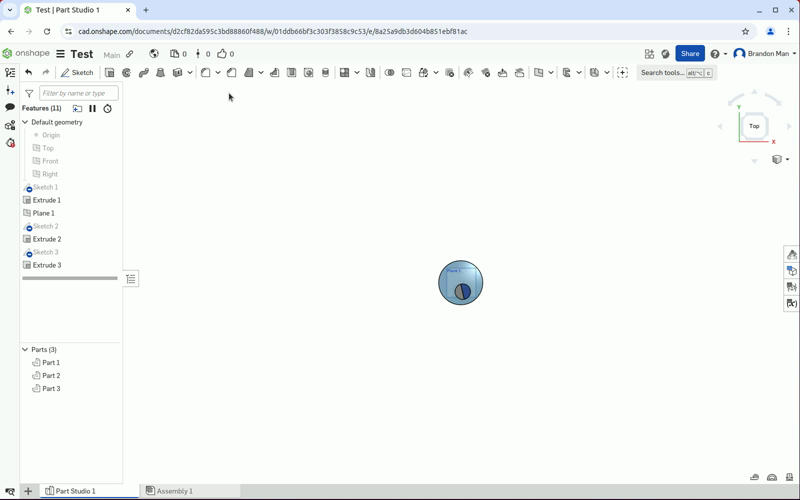
mouse_move(541, 75)
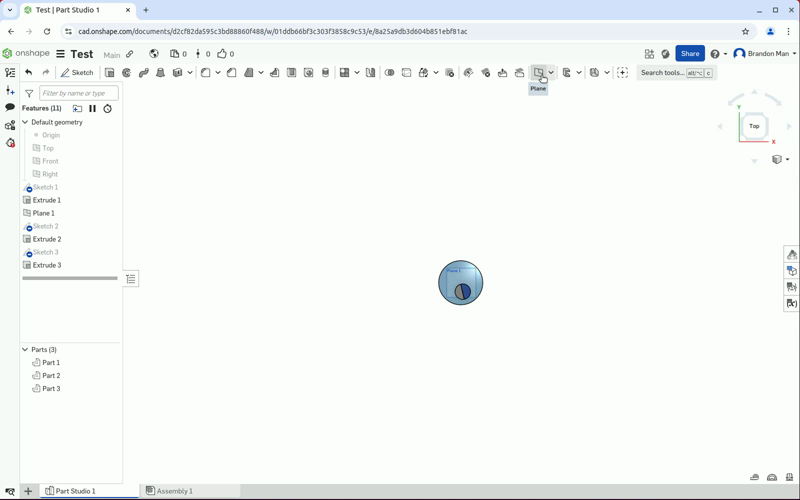
click(541, 75)
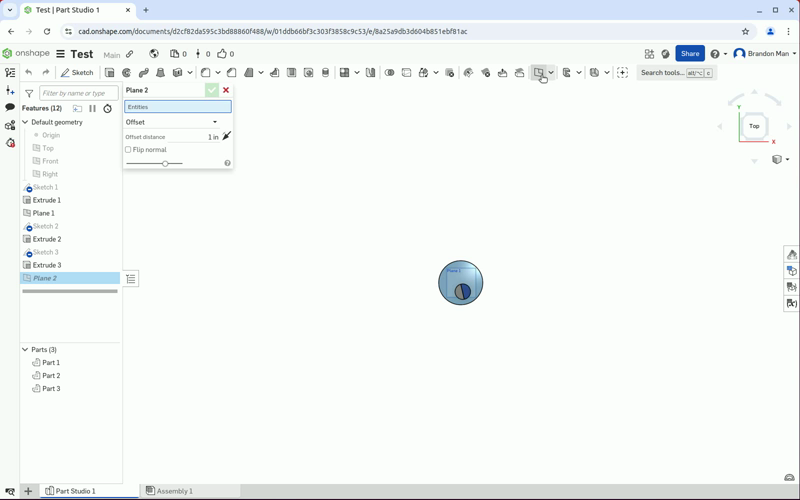
mouse_move(73, 150)
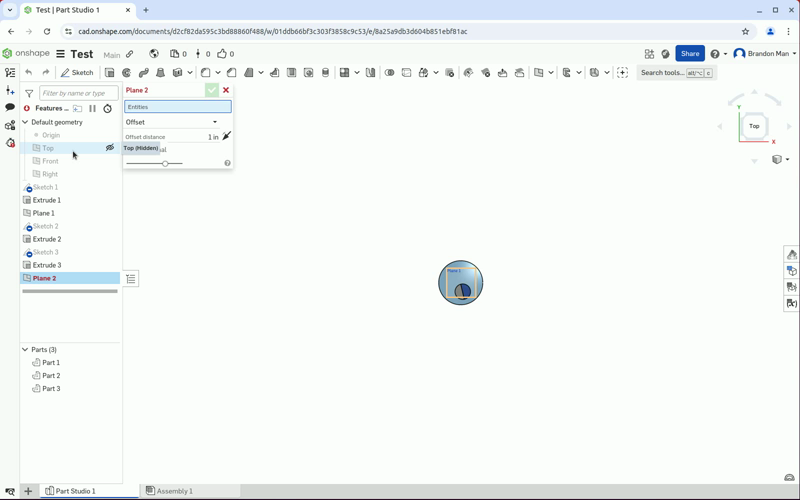
click(73, 150)
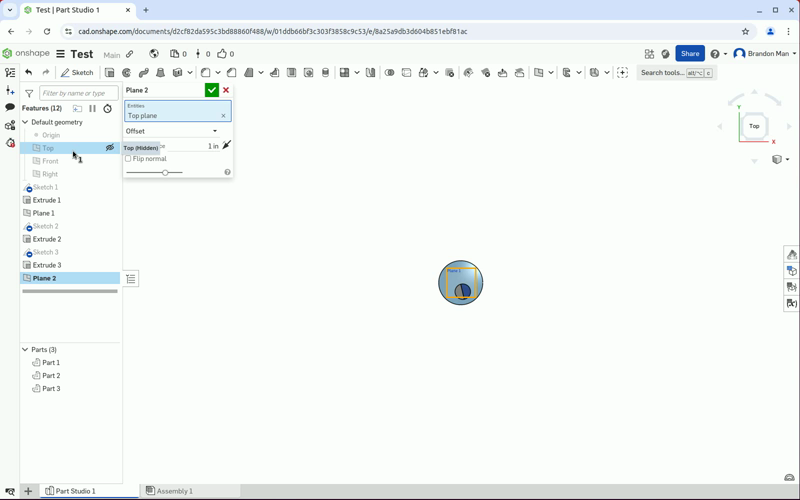
key(tab, 2)
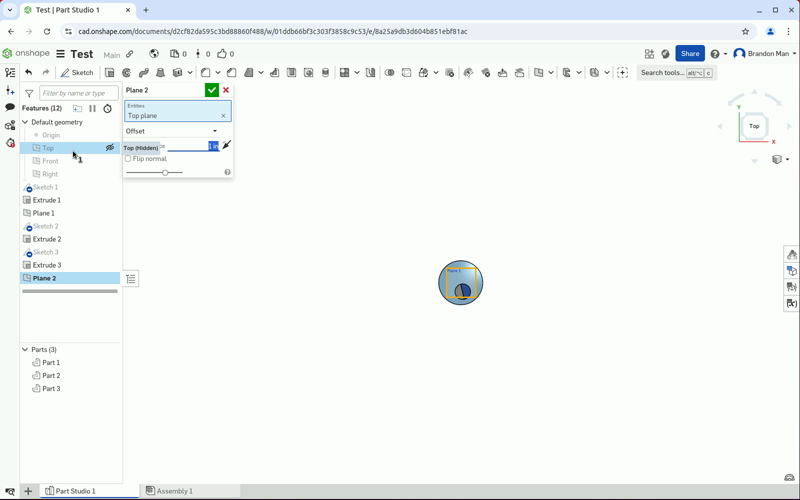
text(17.1)
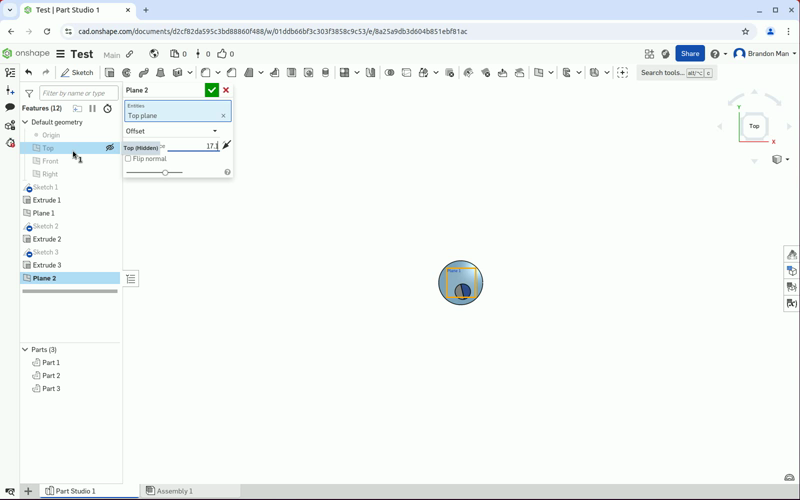
key(enter, 2)
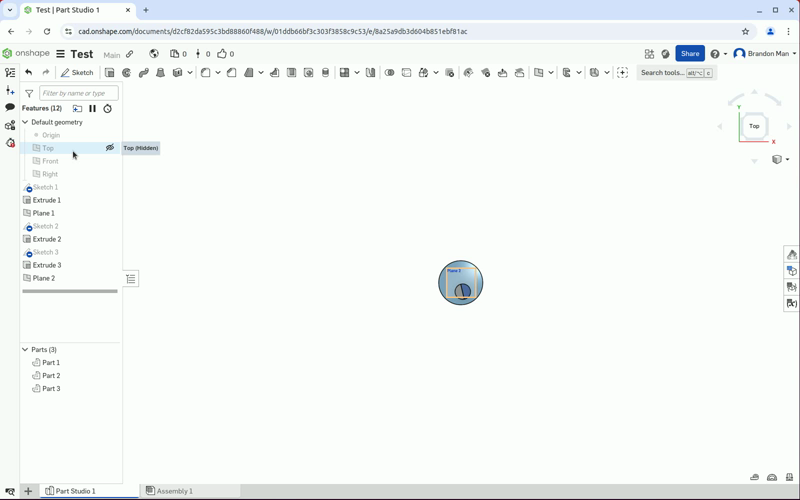
key(shift+s)
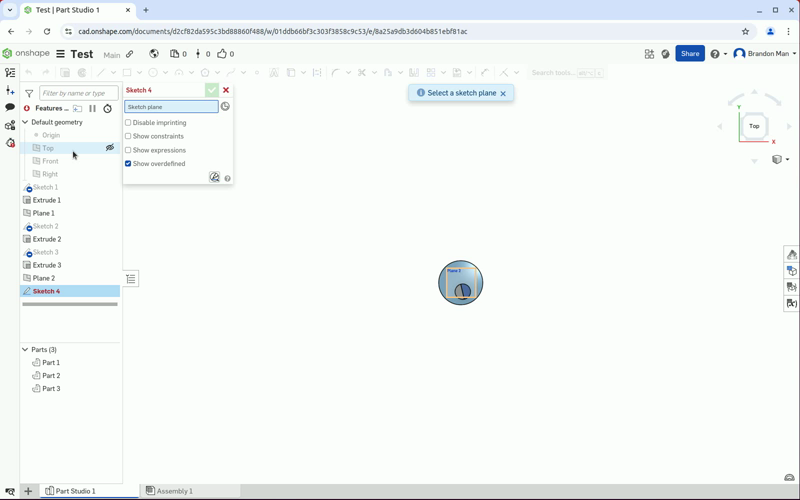
mouse_move(73, 280)
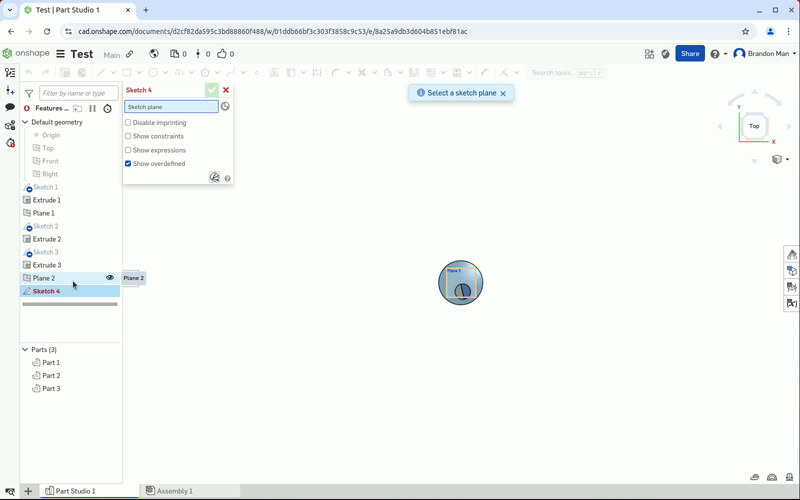
click(73, 280)
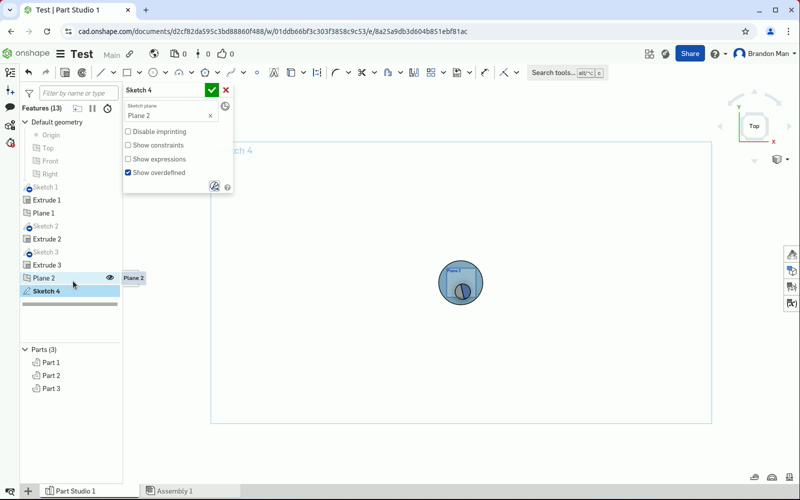
mouse_move(73, 352)
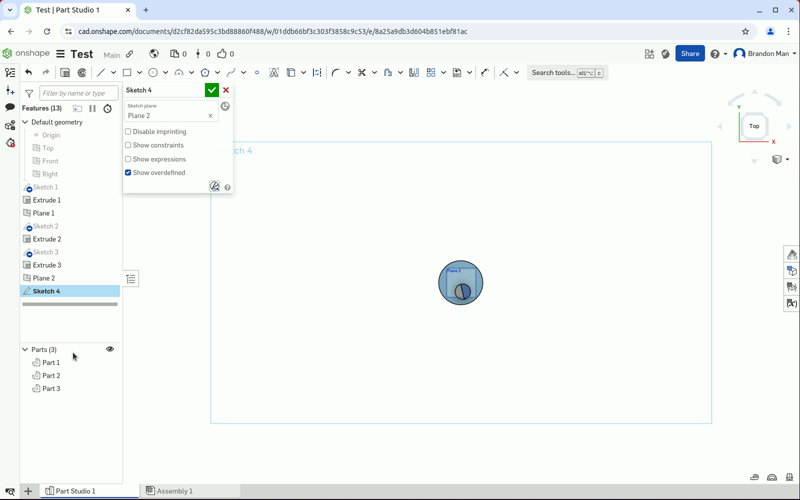
key(y)
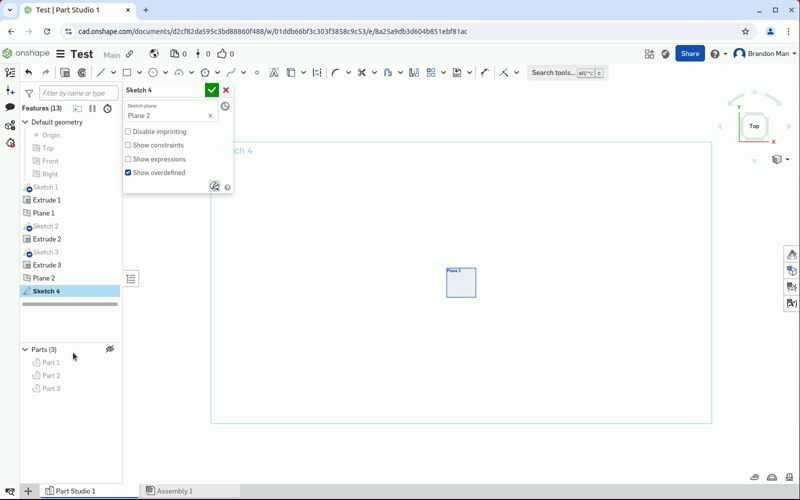
key(c)
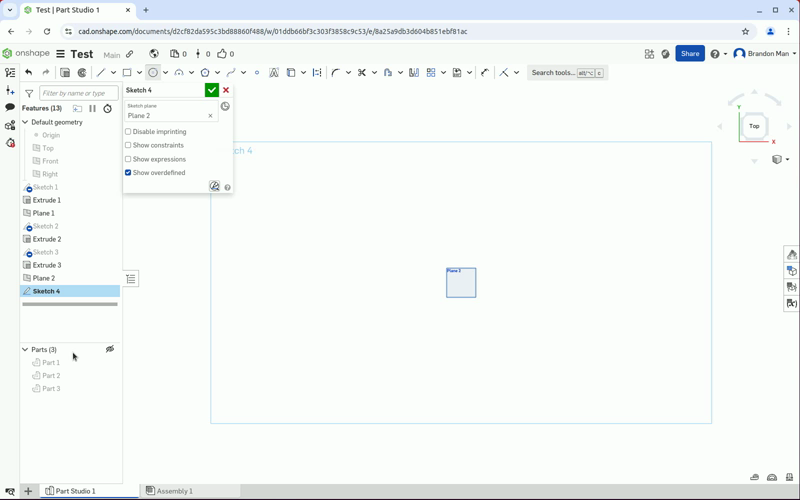
key_down(shift)
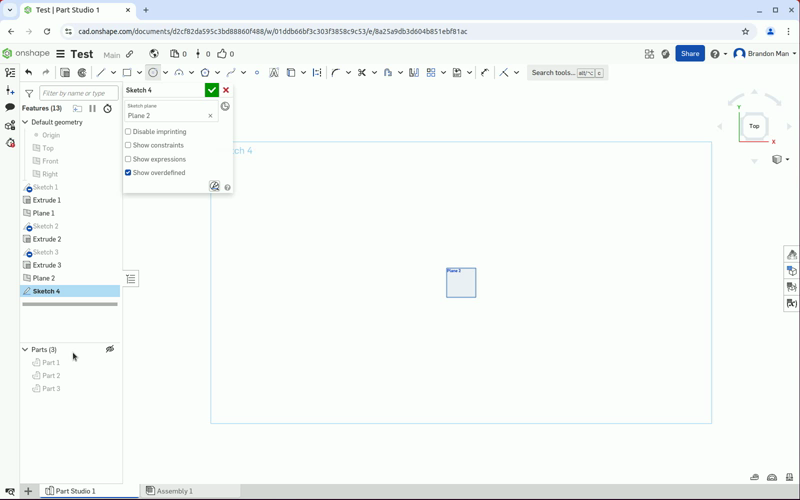
mouse_move(463, 291)
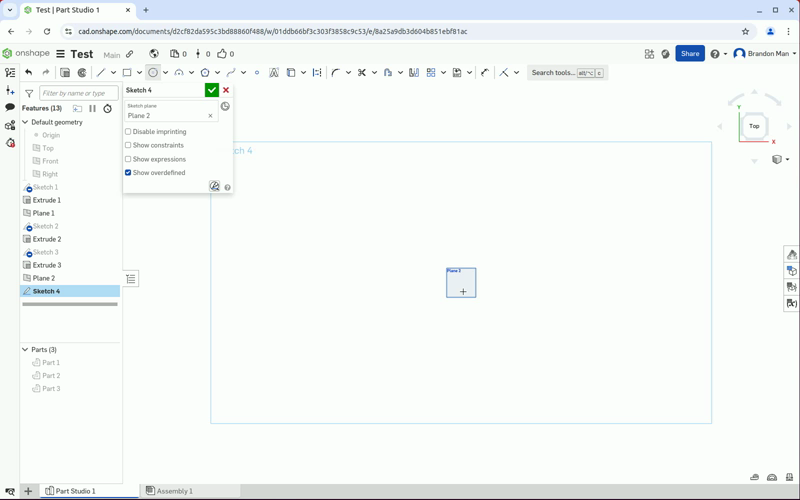
click(463, 291)
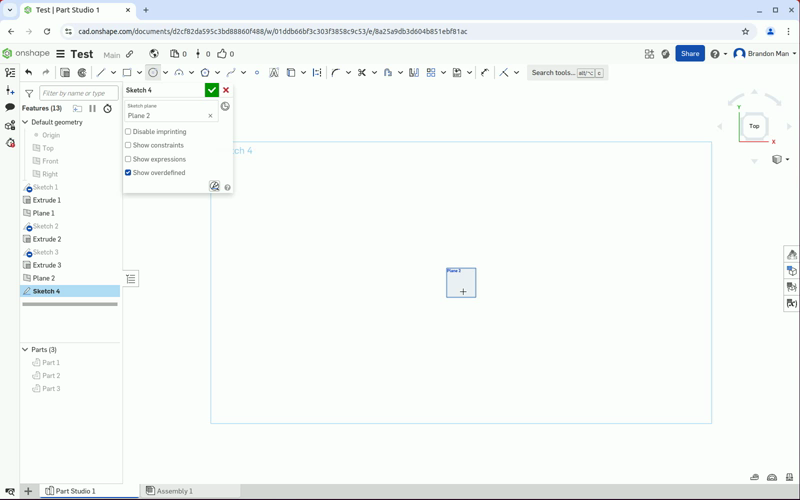
key_up(shift)
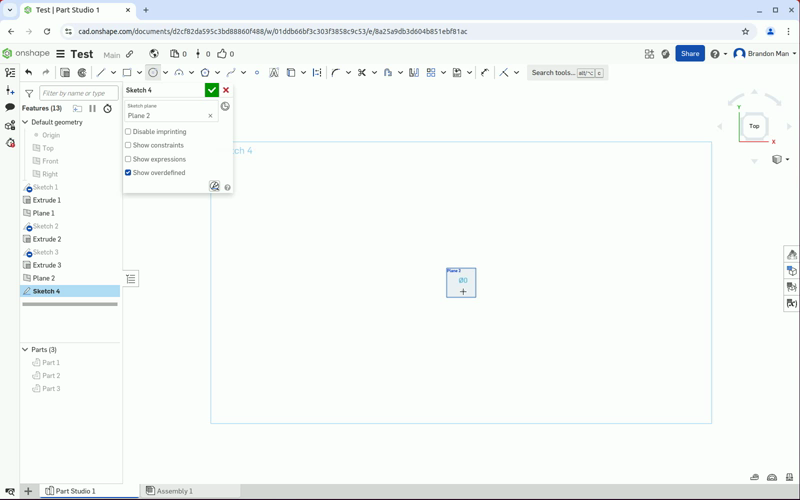
mouse_move(466, 291)
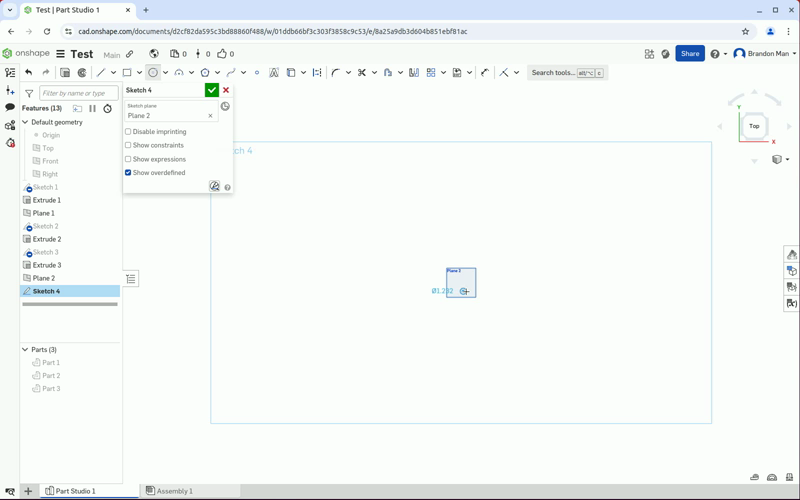
click(466, 291)
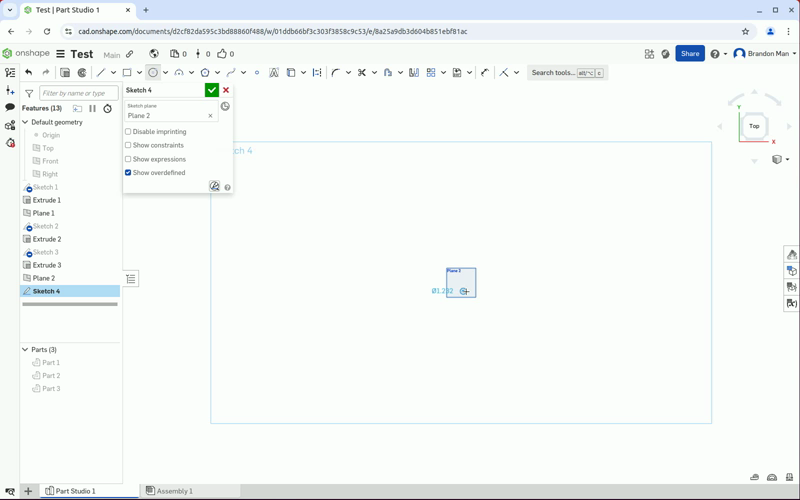
key(esc)
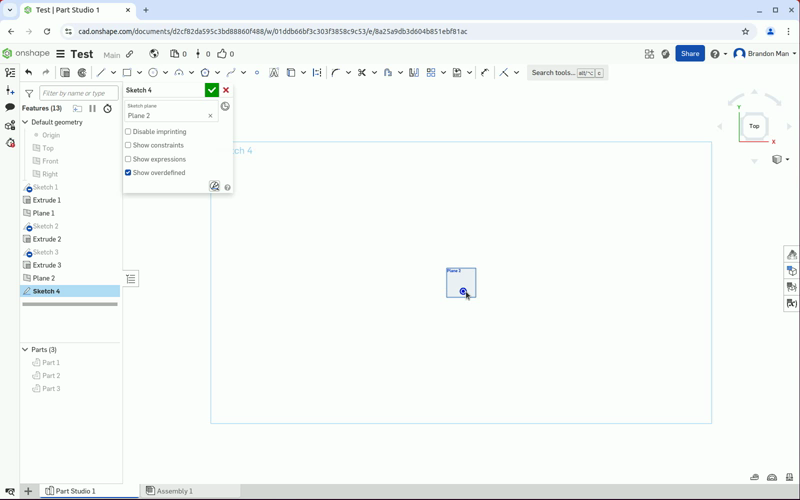
mouse_move(464, 293)
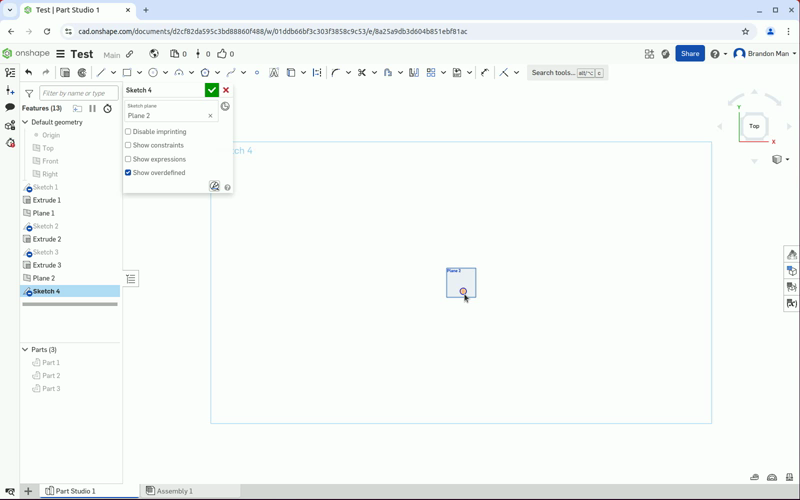
scroll(6)
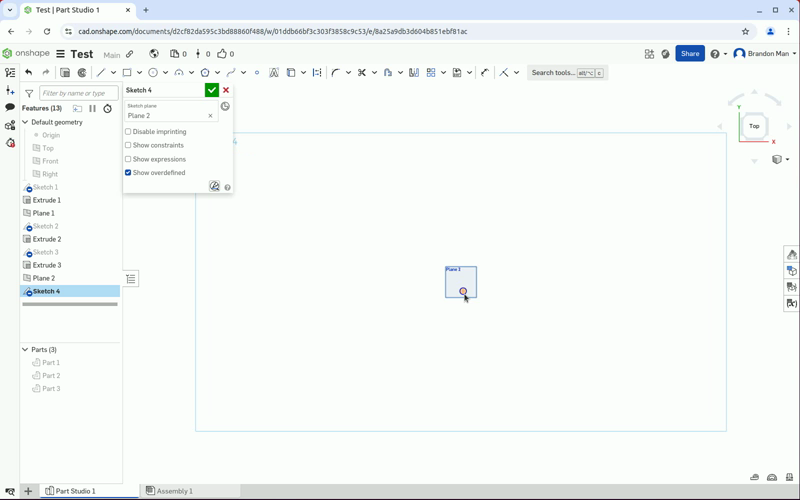
scroll(6)
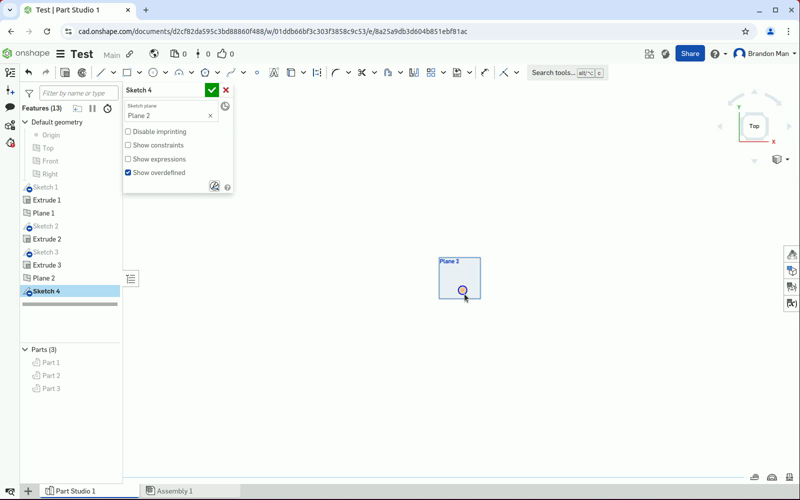
scroll(6)
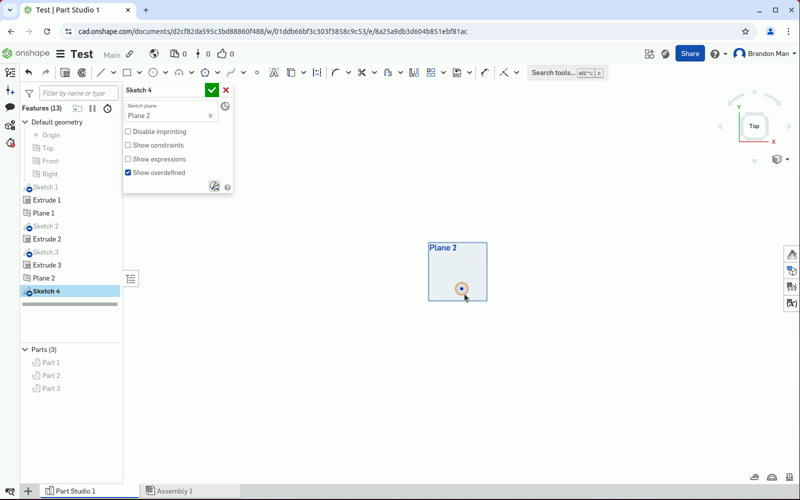
scroll(6)
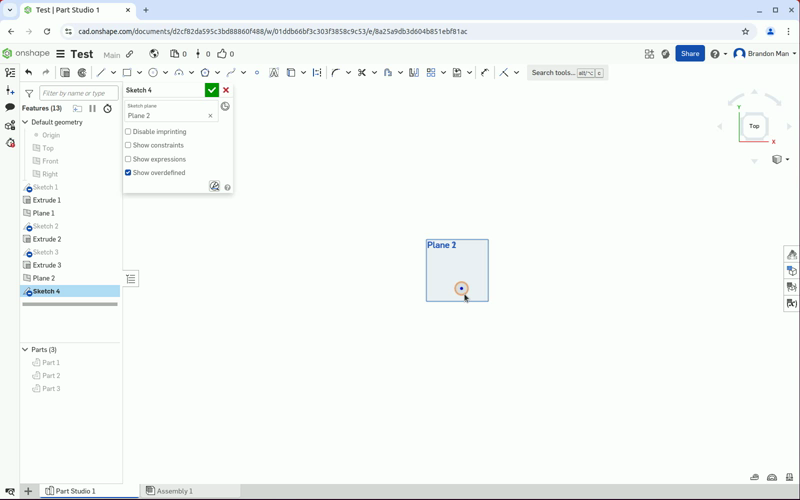
scroll(6)
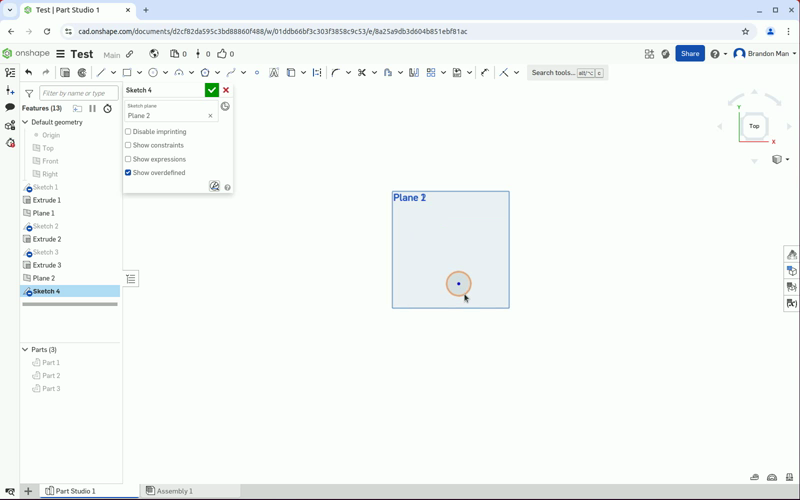
scroll(6)
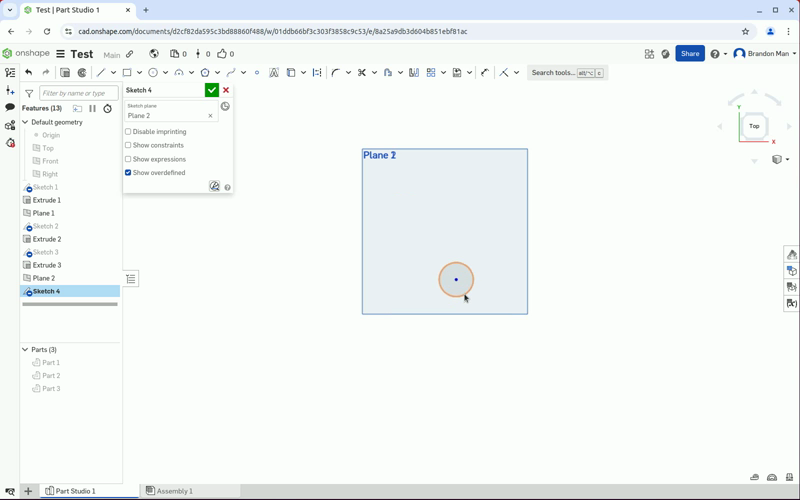
scroll(6)
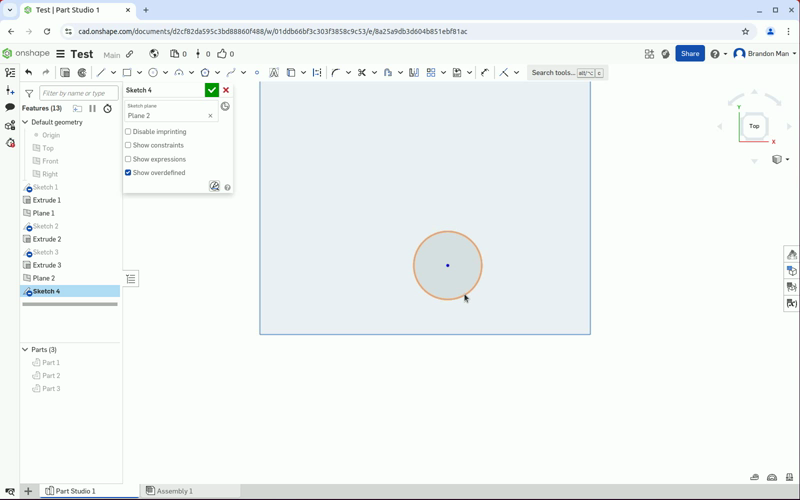
click(464, 293)
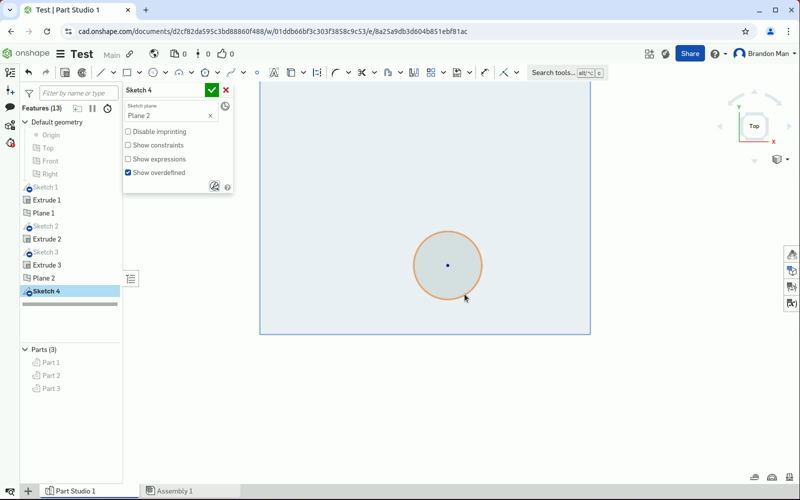
scroll(-6)
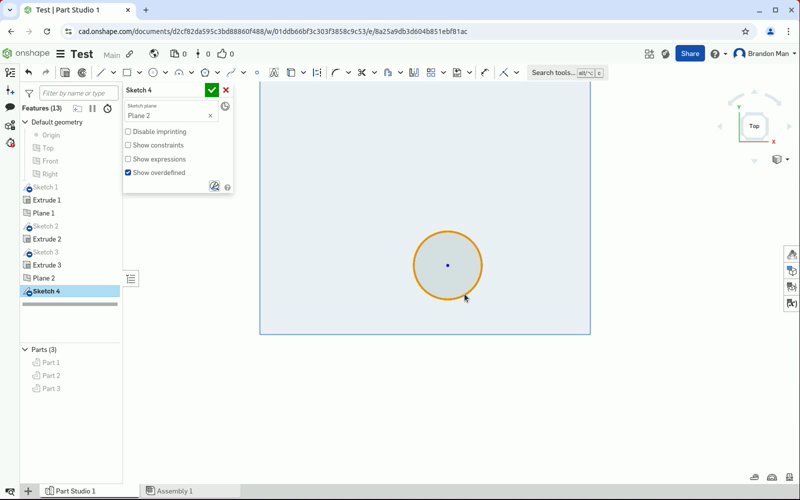
scroll(-6)
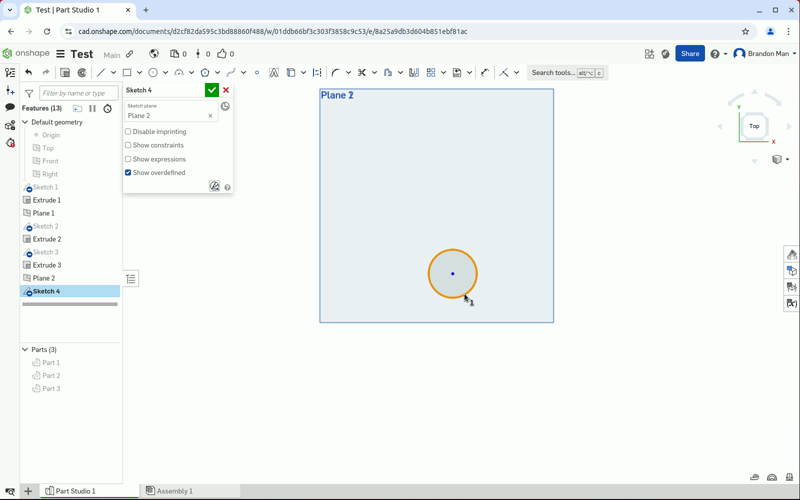
scroll(-6)
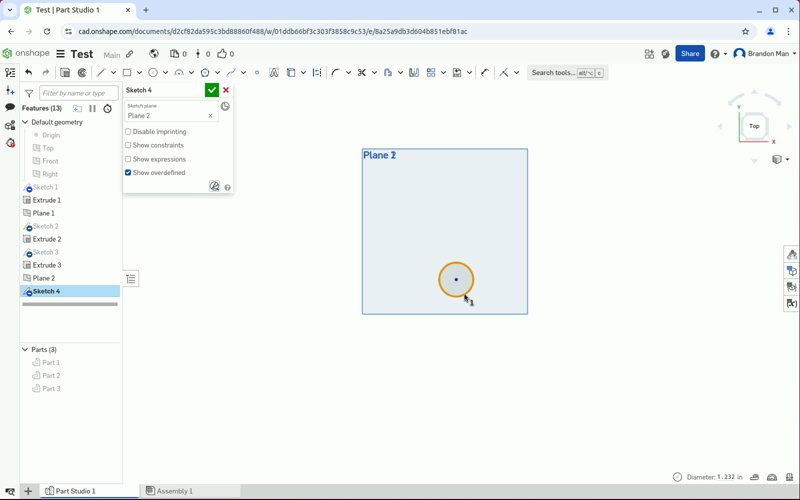
scroll(-6)
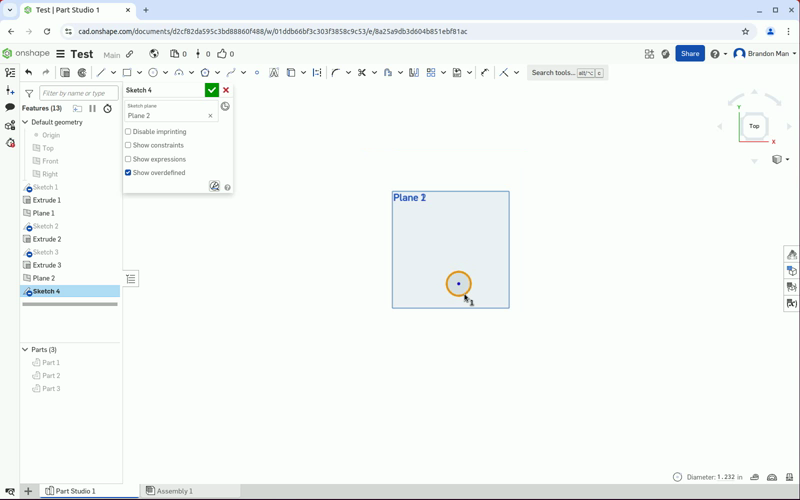
scroll(-6)
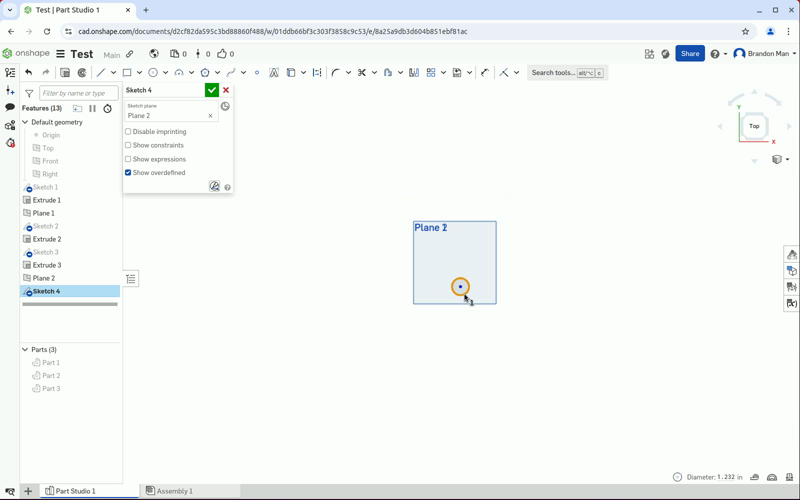
scroll(-6)
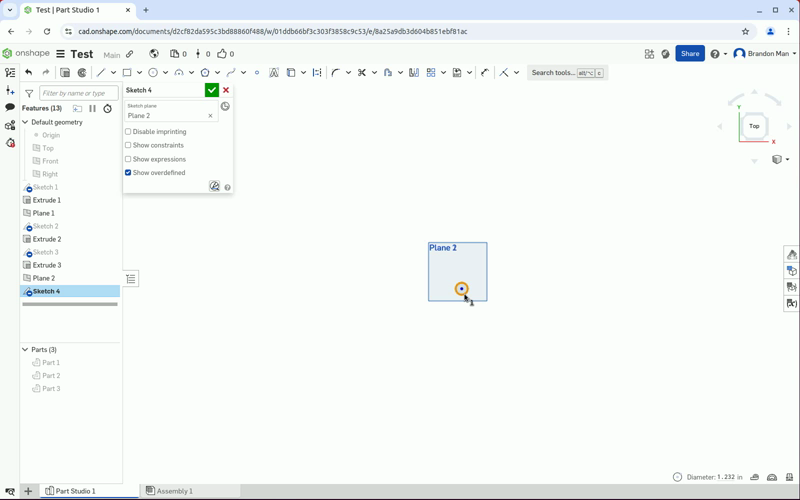
scroll(-6)
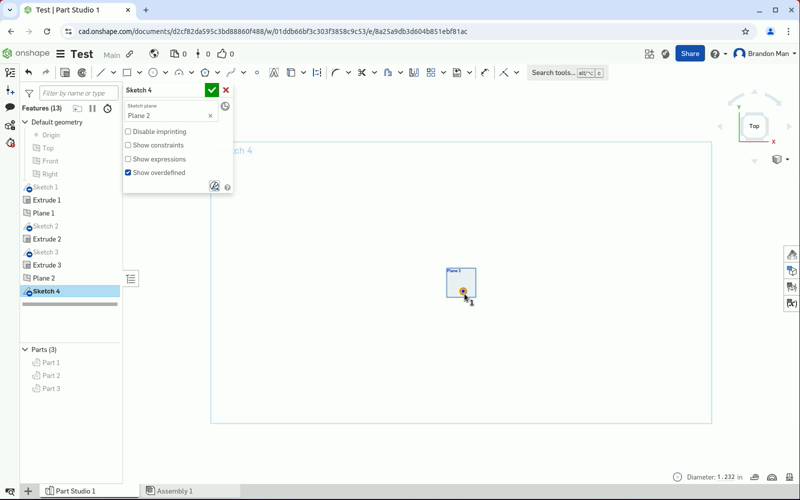
mouse_move(73, 352)
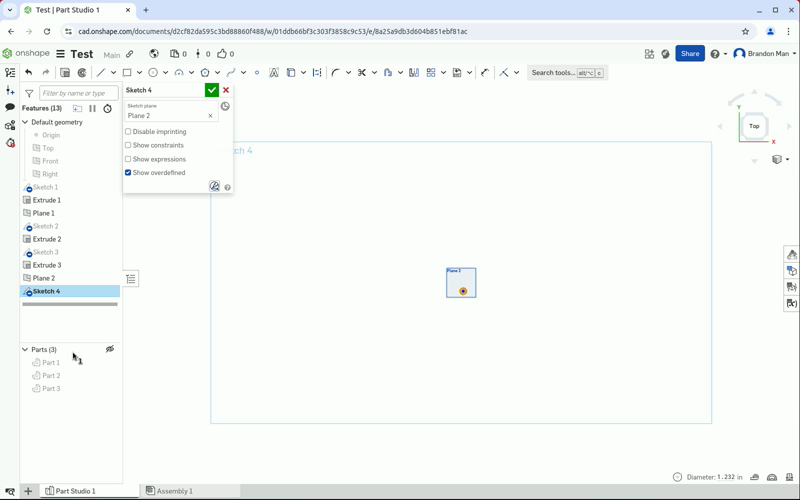
key(shift+y)
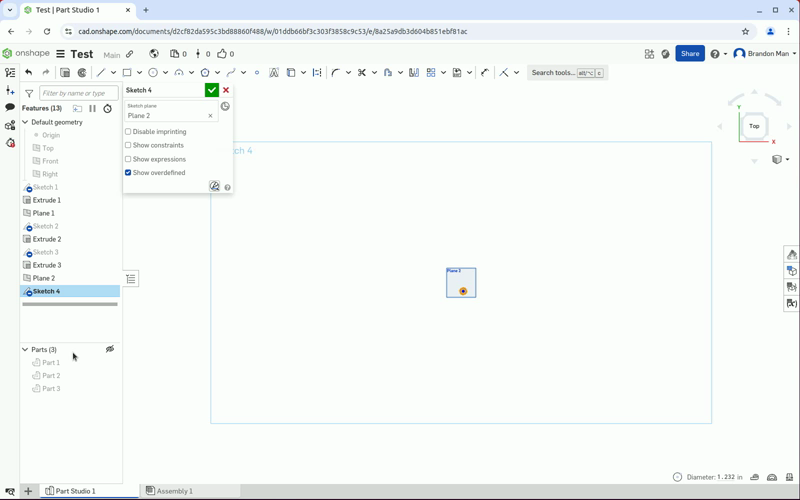
key(shift+e)
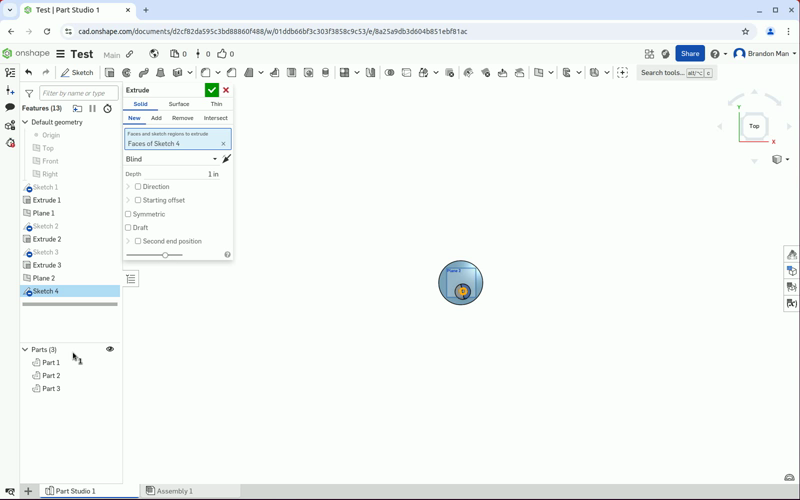
mouse_move(143, 106)
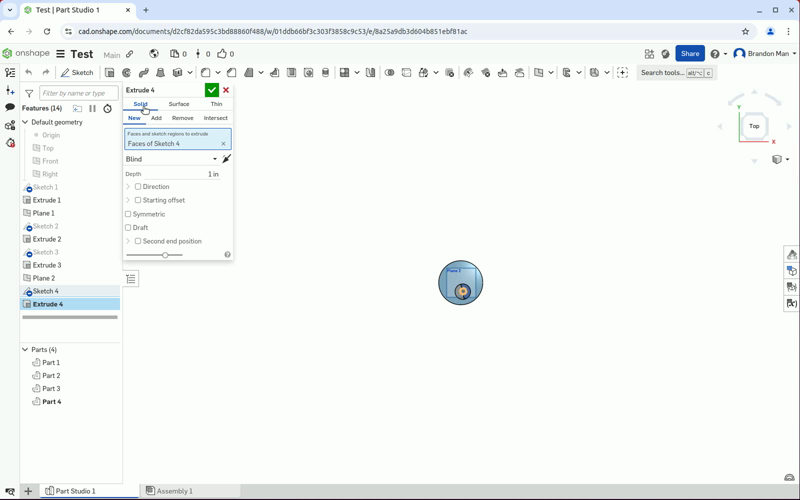
click(143, 106)
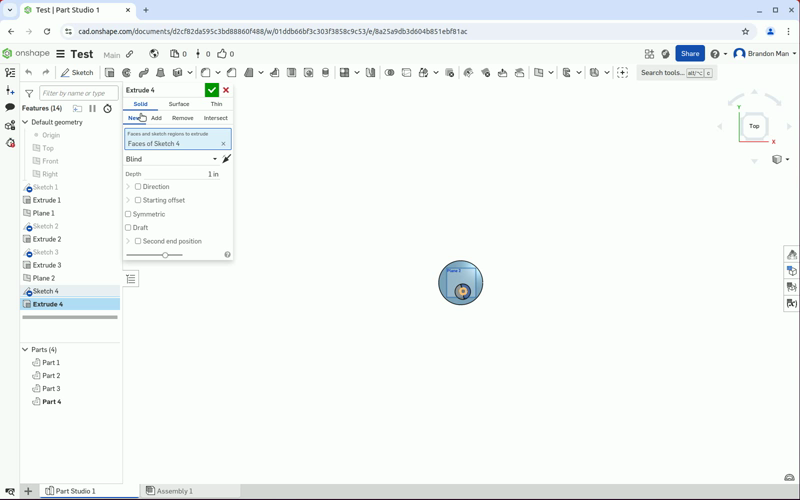
mouse_move(137, 120)
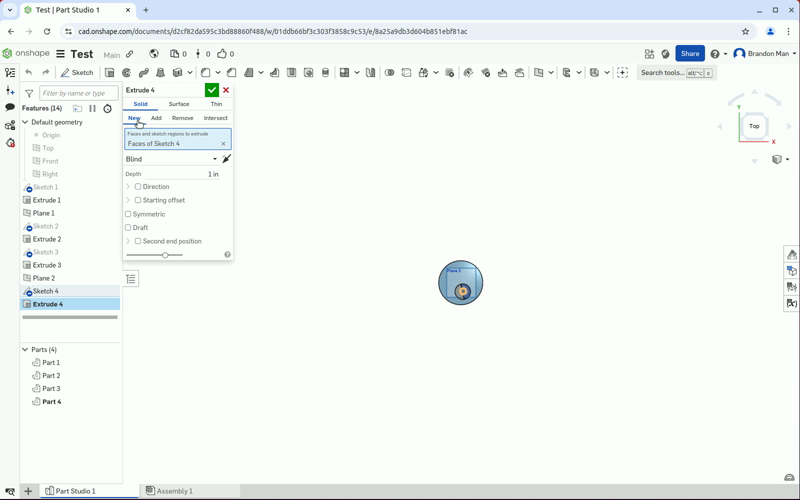
click(137, 120)
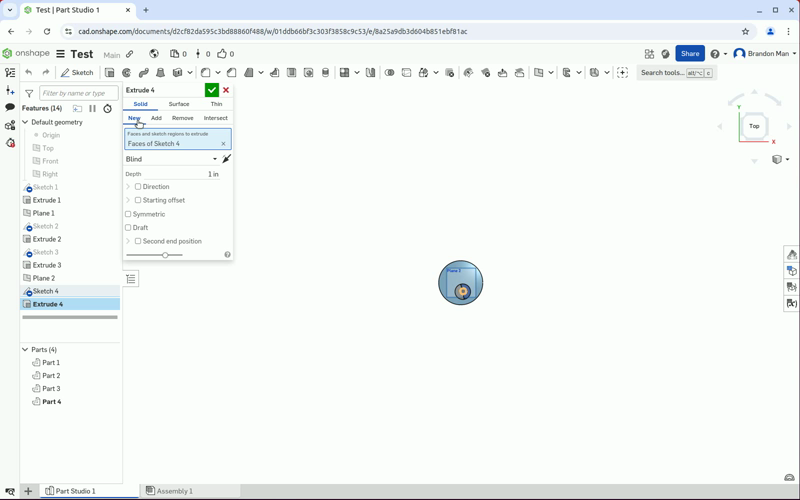
key(tab, 4)
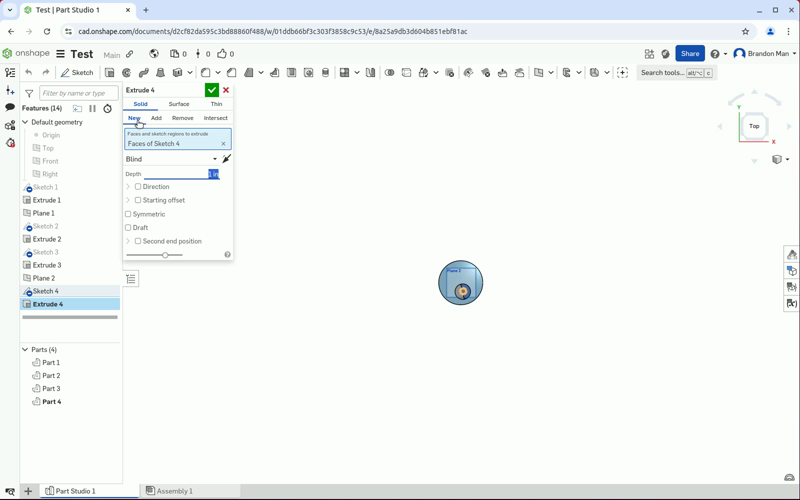
text(6.018)
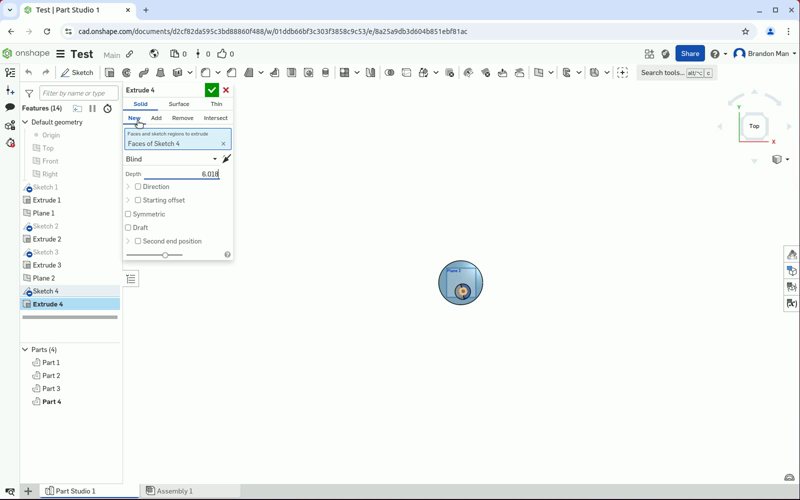
key(enter)
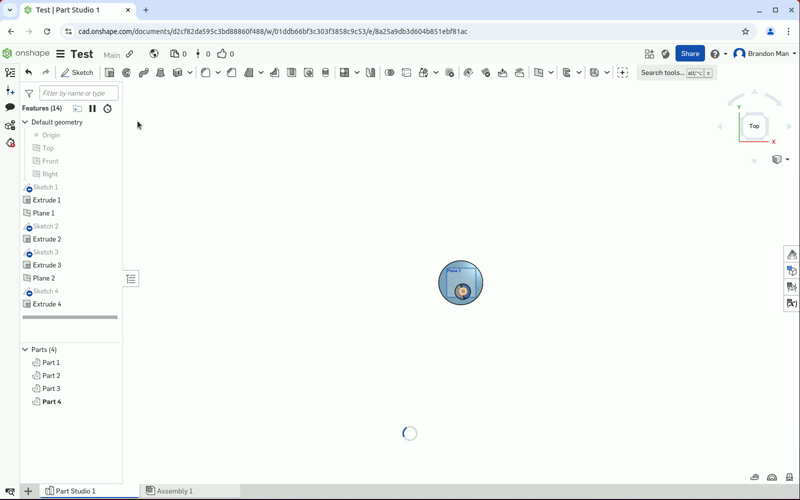
key(shift+h)
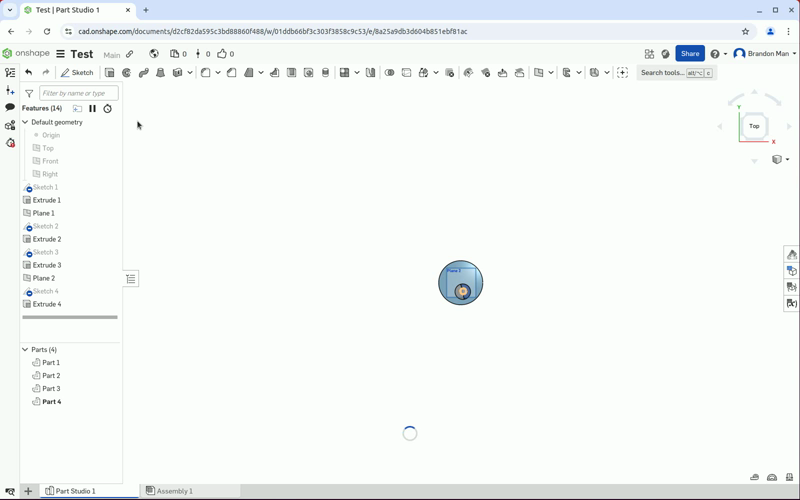
key(shift+h)
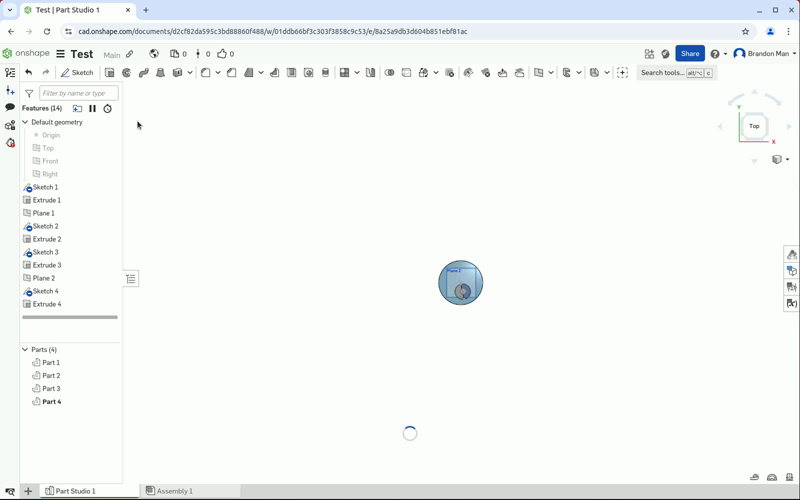
key(shift+7)
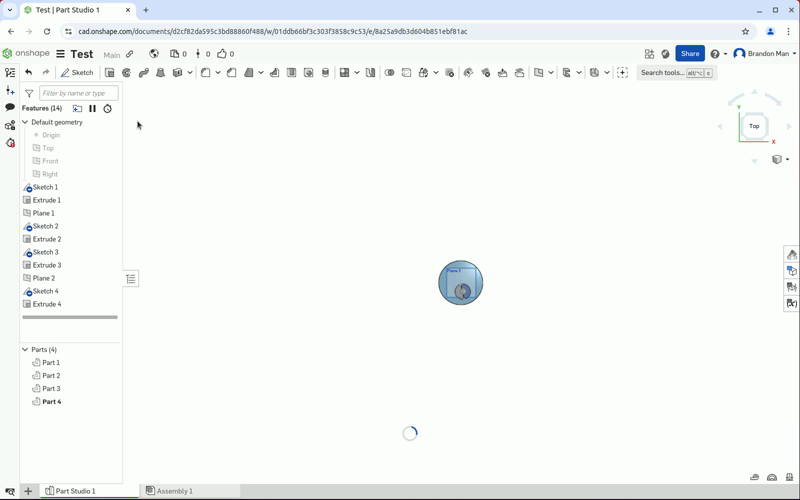
key(up, 3)
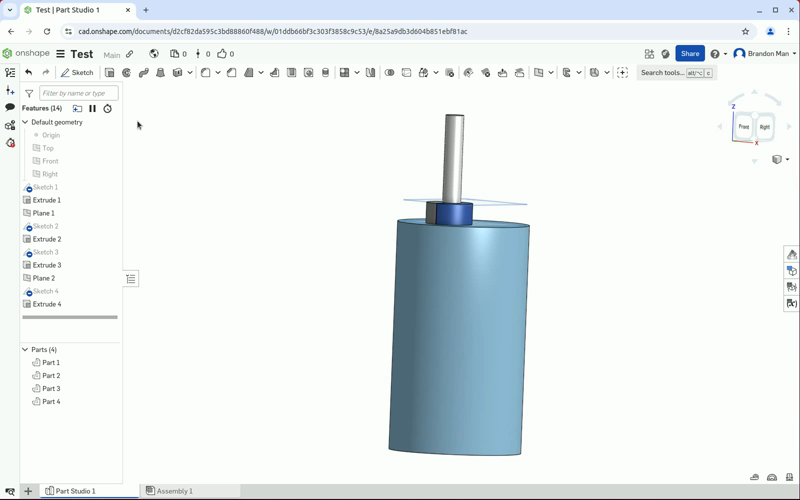
key(left, 3)
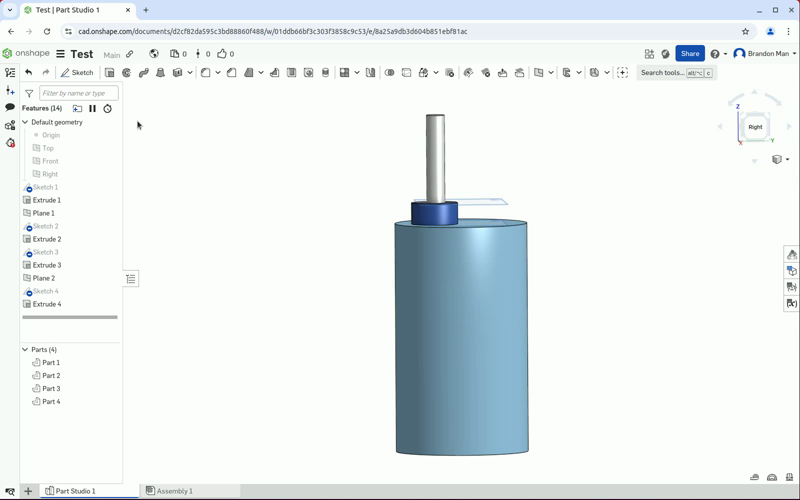
key(right, 3)
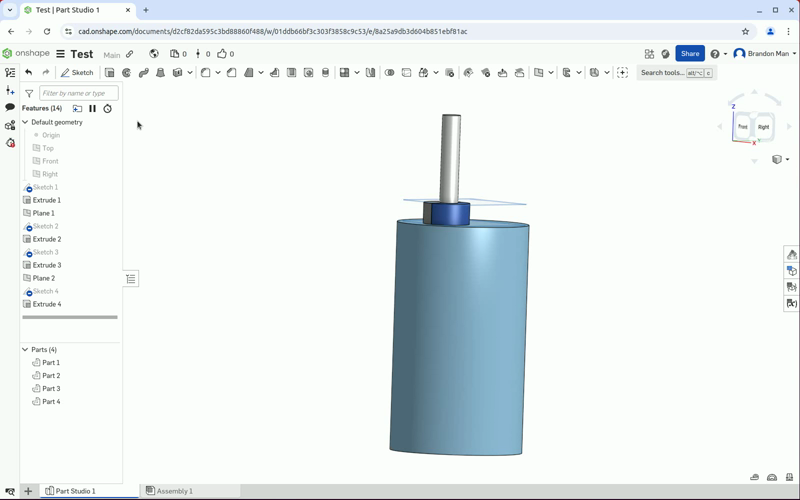
key(down, 3)
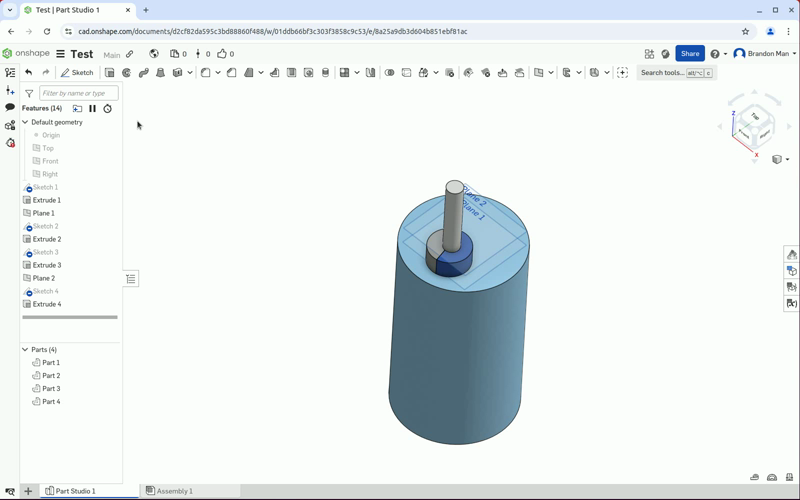
mouse_move(73, 189)
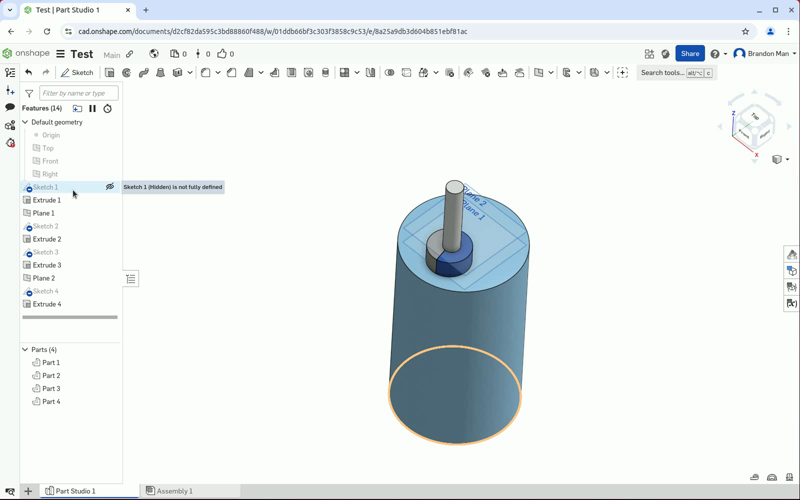
click(73, 189)